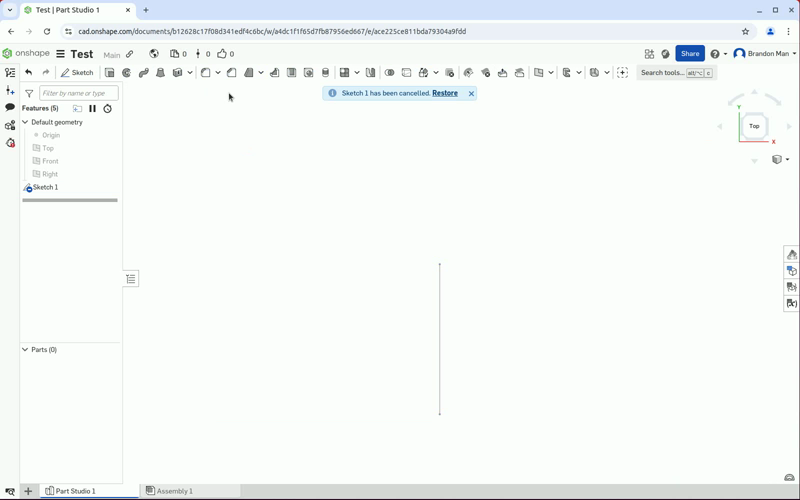
key(shift+h)
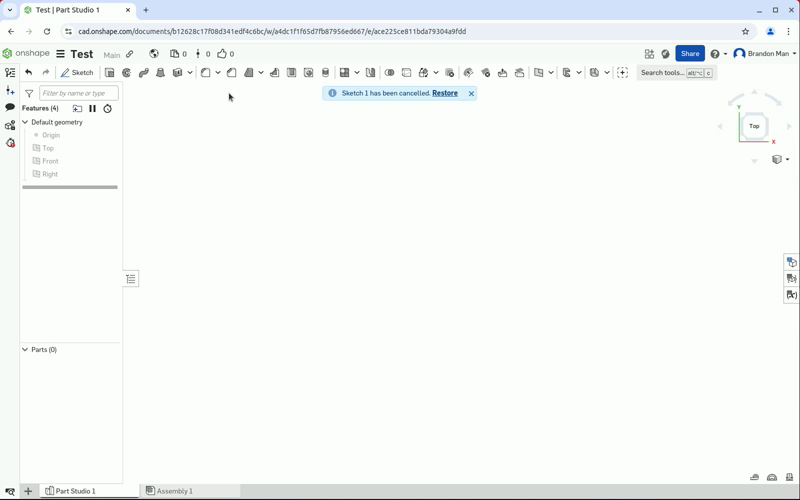
mouse_move(73, 352)
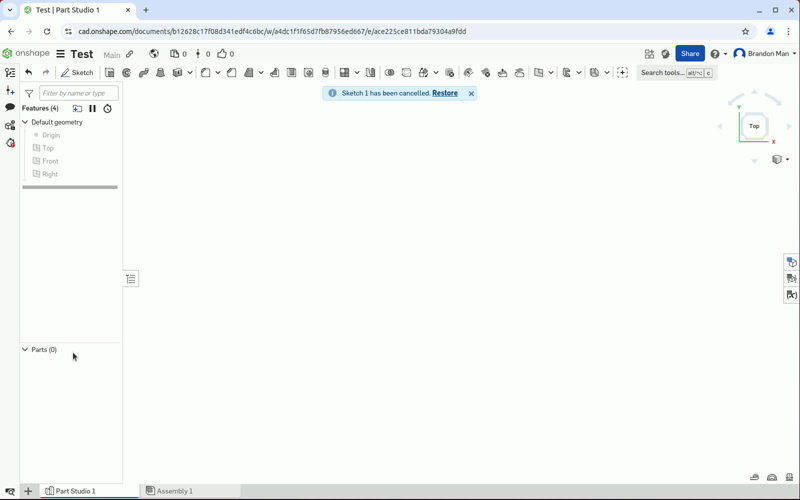
key(y)
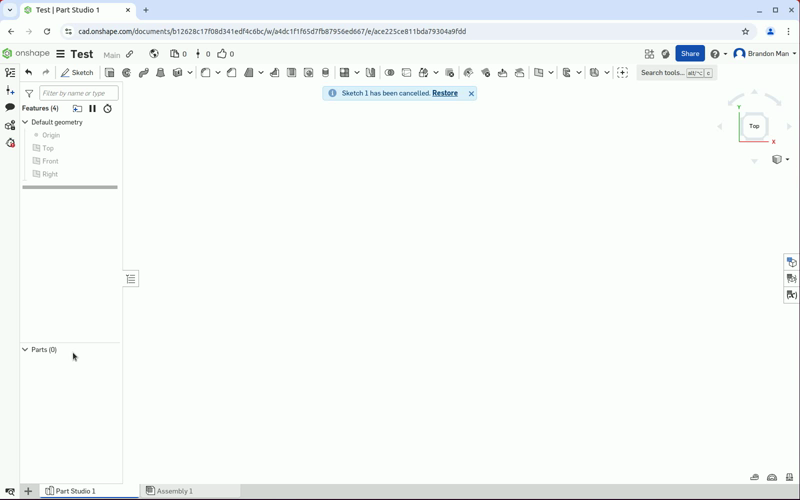
key(shift+p)
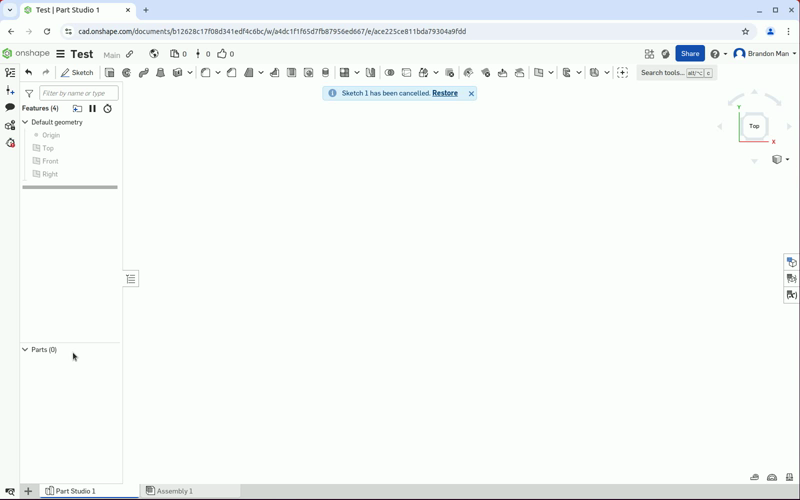
key(space)
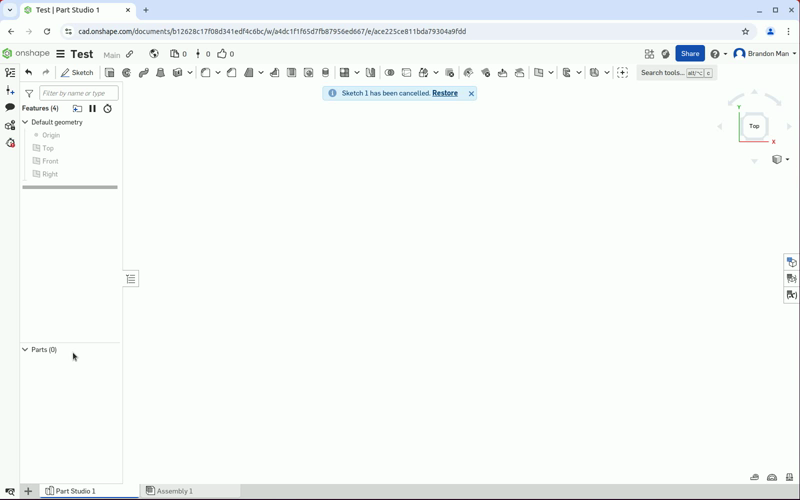
key_down(shift)
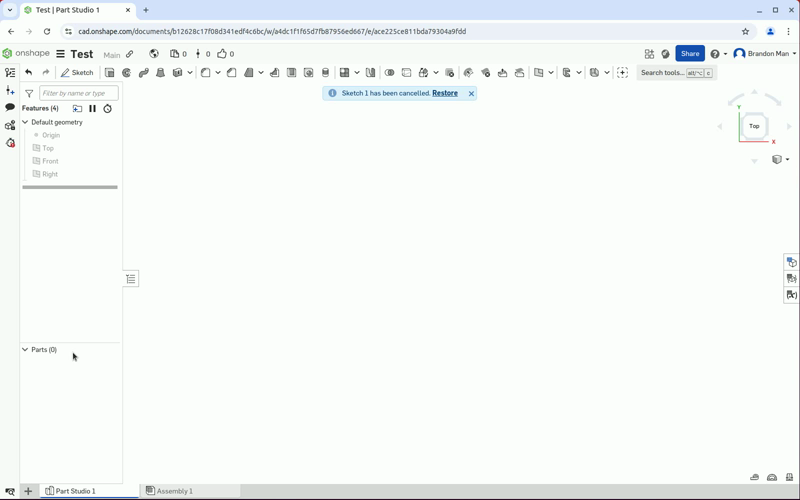
key(up)
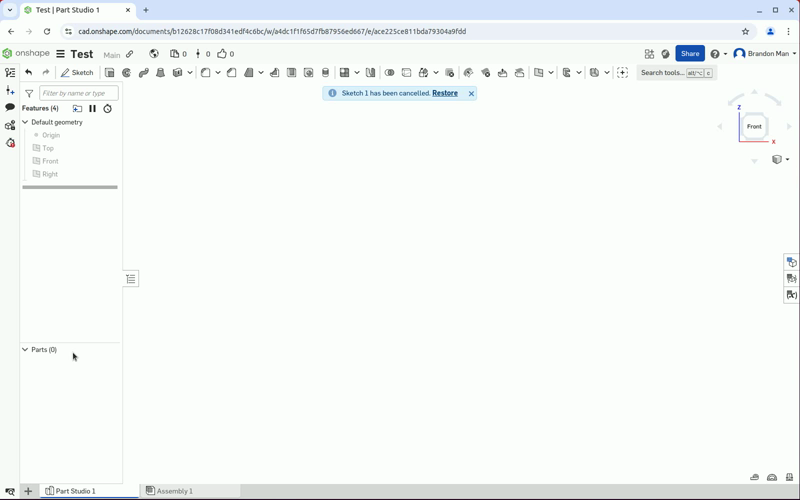
key_up(shift)
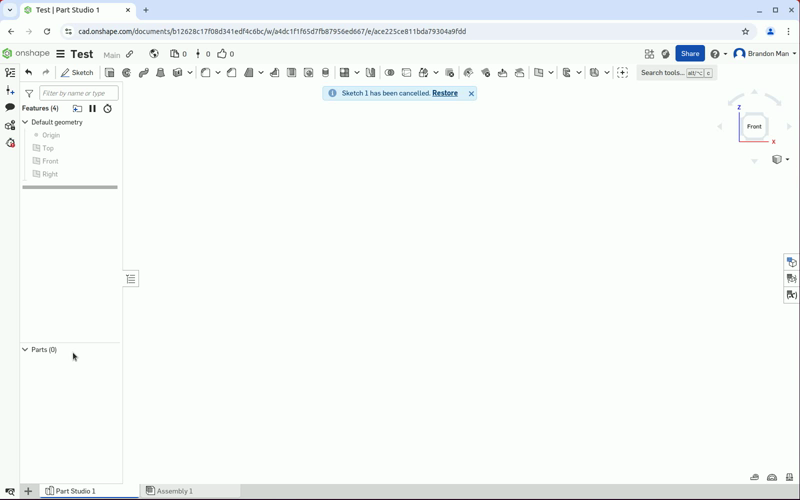
mouse_move(73, 352)
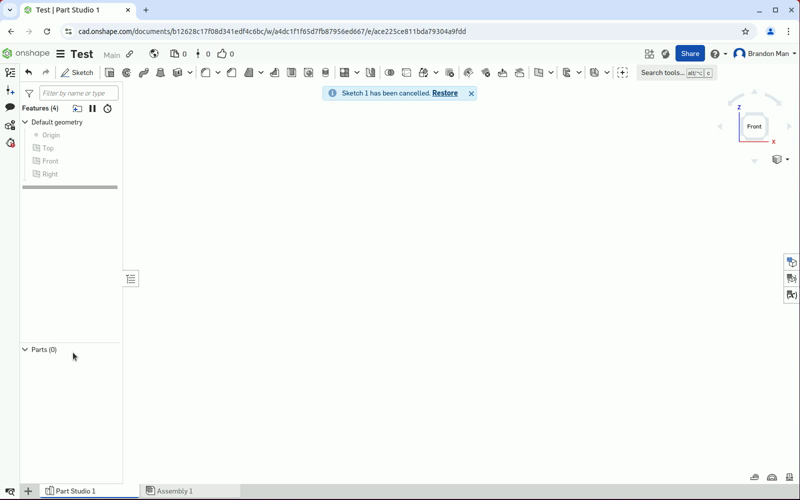
key(shift+y)
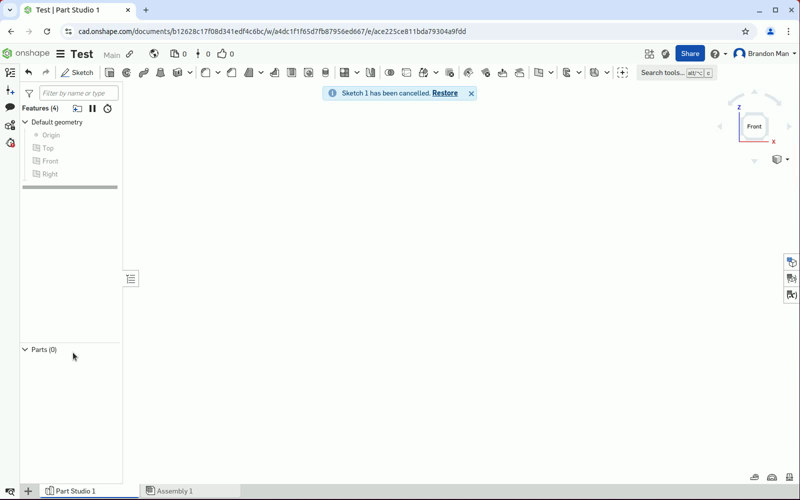
key(shift+s)
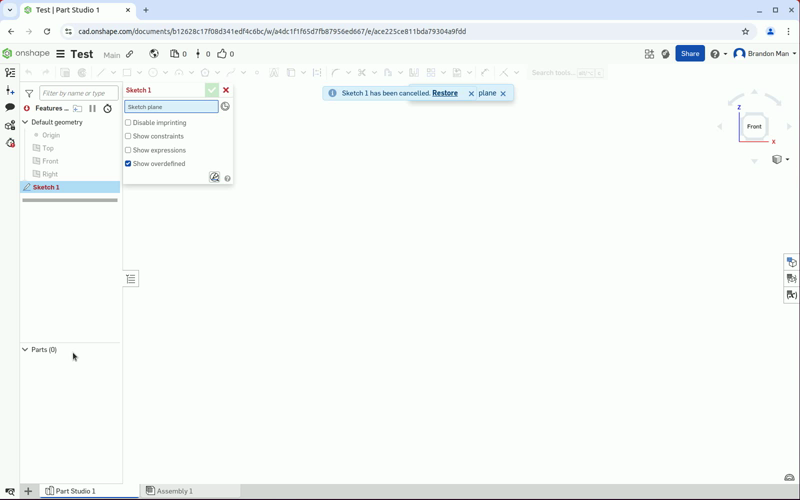
mouse_move(73, 163)
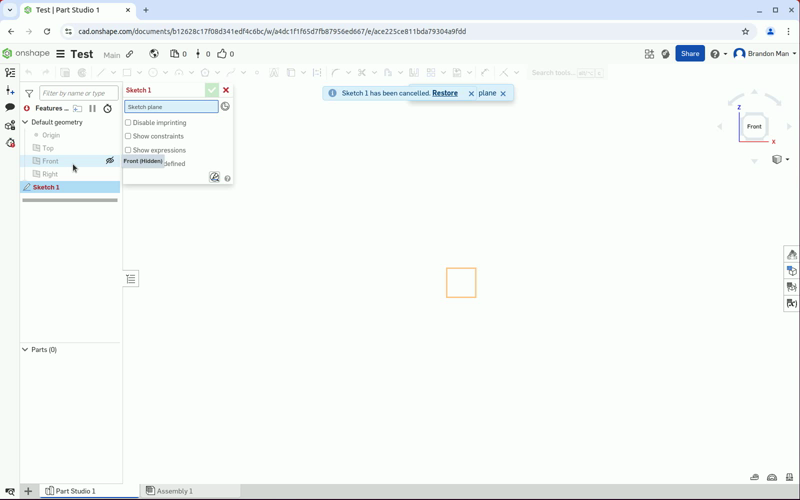
click(73, 163)
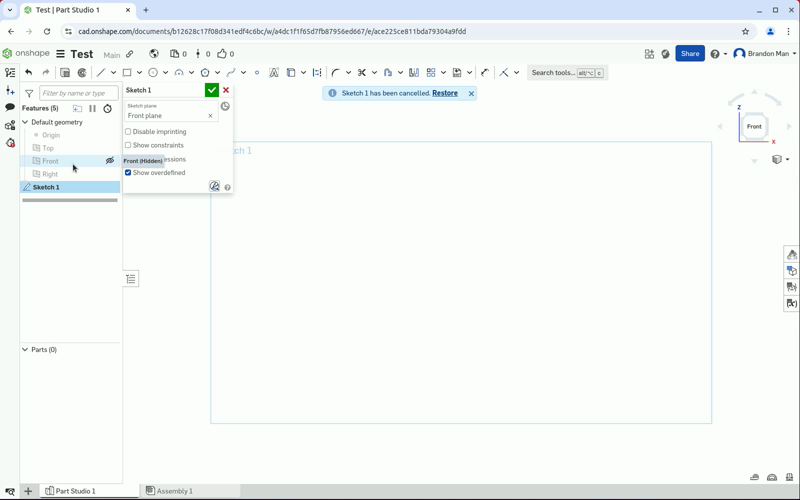
mouse_move(73, 352)
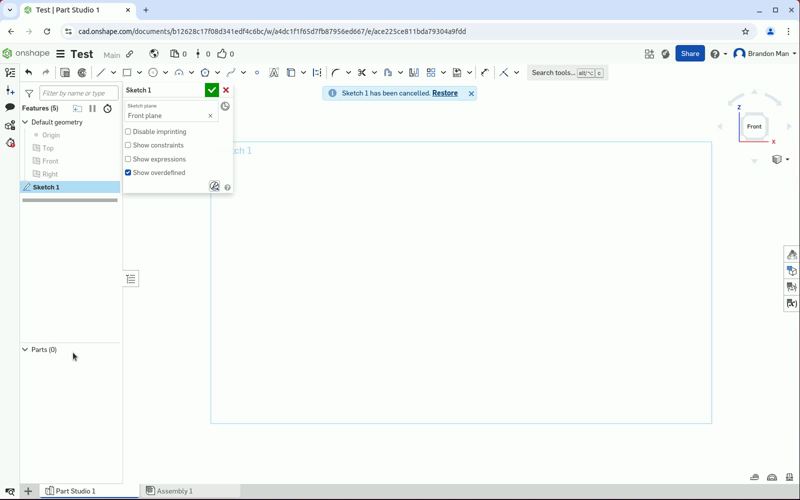
key(y)
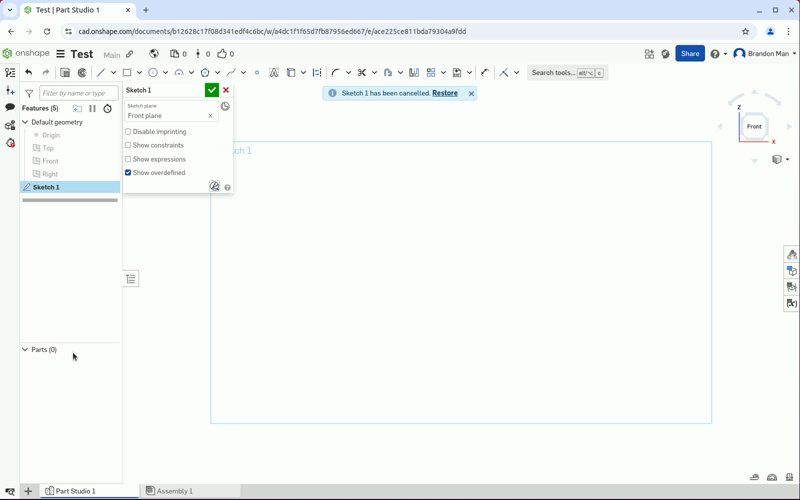
key(l)
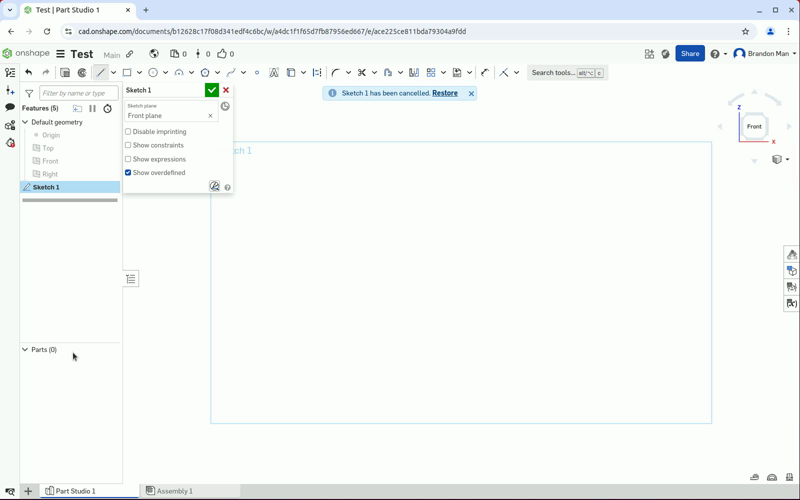
key_down(shift)
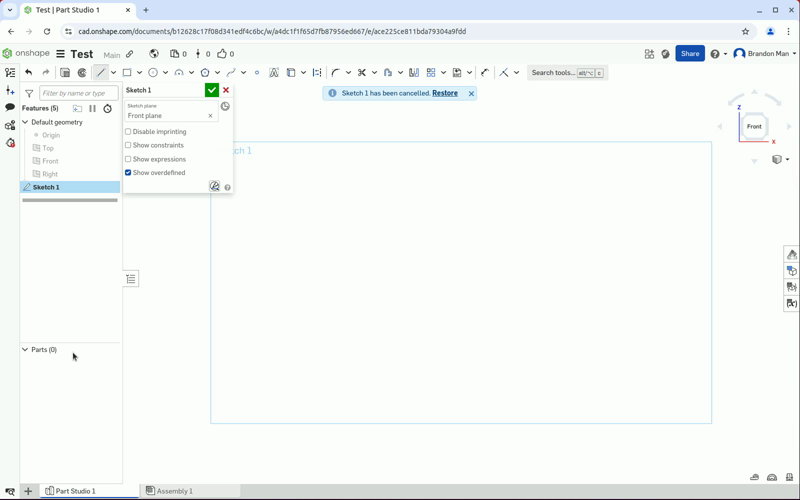
mouse_move(460, 282)
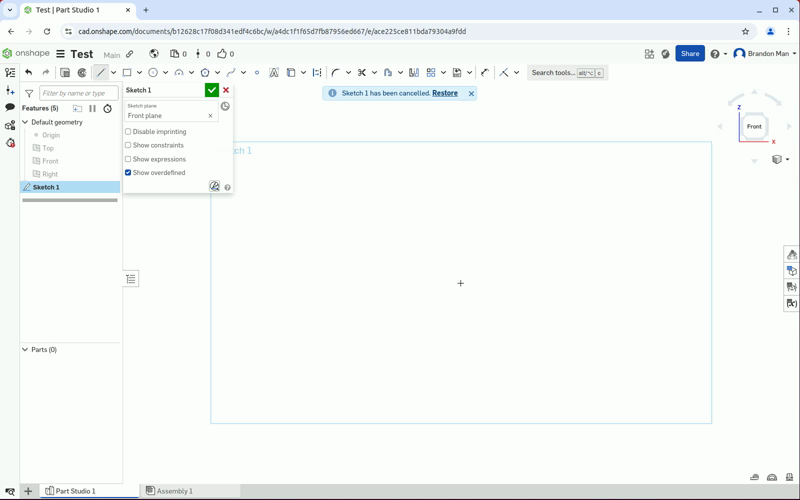
click(460, 282)
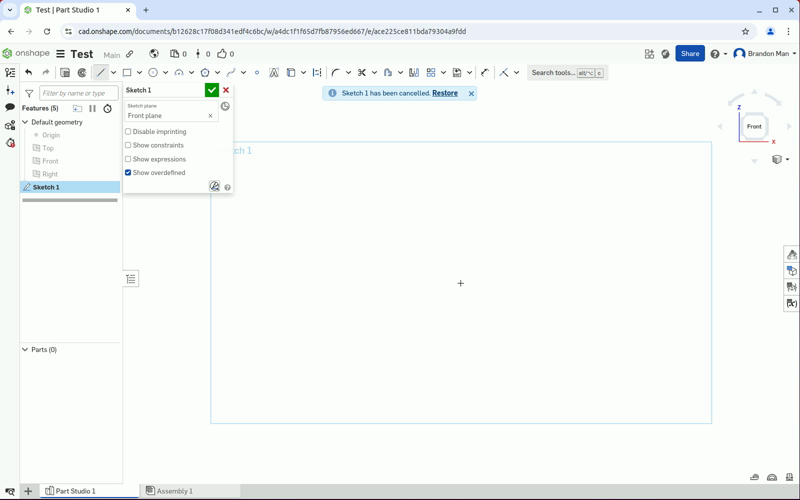
key_up(shift)
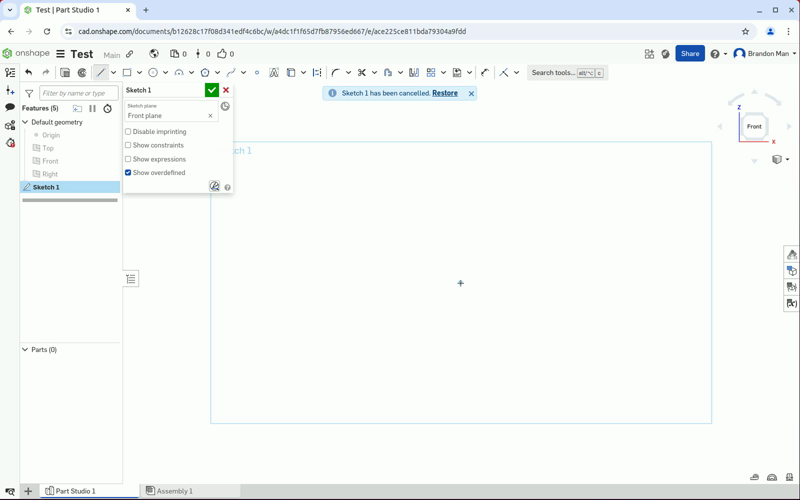
key_down(shift)
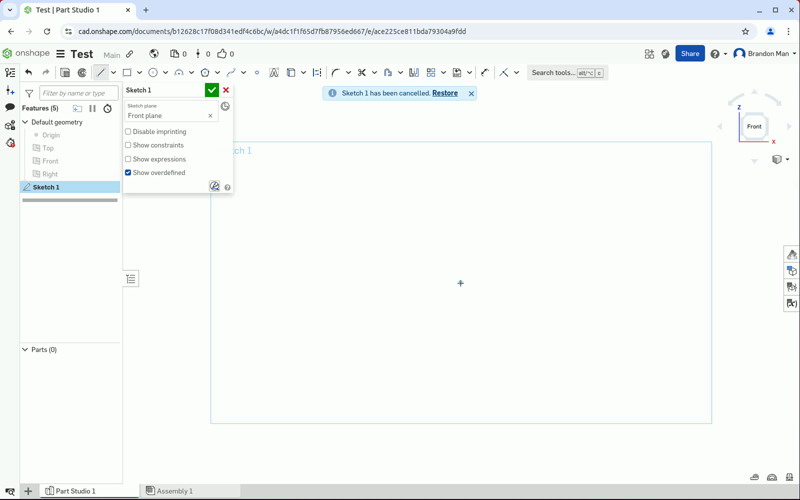
mouse_move(560, 282)
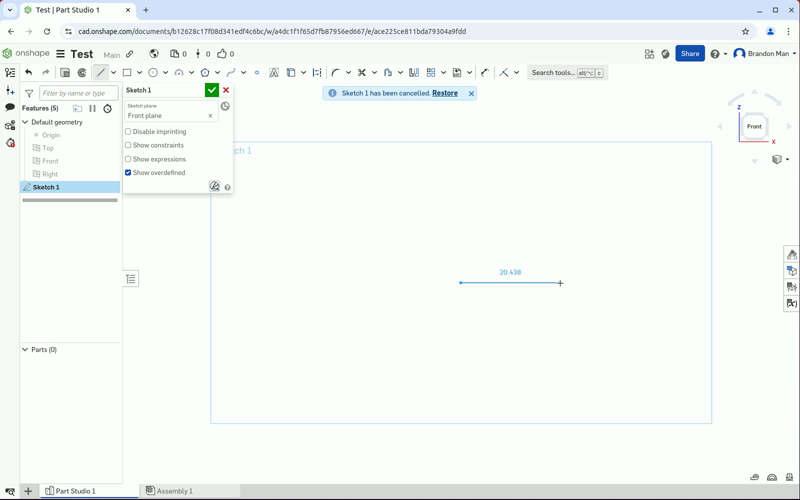
click(560, 282)
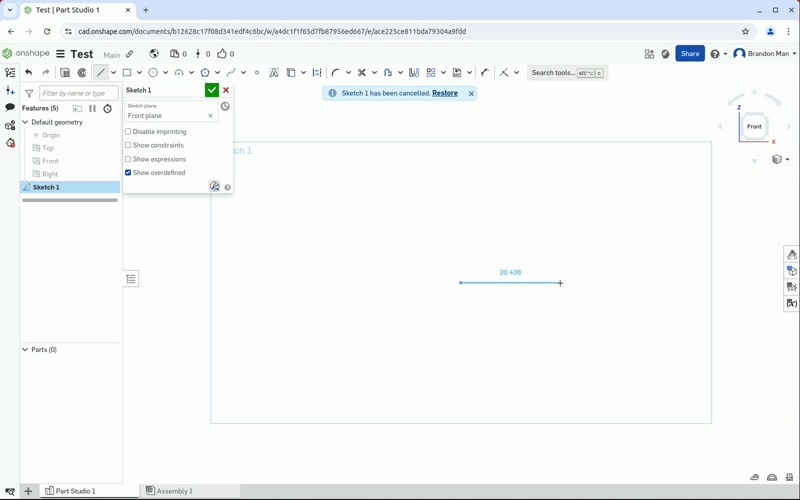
key_up(shift)
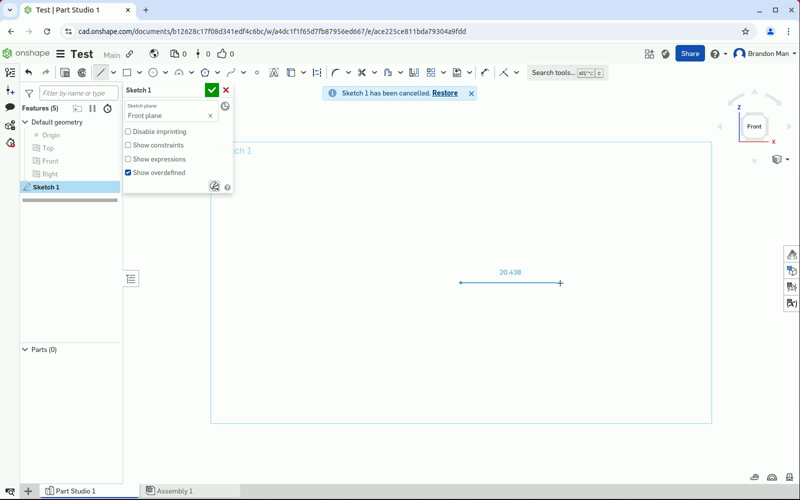
key(esc)
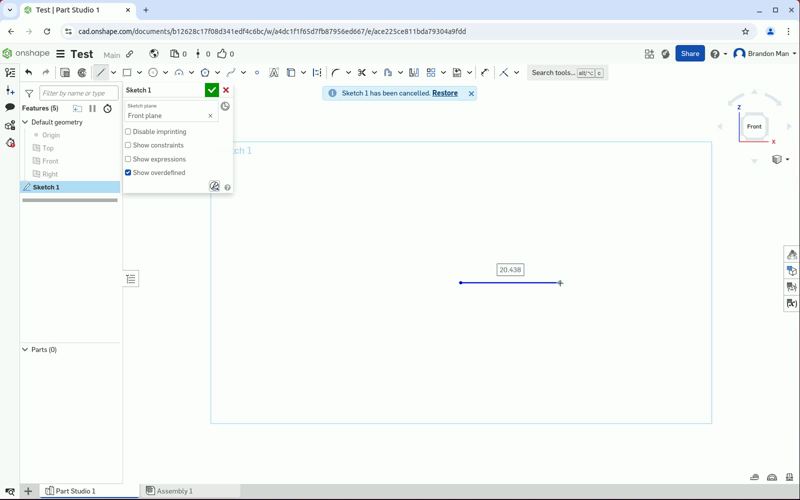
key(a)
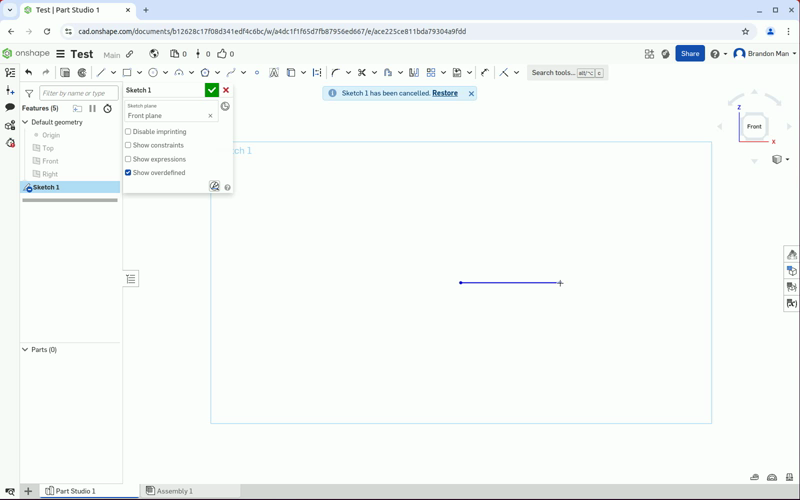
mouse_move(560, 282)
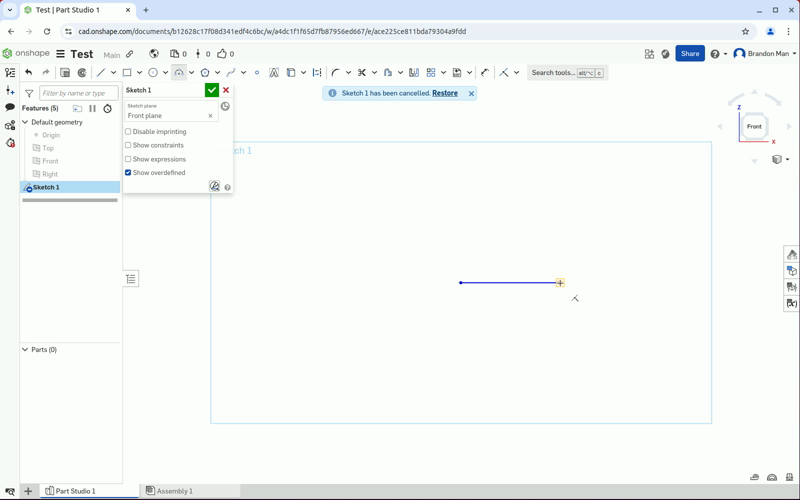
click(560, 282)
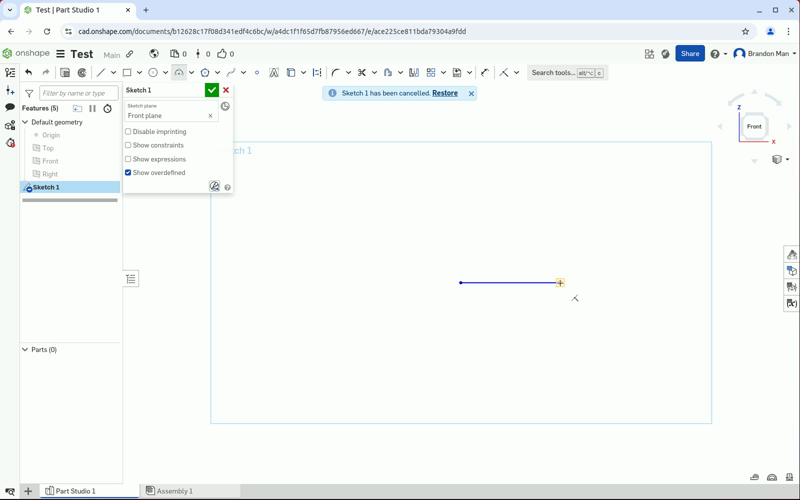
key_down(shift)
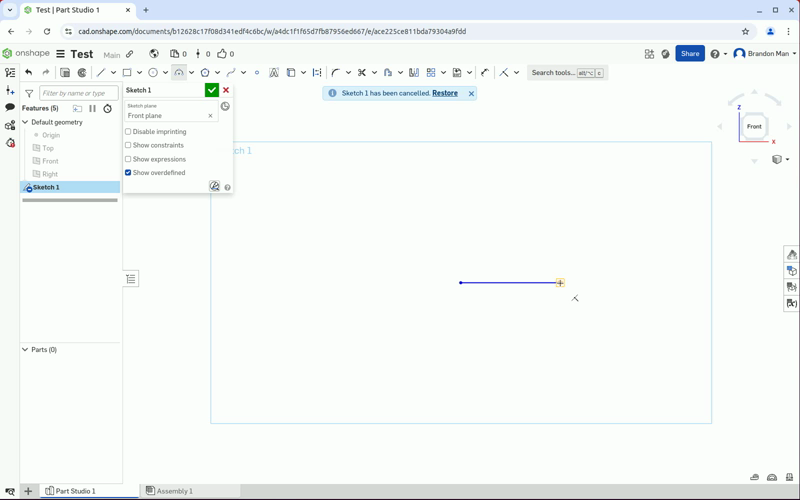
mouse_move(560, 258)
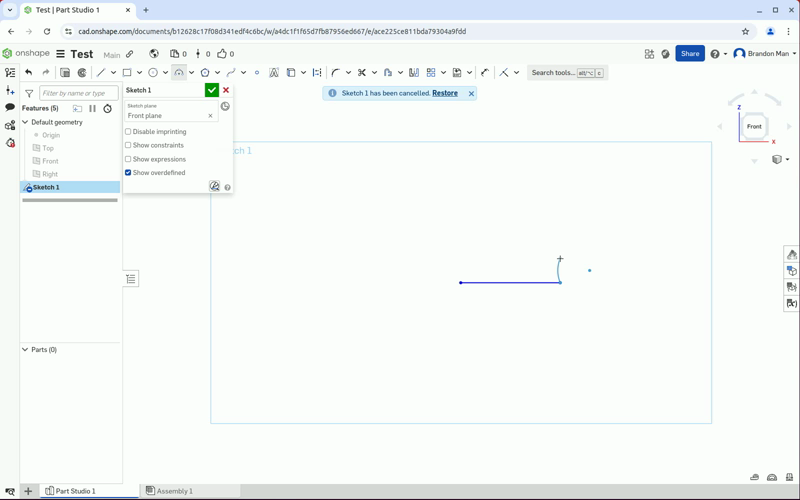
click(560, 258)
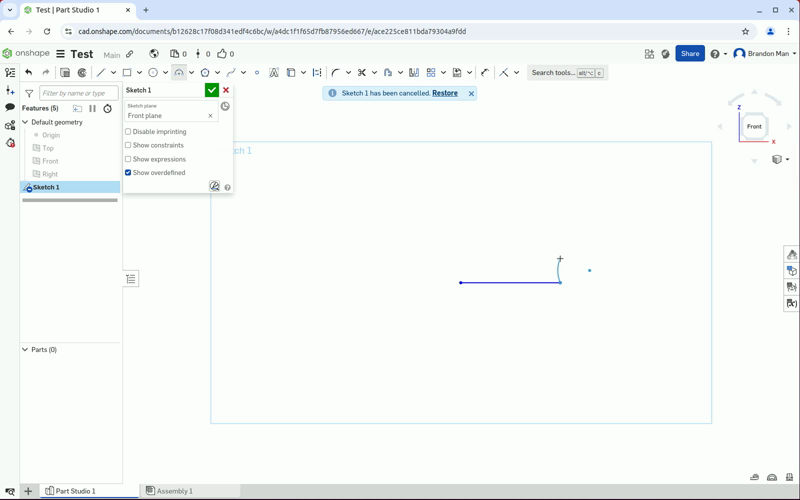
mouse_move(572, 270)
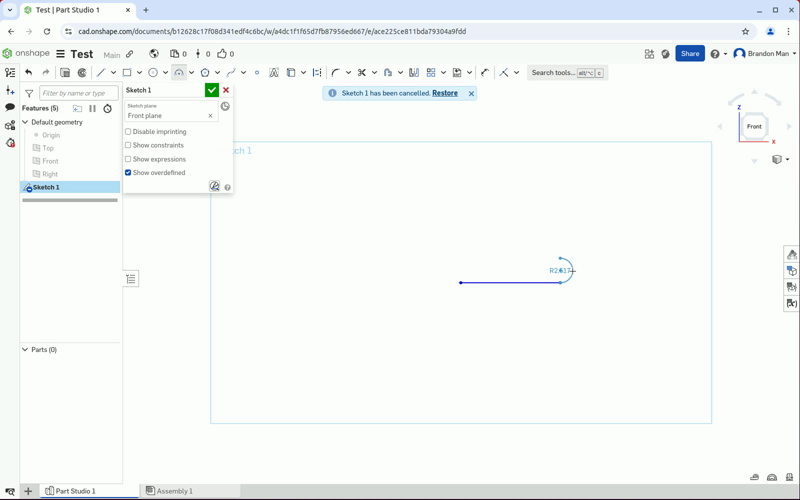
click(572, 270)
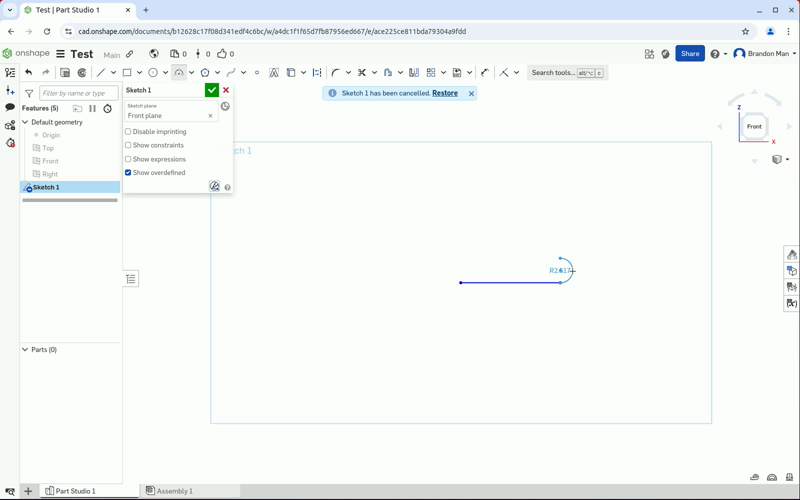
key_up(shift)
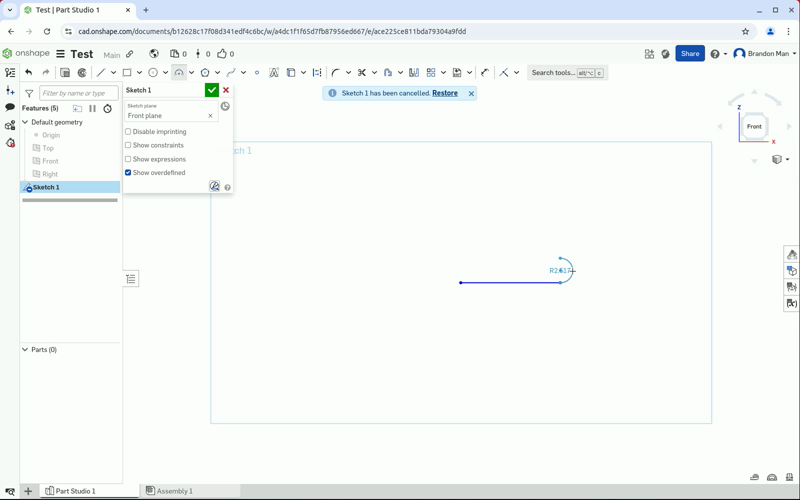
key(esc)
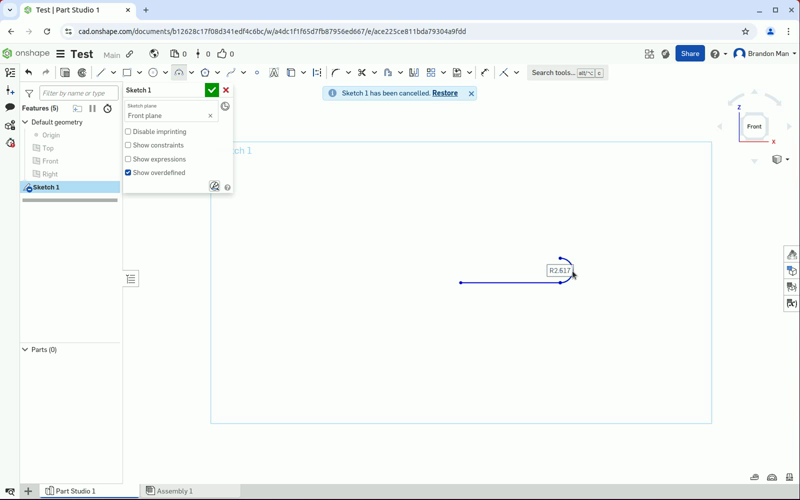
key(l)
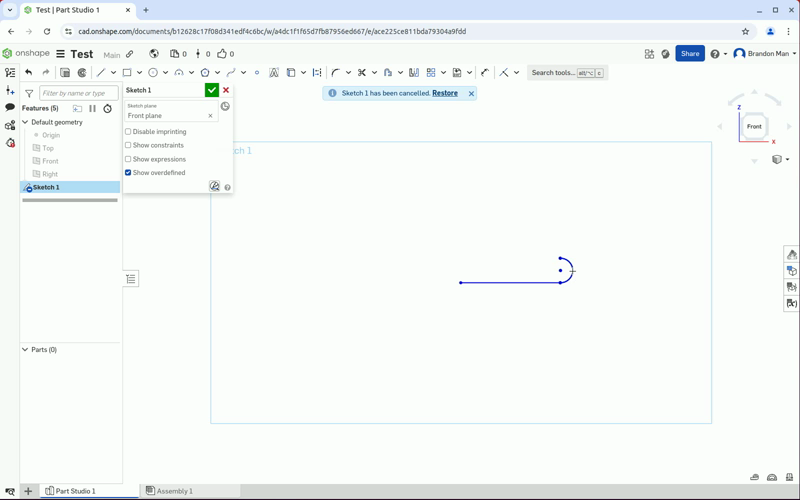
mouse_move(560, 258)
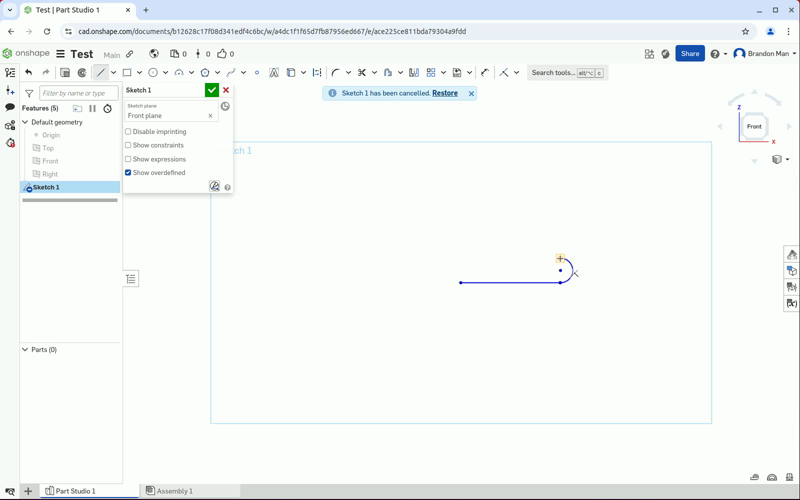
click(560, 258)
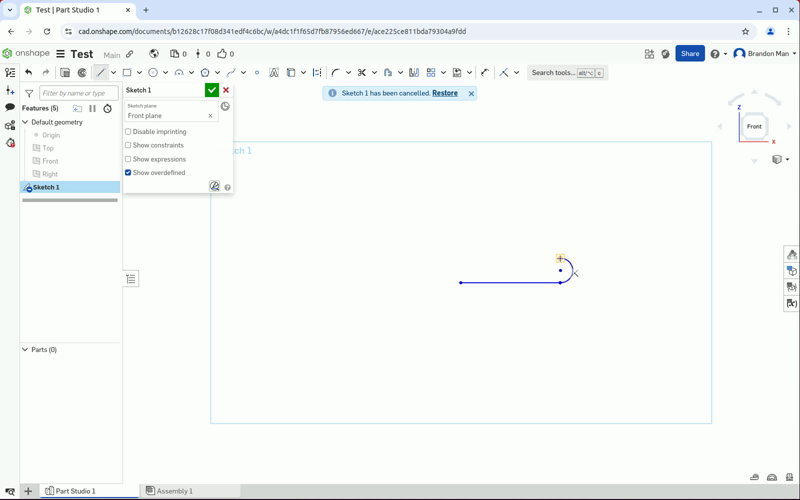
key_down(shift)
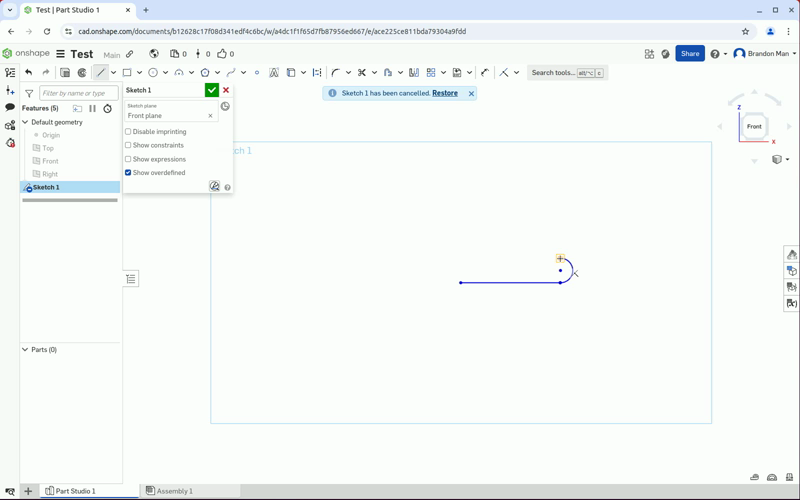
mouse_move(460, 258)
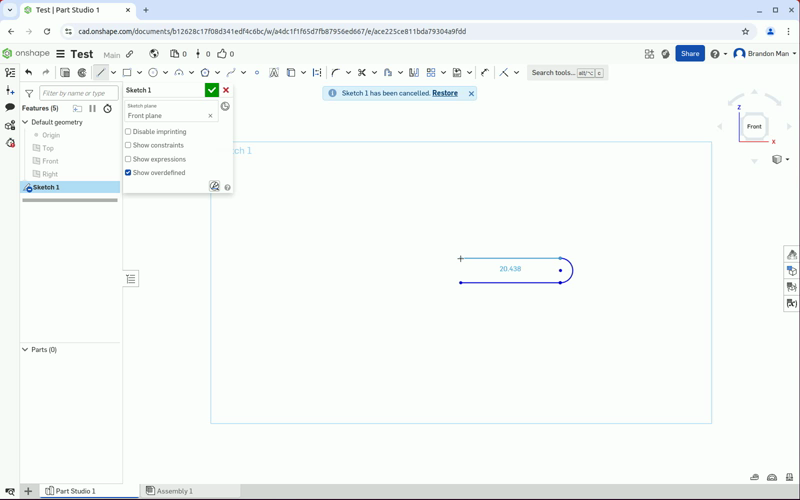
click(460, 258)
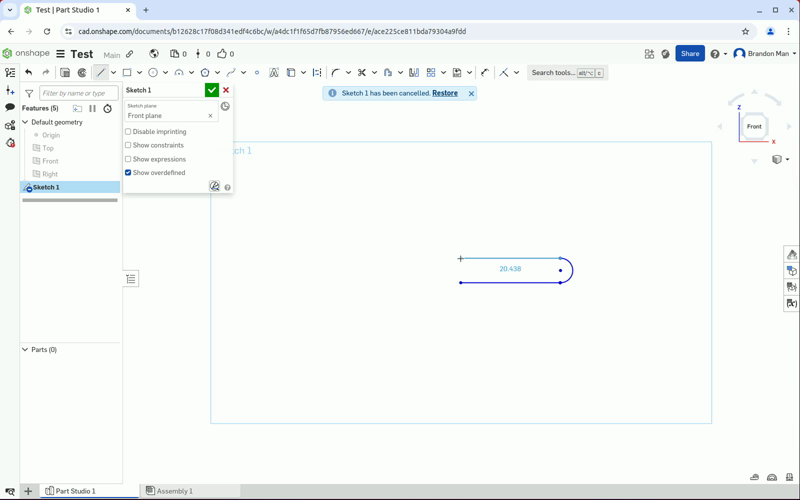
key_up(shift)
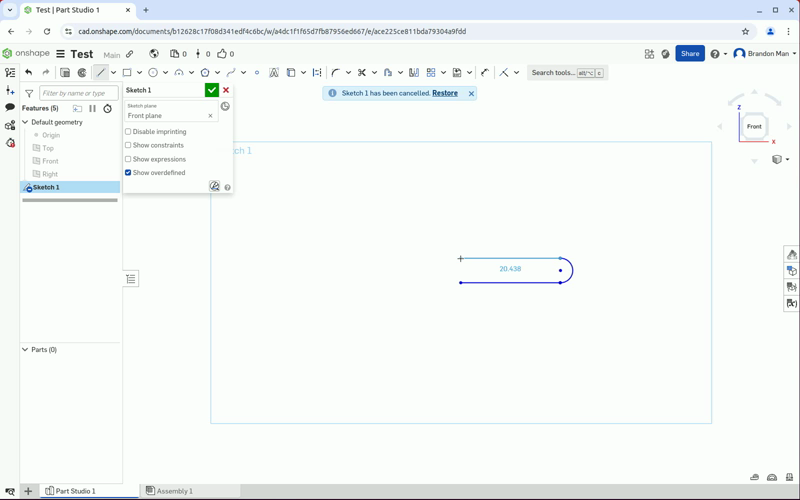
key(esc)
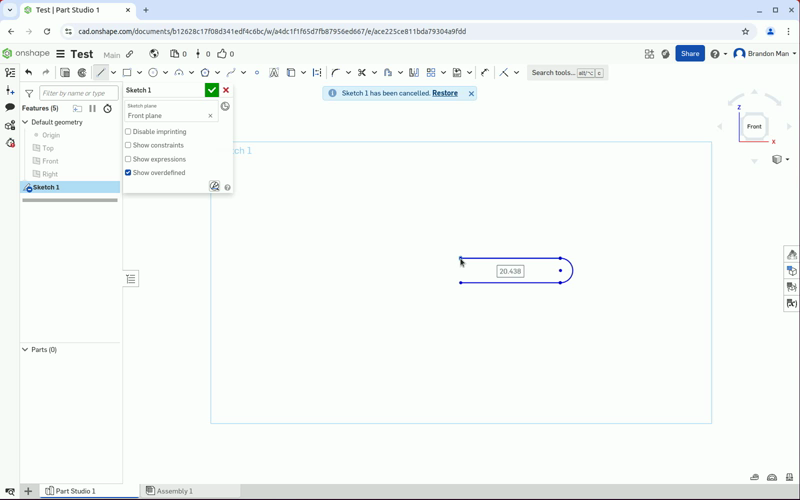
key(a)
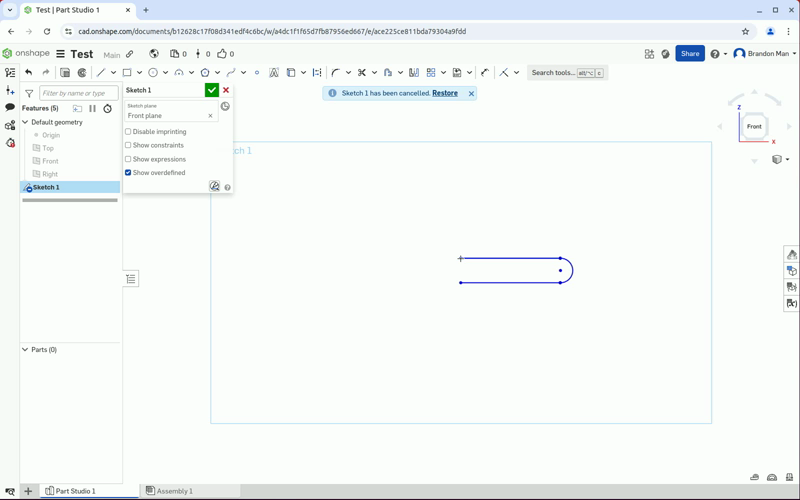
mouse_move(460, 258)
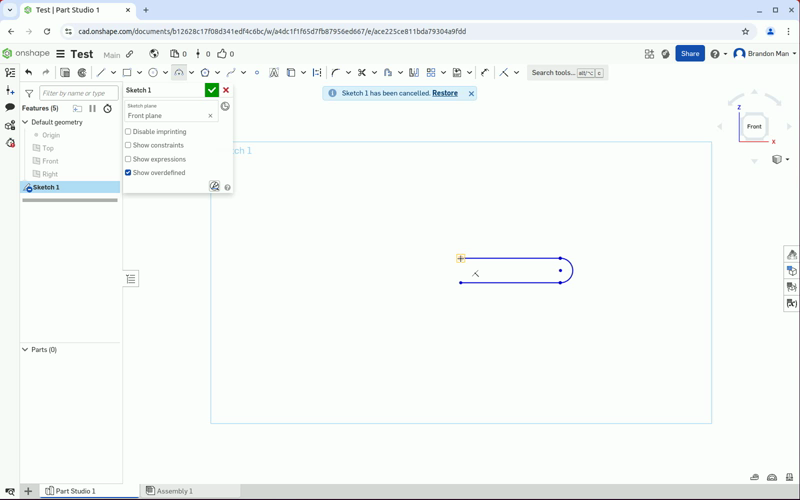
click(460, 258)
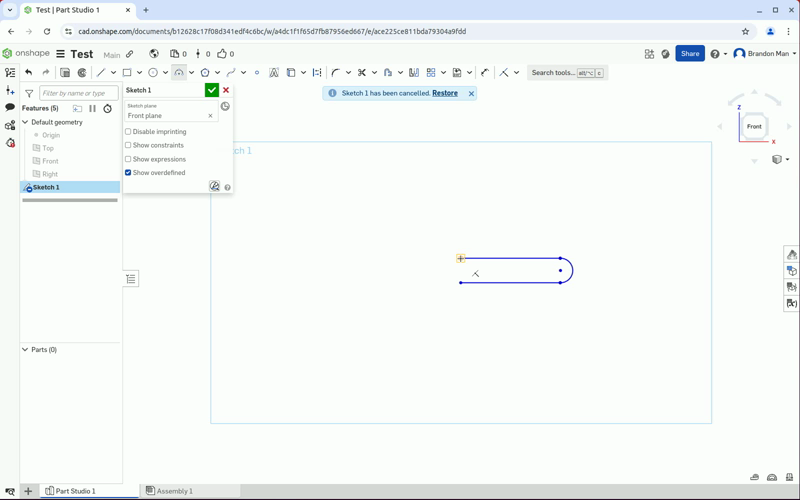
mouse_move(460, 282)
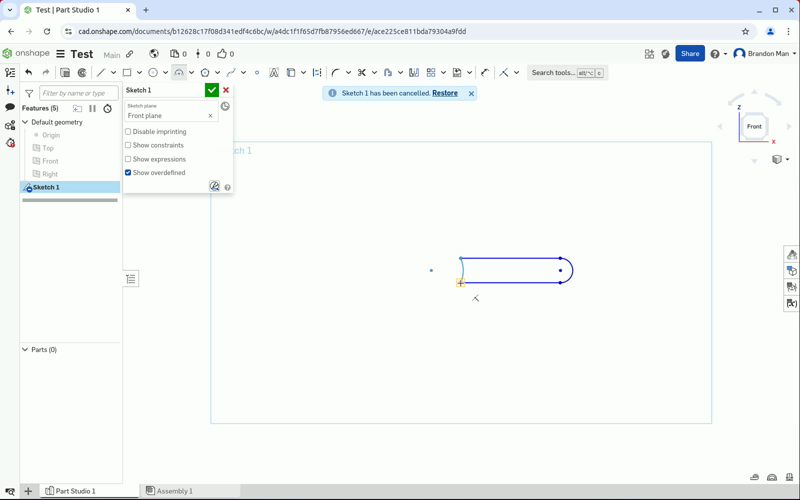
click(460, 282)
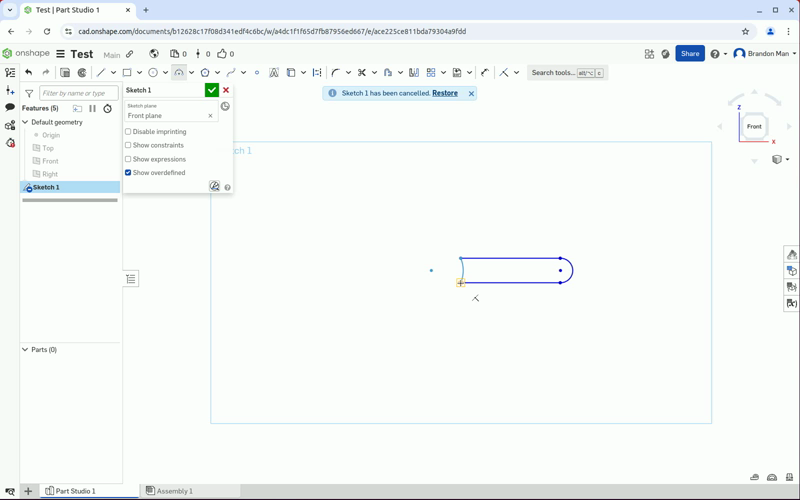
key_down(shift)
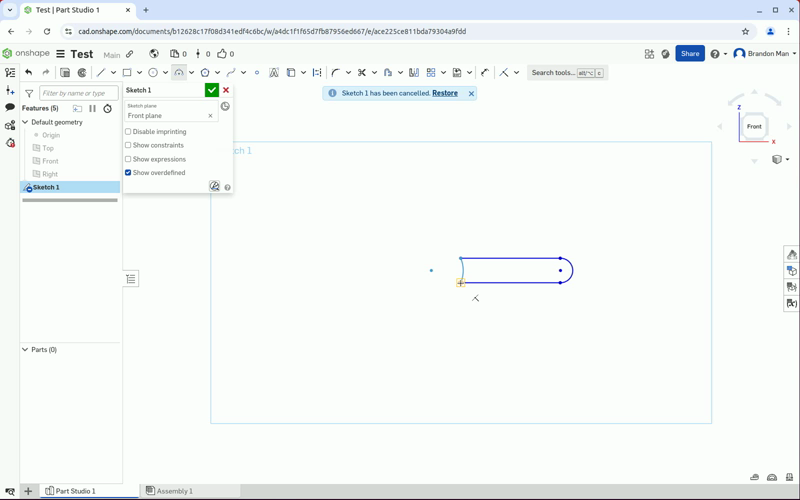
mouse_move(448, 270)
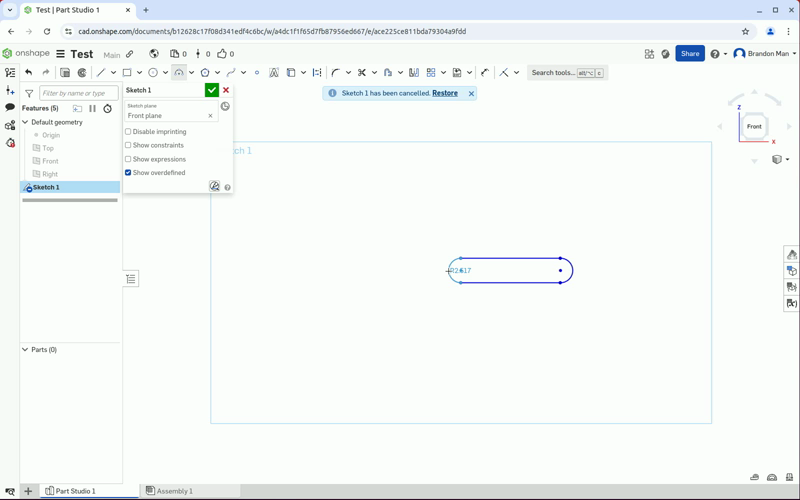
click(448, 270)
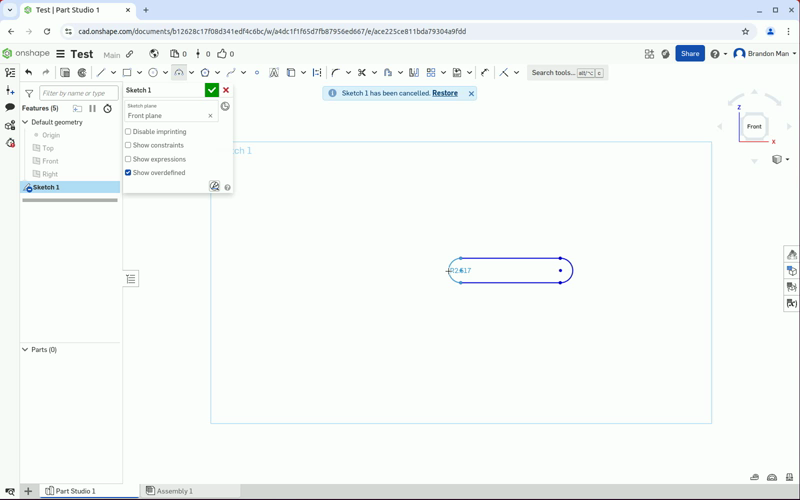
key_up(shift)
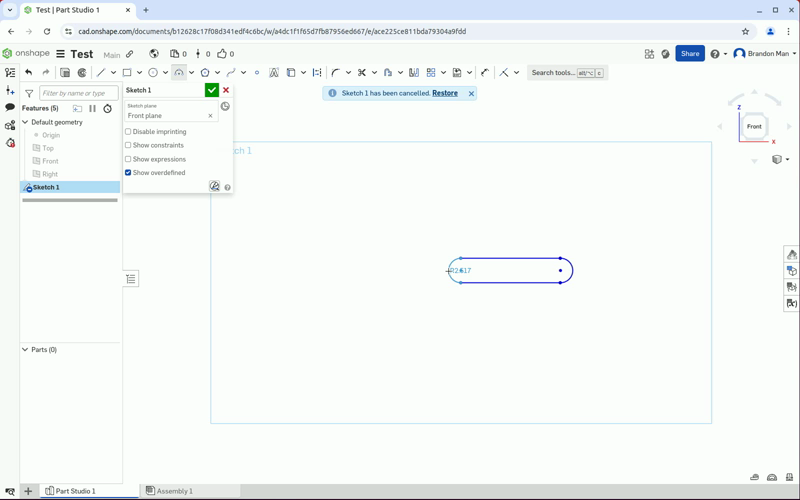
key(esc)
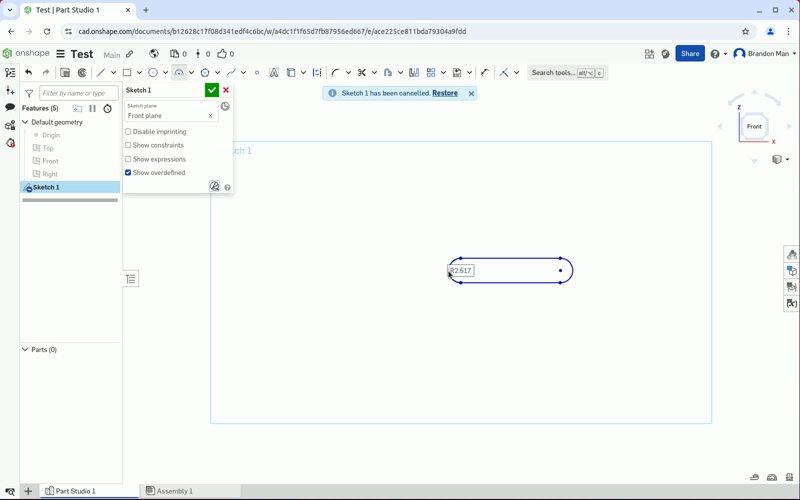
key(c)
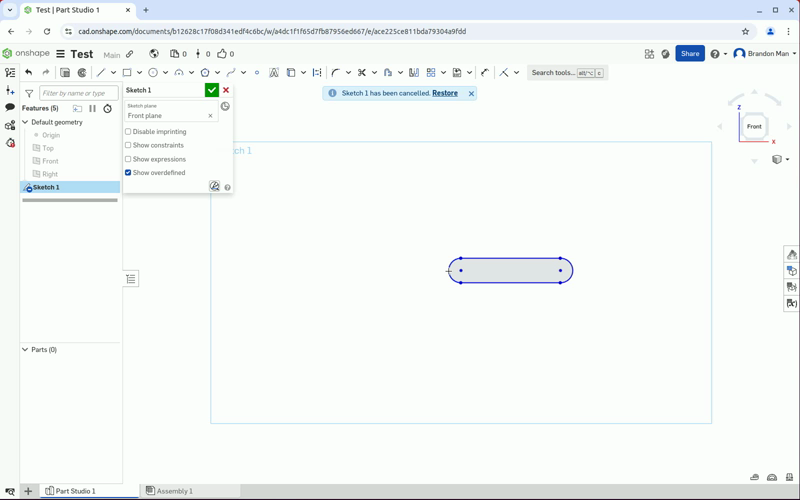
key_down(shift)
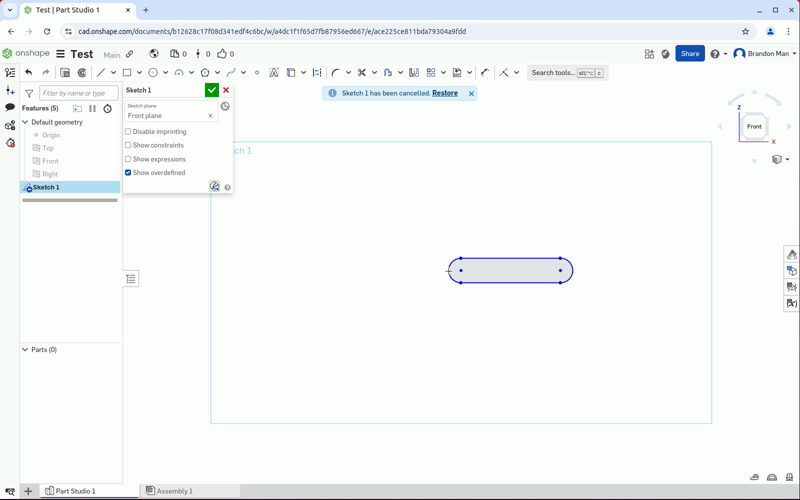
mouse_move(460, 270)
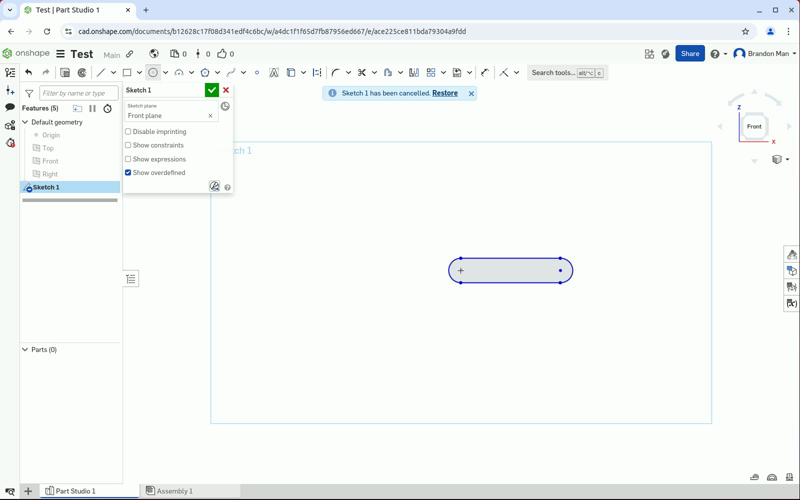
scroll(6)
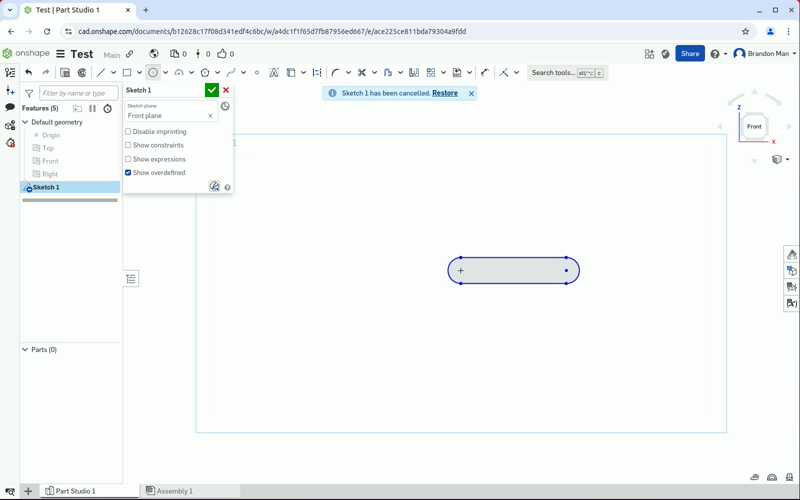
scroll(6)
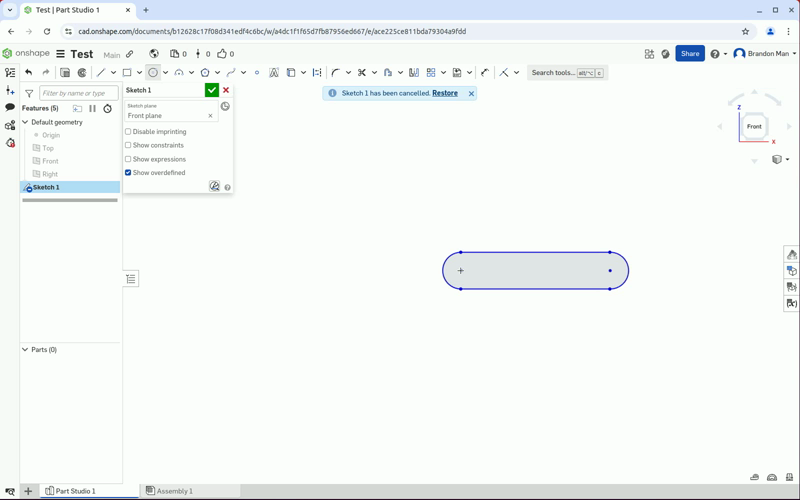
scroll(6)
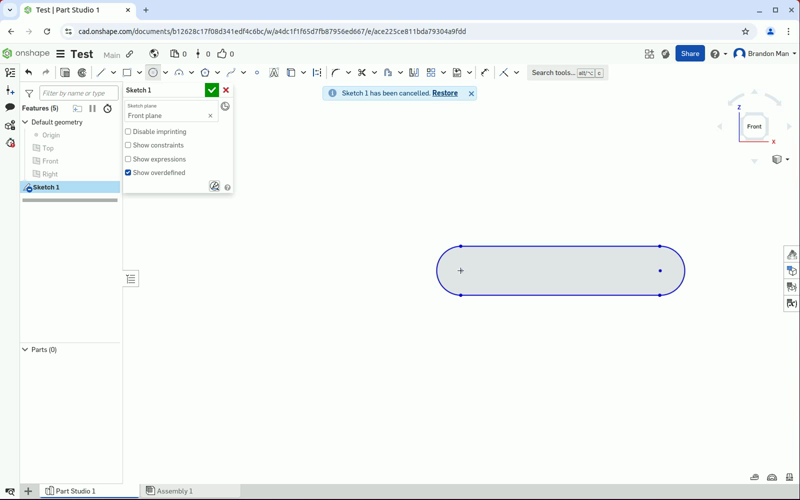
scroll(6)
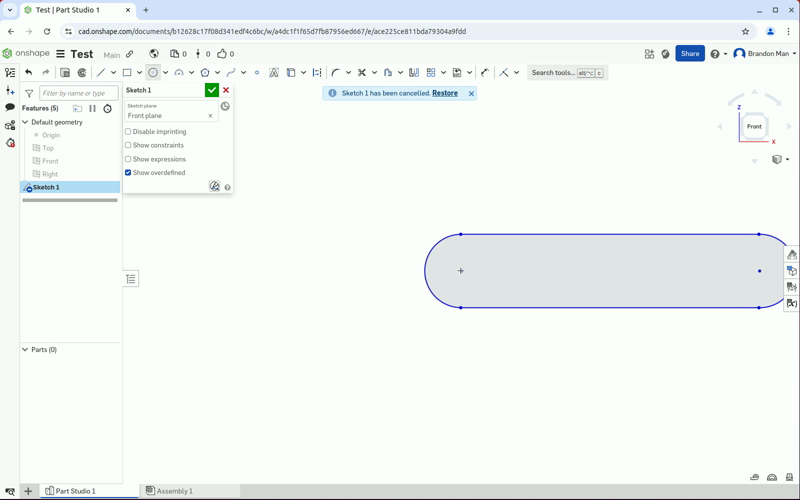
scroll(6)
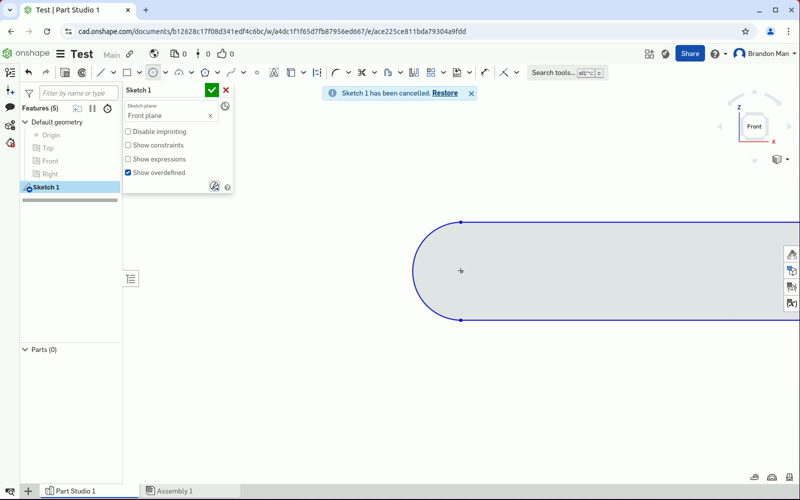
scroll(6)
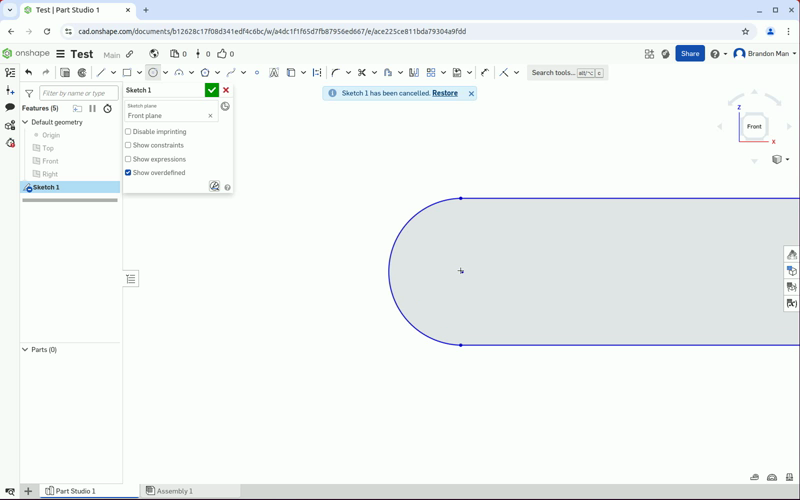
scroll(6)
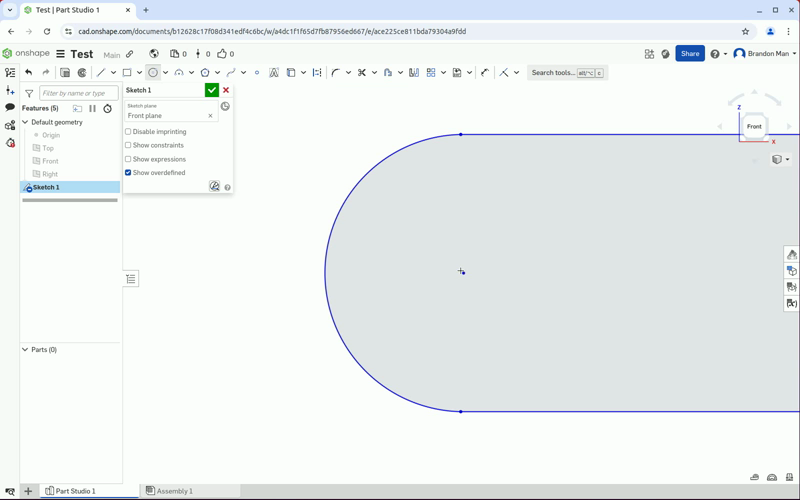
click(460, 270)
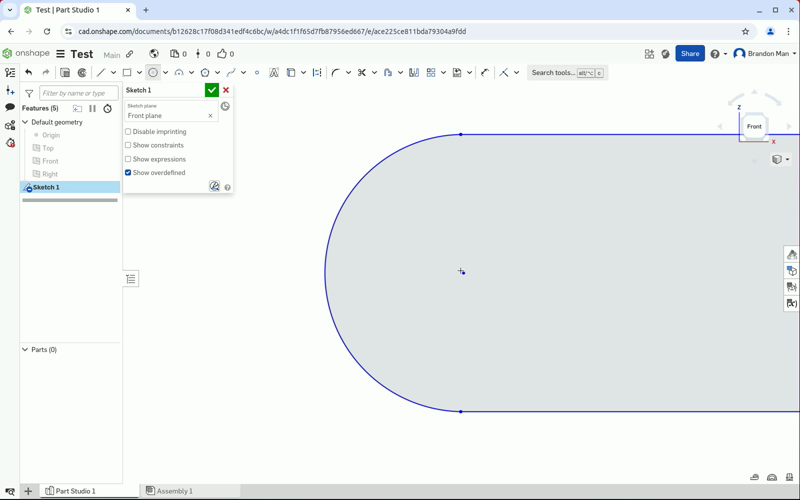
scroll(-6)
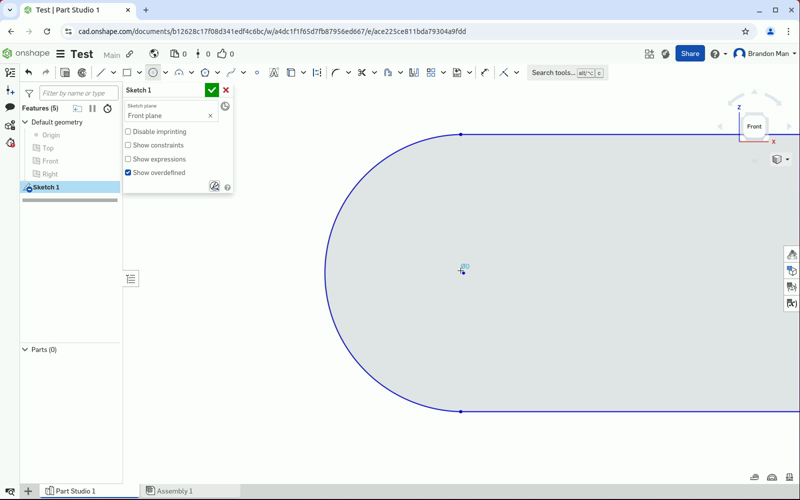
scroll(-6)
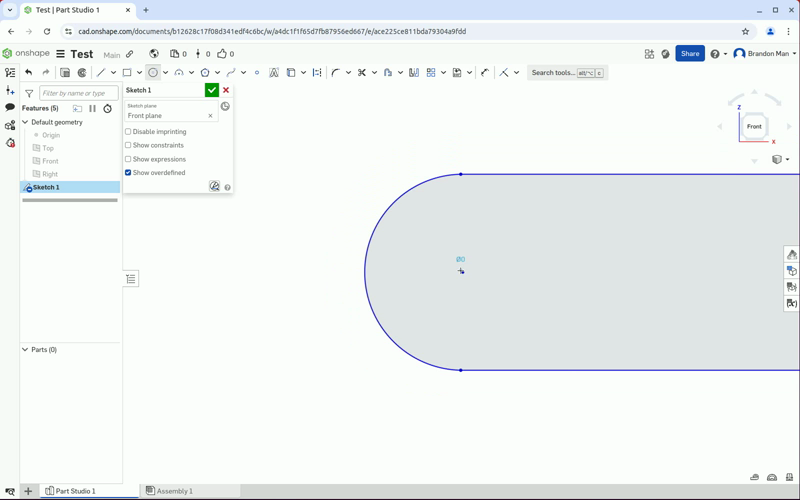
scroll(-6)
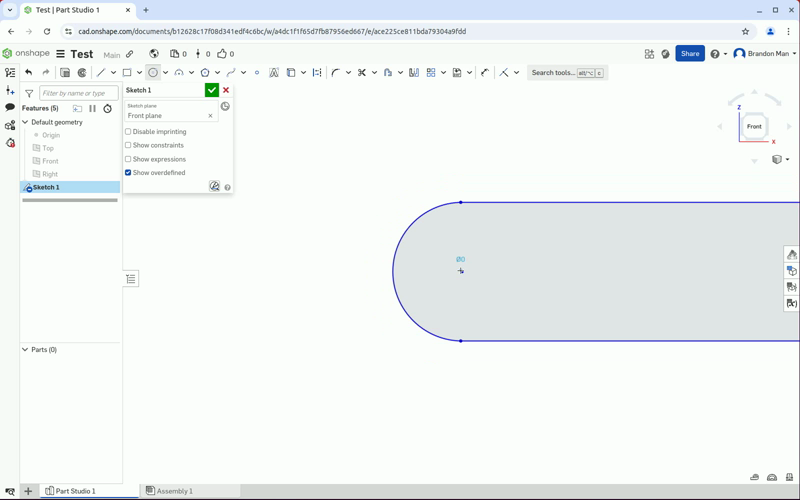
scroll(-6)
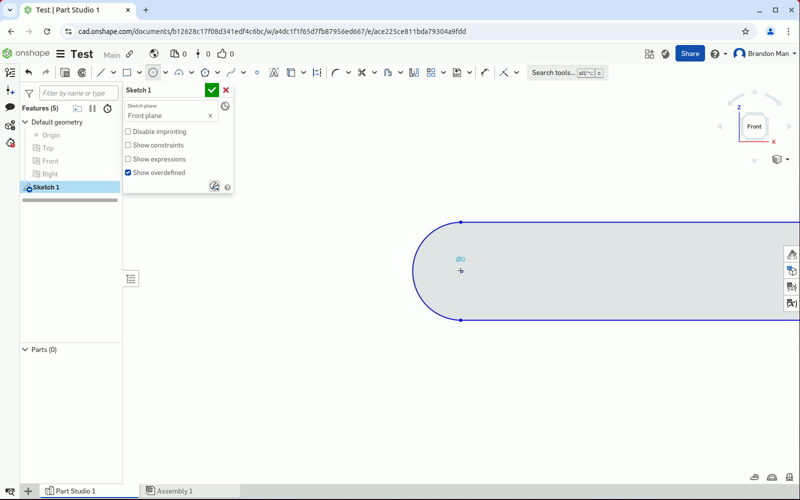
scroll(-6)
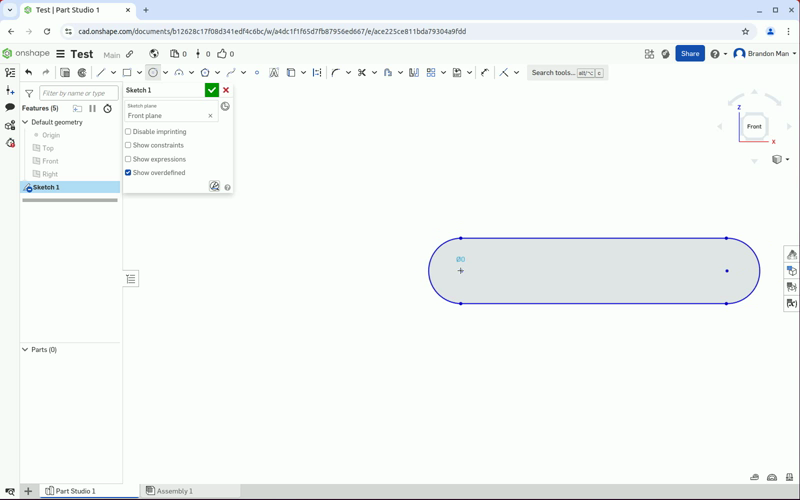
scroll(-6)
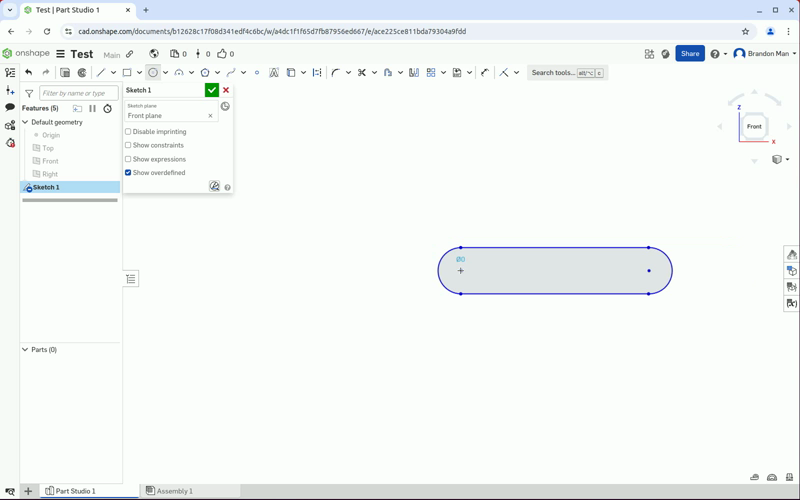
scroll(-6)
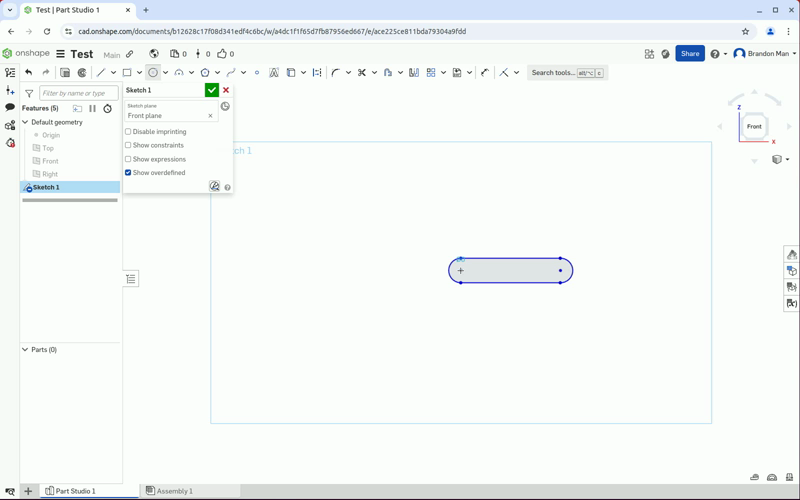
key_up(shift)
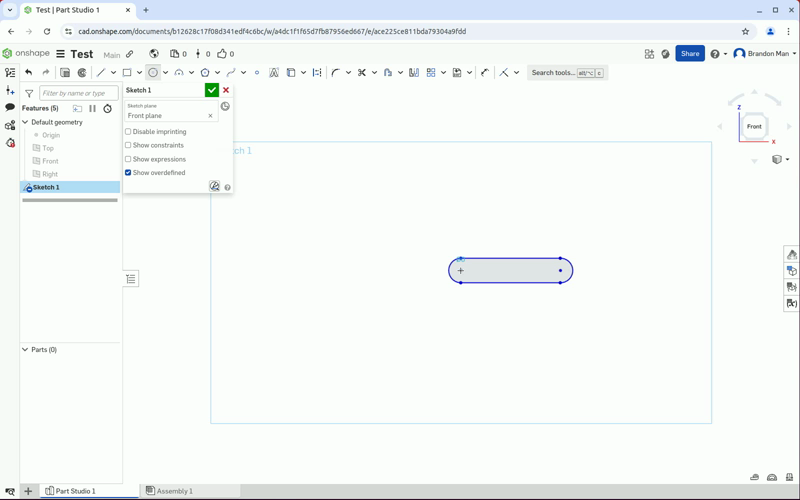
mouse_move(467, 270)
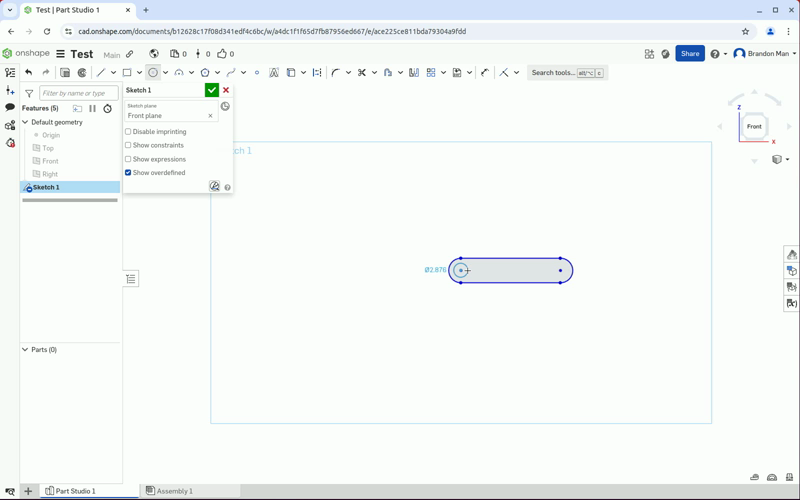
click(467, 270)
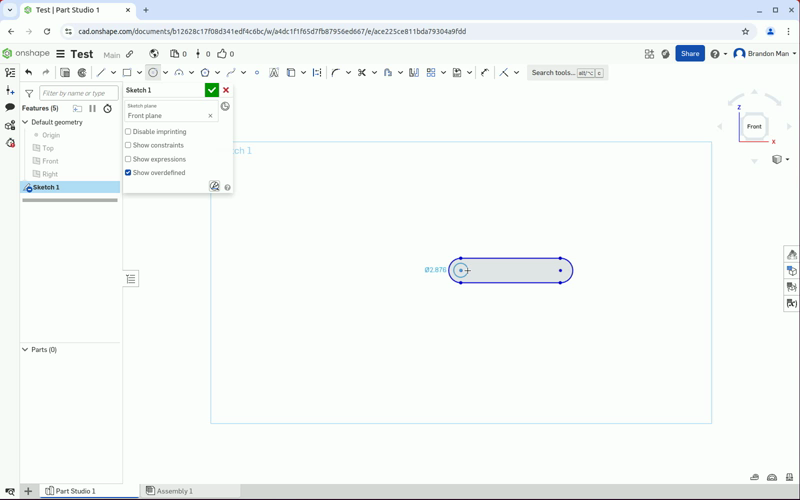
key(esc)
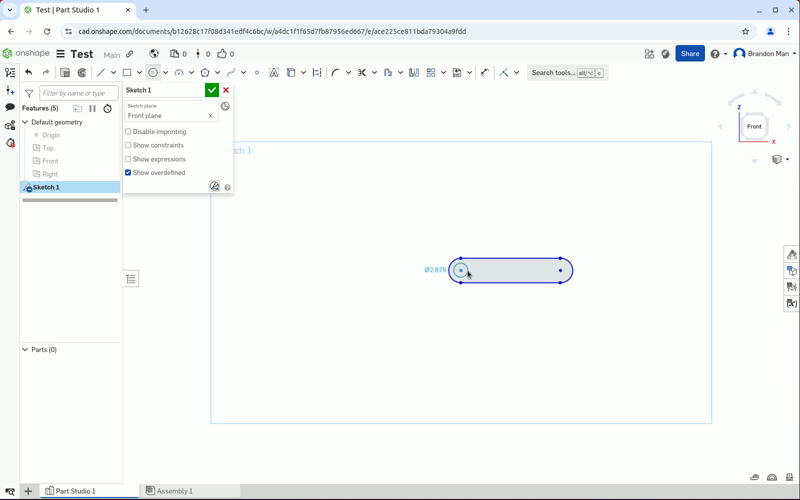
key(c)
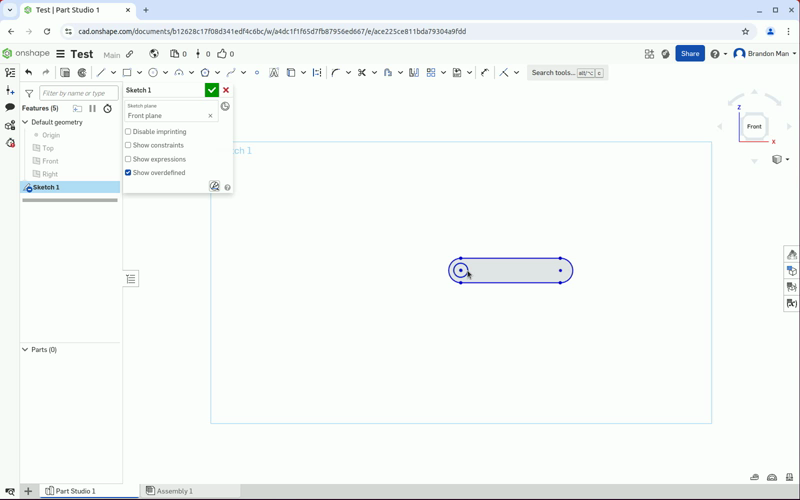
key_down(shift)
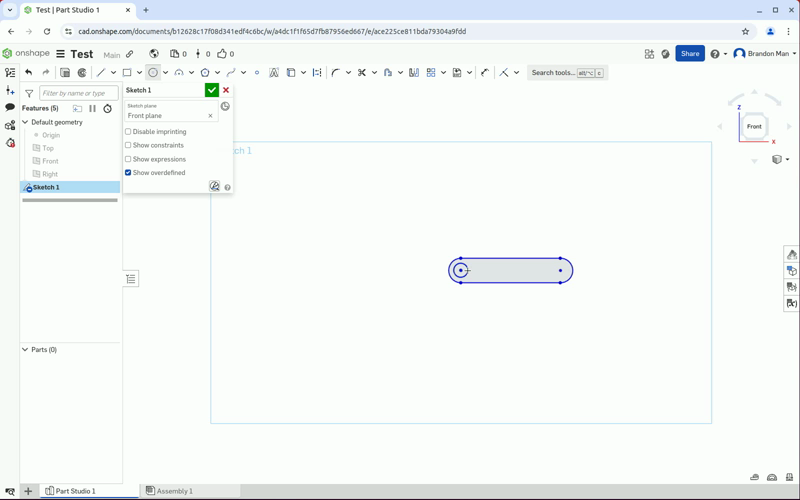
mouse_move(560, 270)
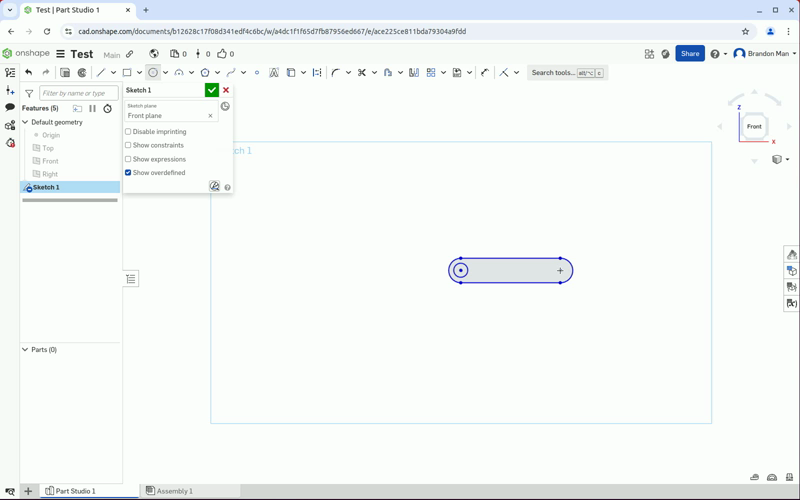
scroll(6)
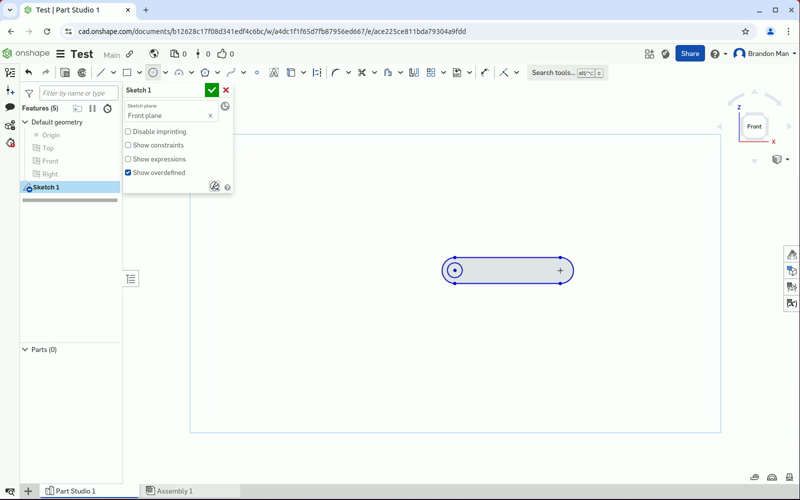
scroll(6)
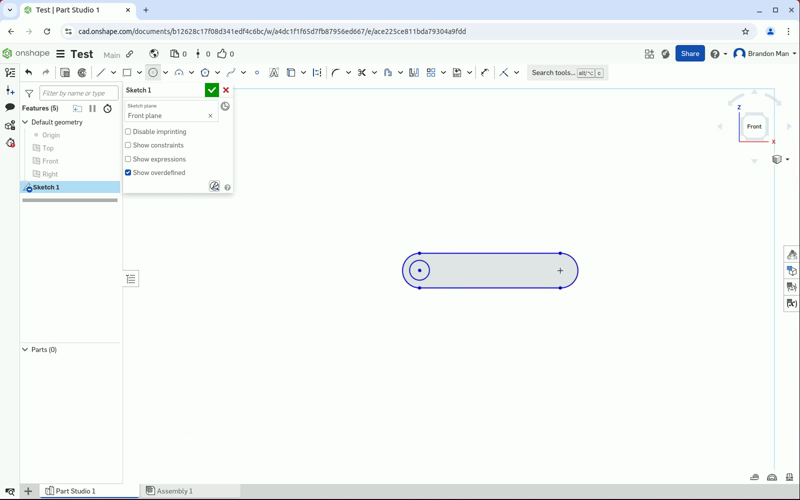
scroll(6)
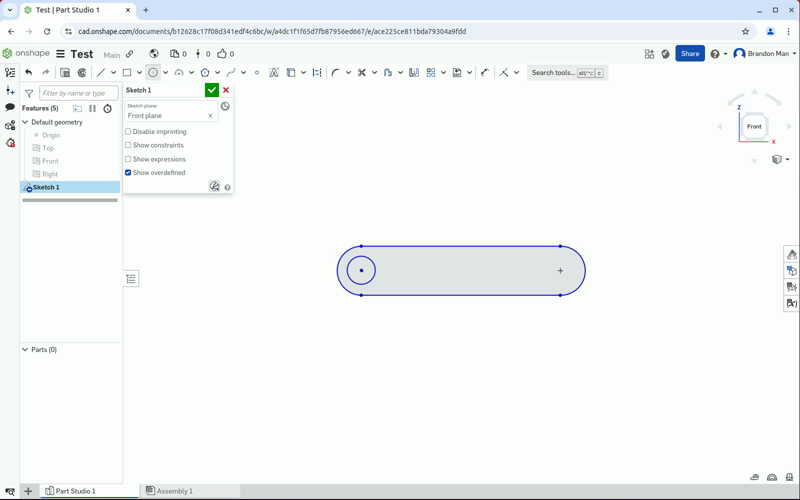
scroll(6)
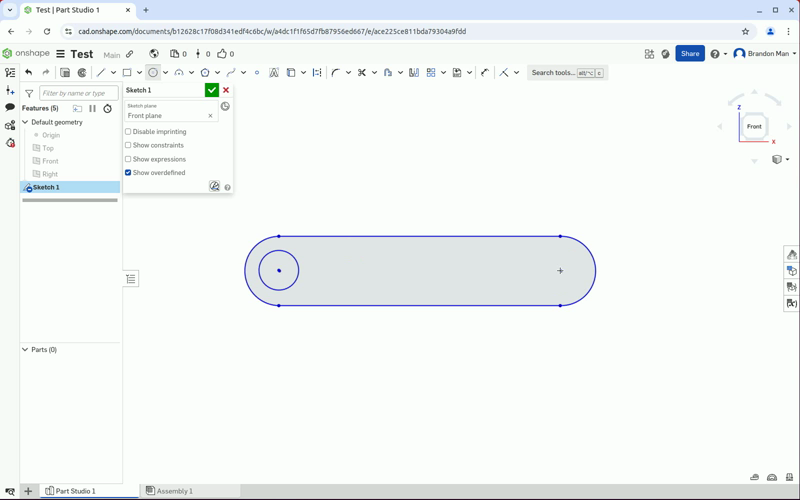
scroll(6)
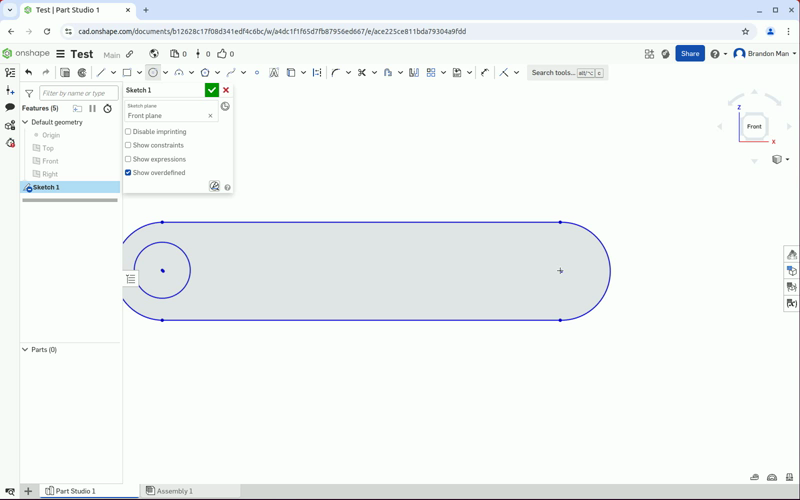
scroll(6)
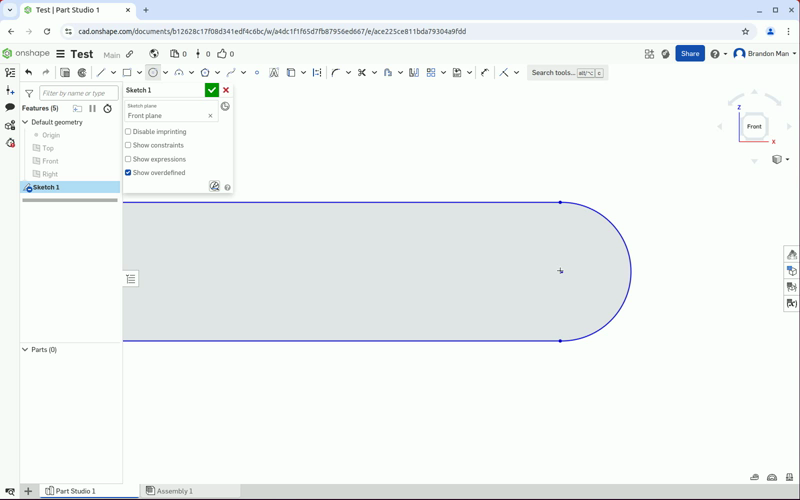
scroll(6)
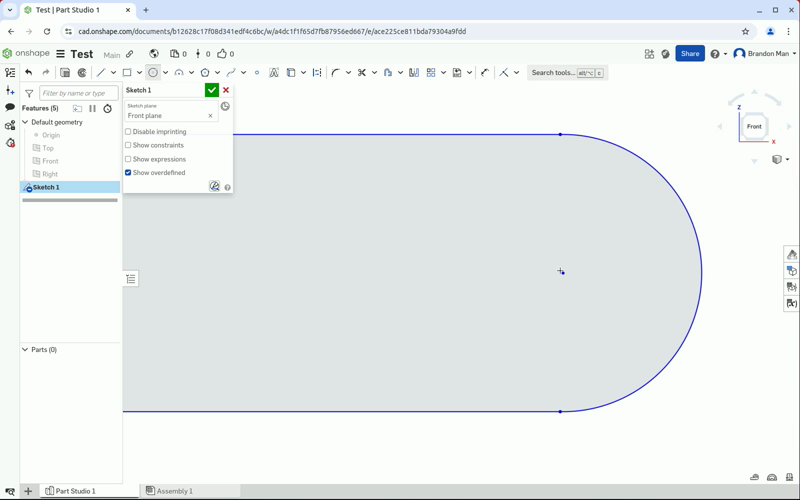
click(560, 270)
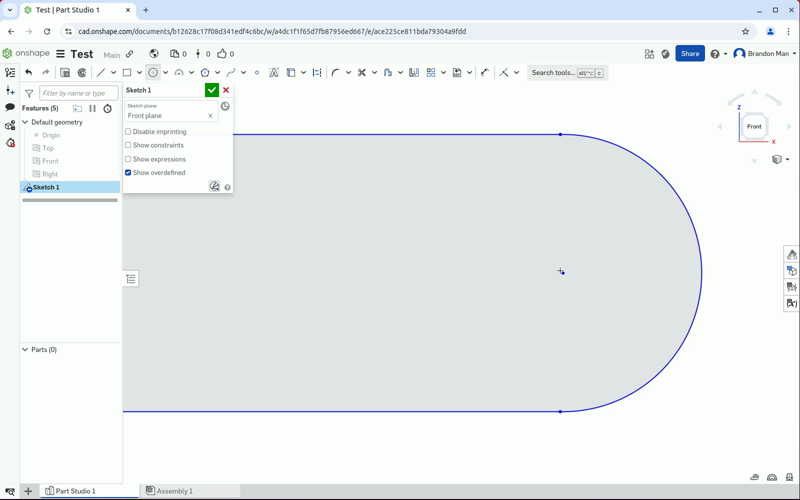
scroll(-6)
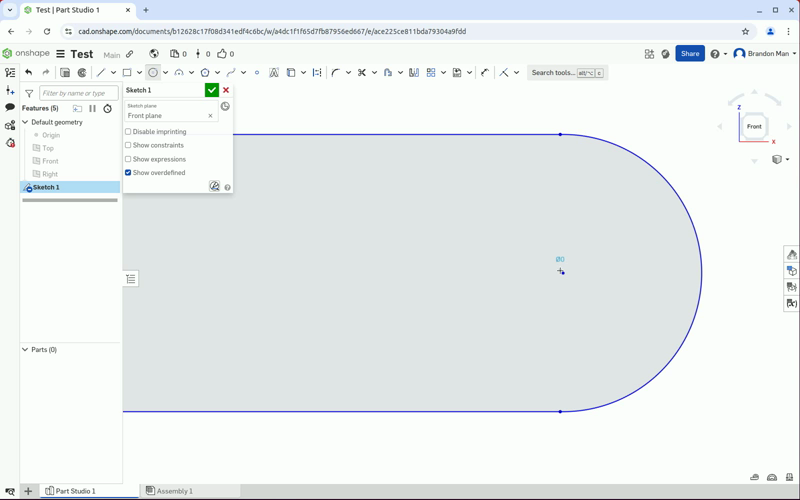
scroll(-6)
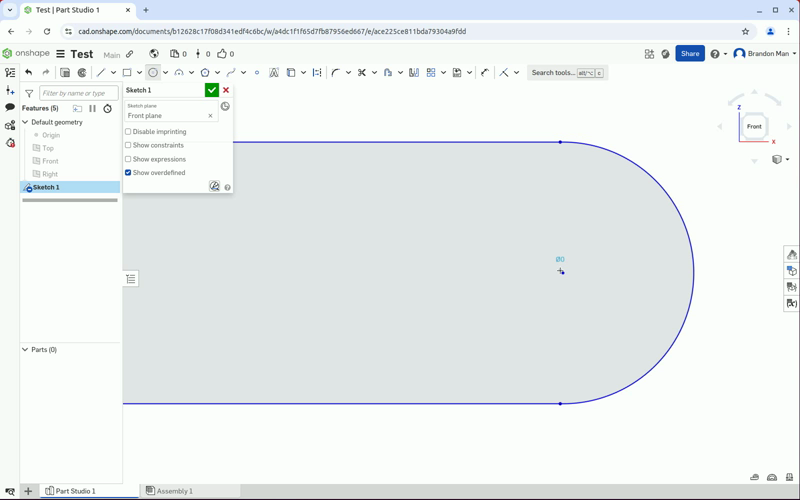
scroll(-6)
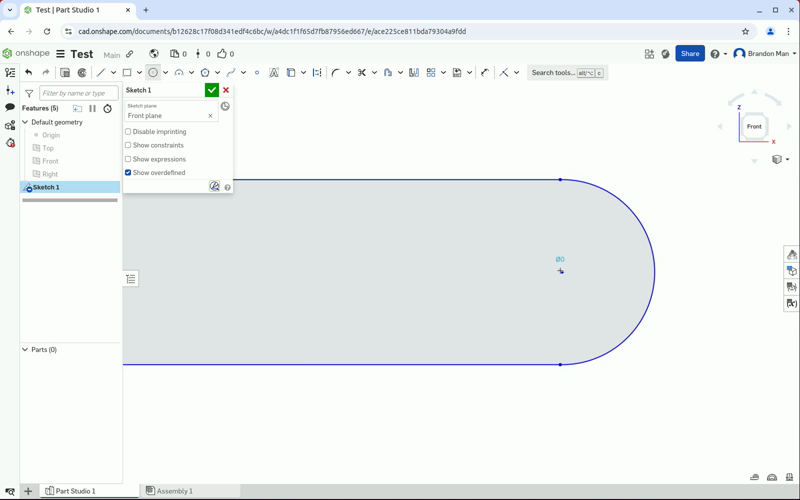
scroll(-6)
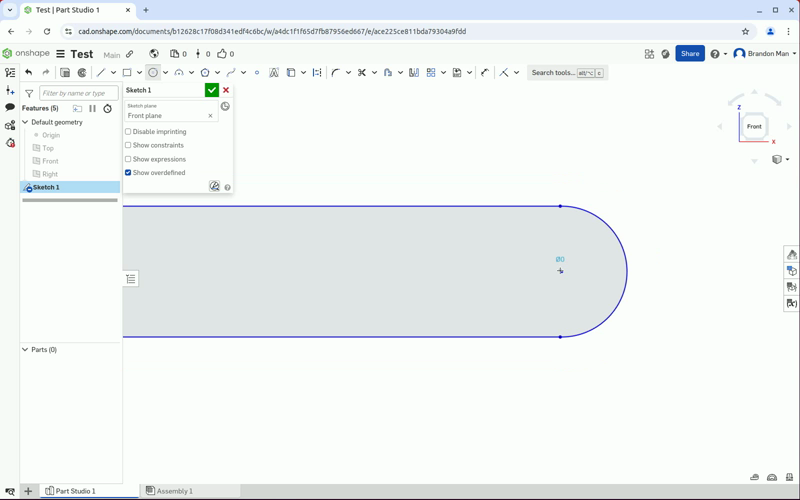
scroll(-6)
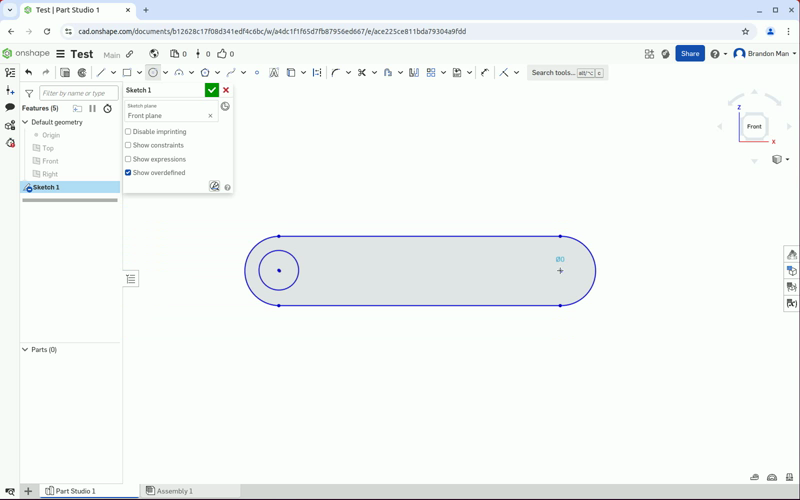
scroll(-6)
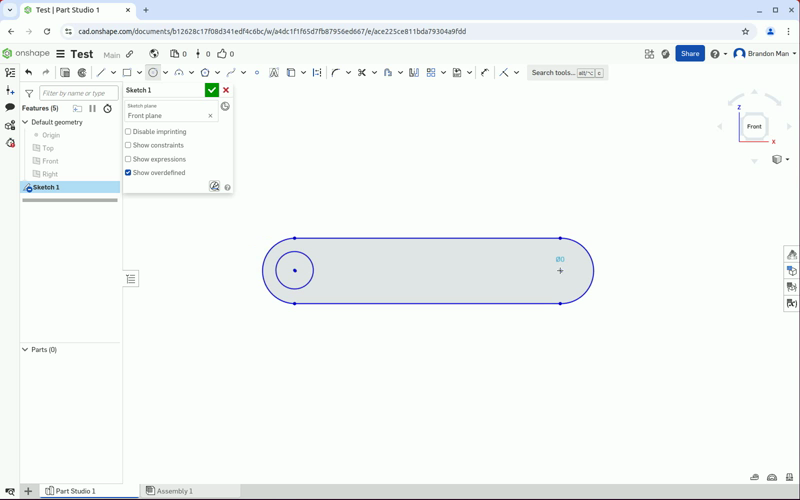
scroll(-6)
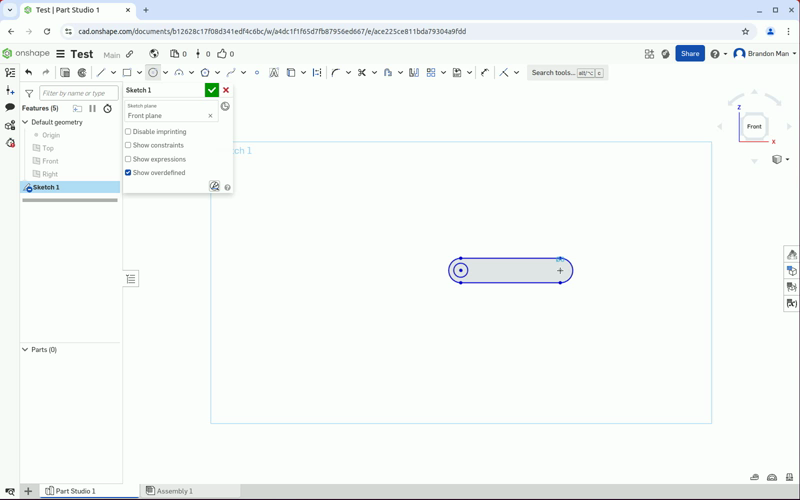
key_up(shift)
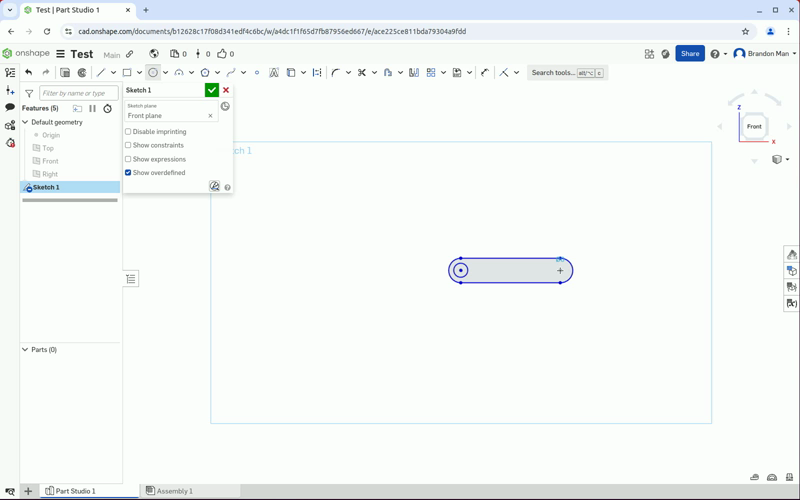
mouse_move(567, 270)
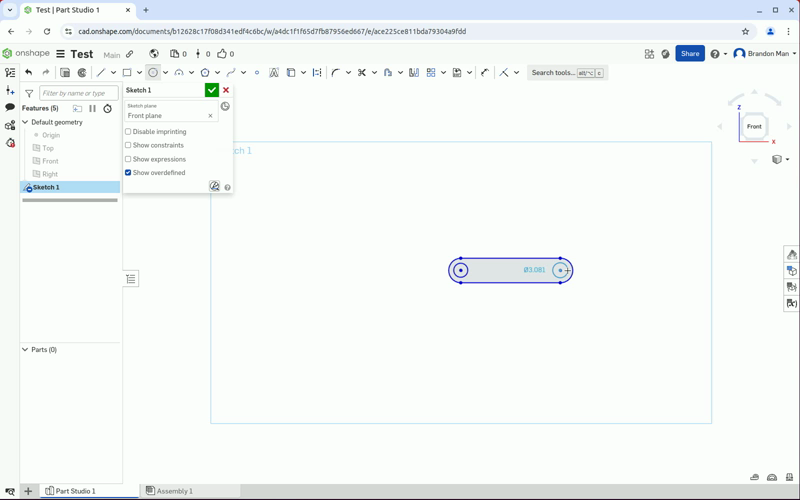
click(567, 270)
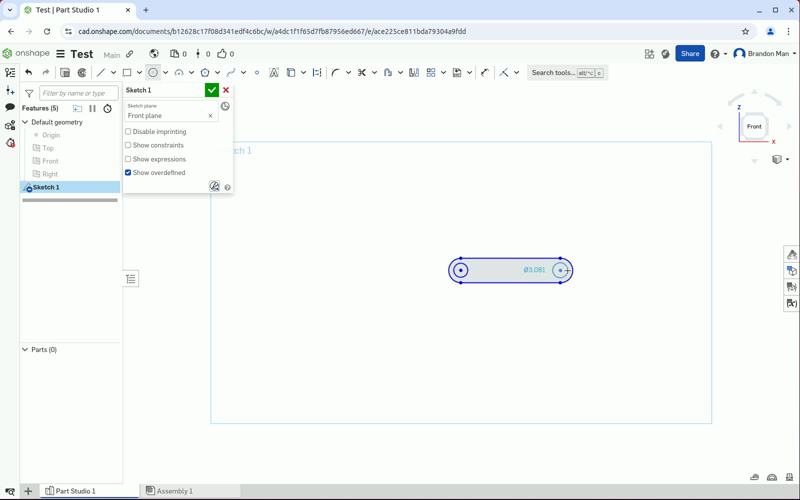
key(esc)
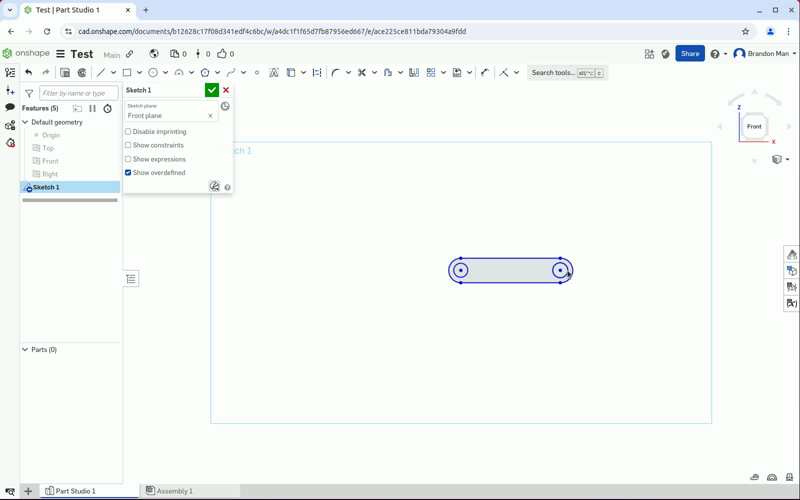
mouse_move(508, 263)
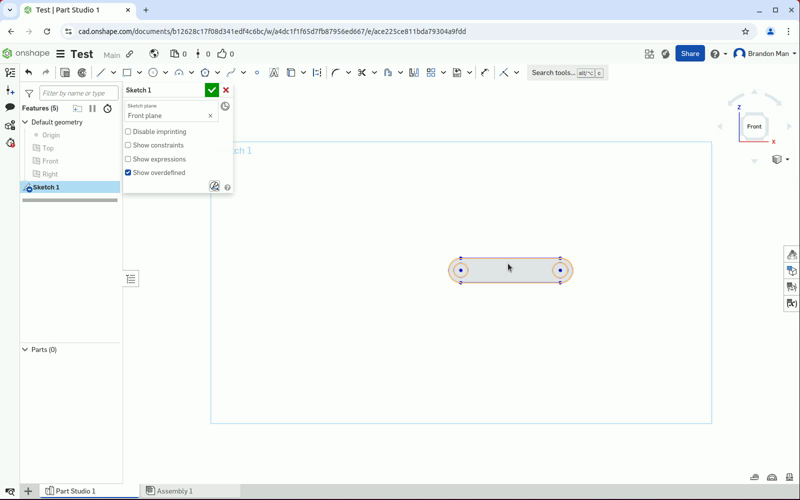
click(508, 263)
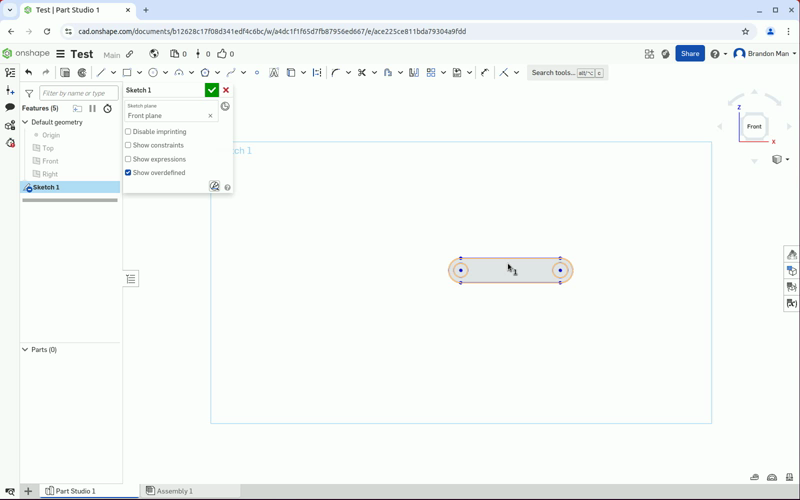
mouse_move(73, 352)
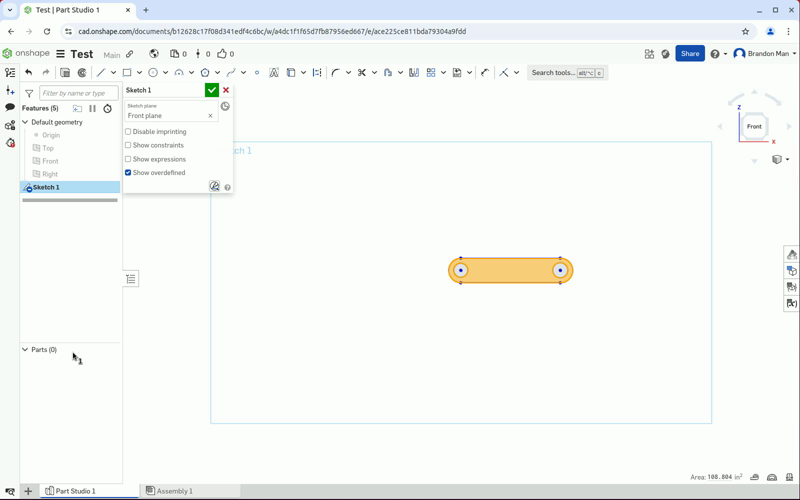
key(shift+y)
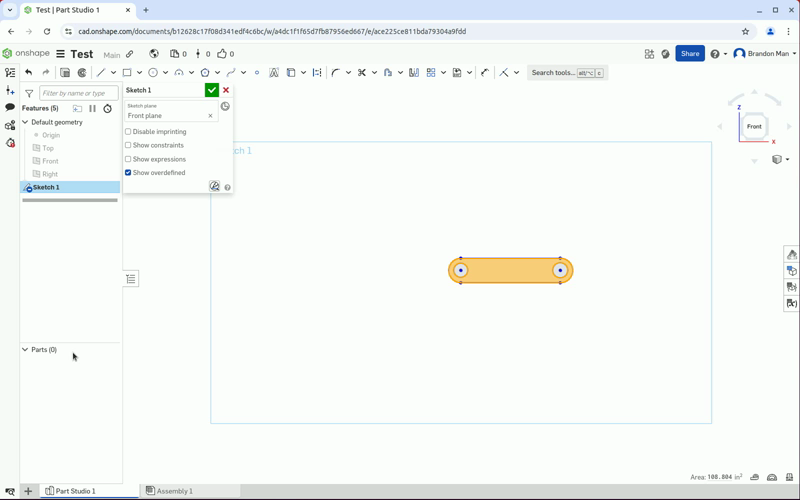
key(shift+e)
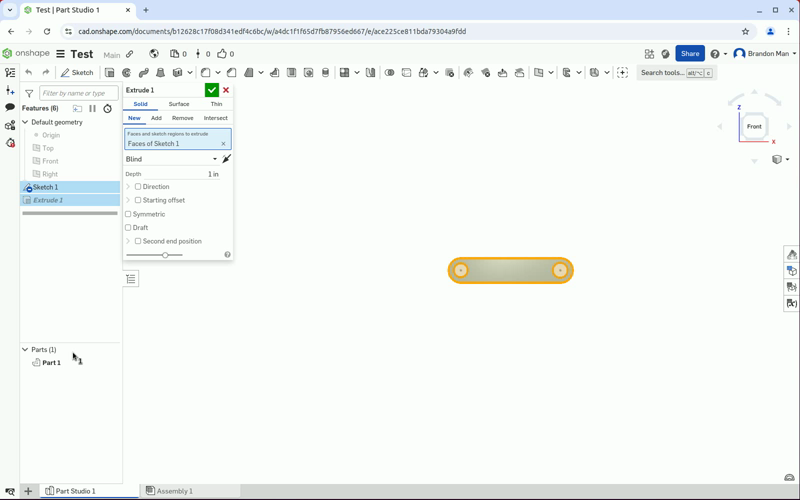
mouse_move(143, 106)
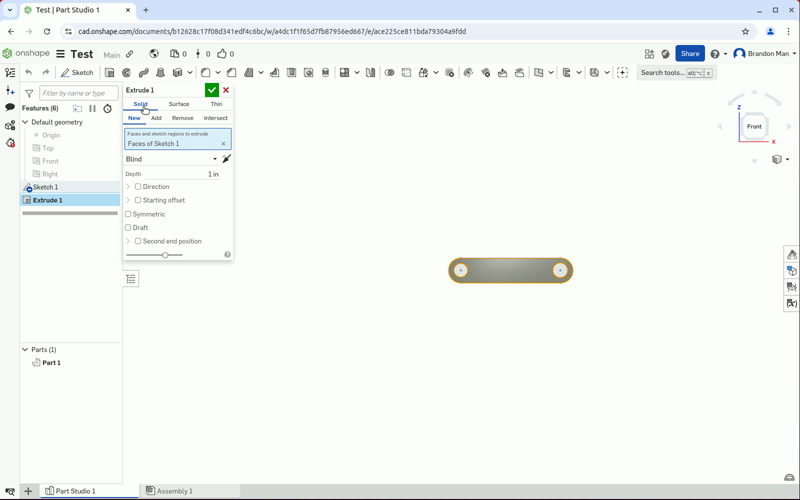
click(143, 106)
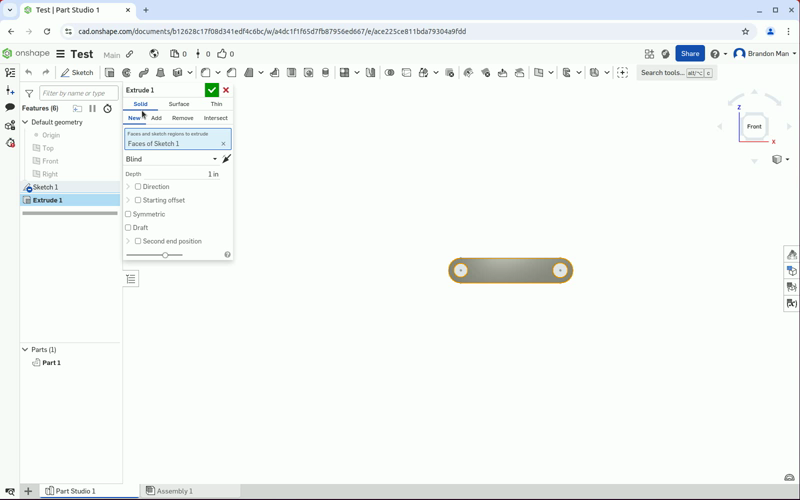
mouse_move(137, 120)
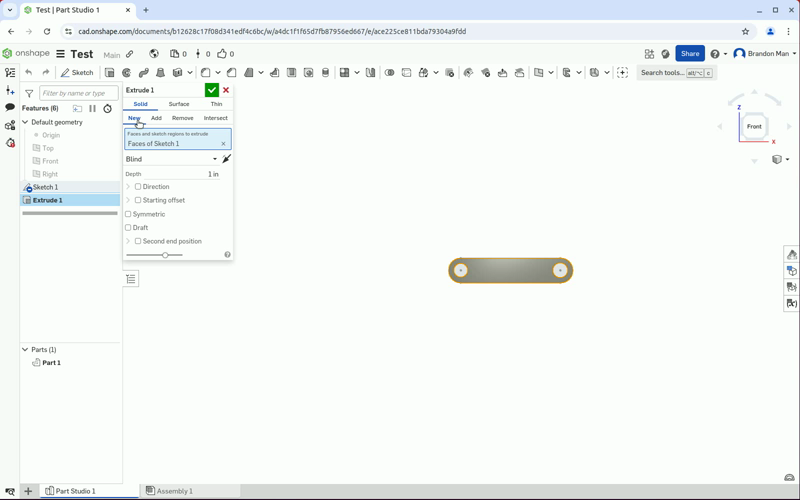
click(137, 120)
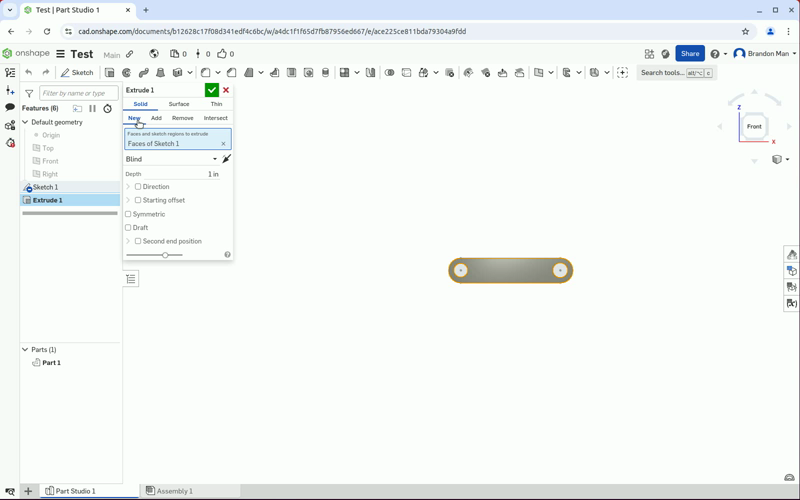
key(tab, 4)
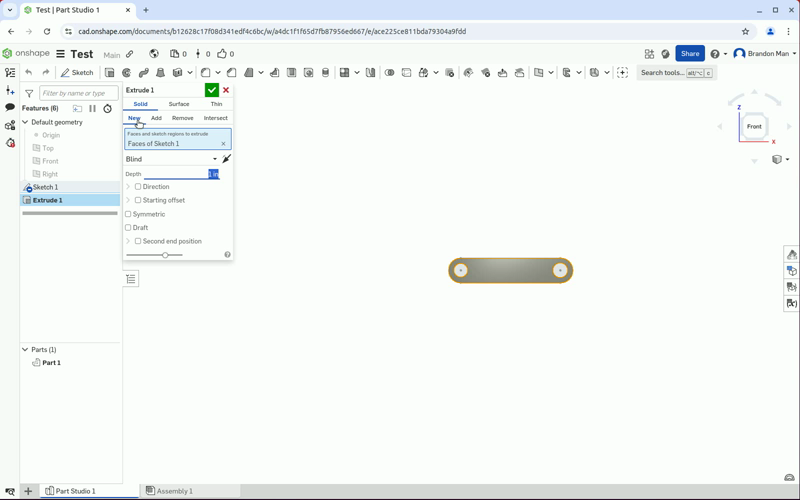
text(1.685)
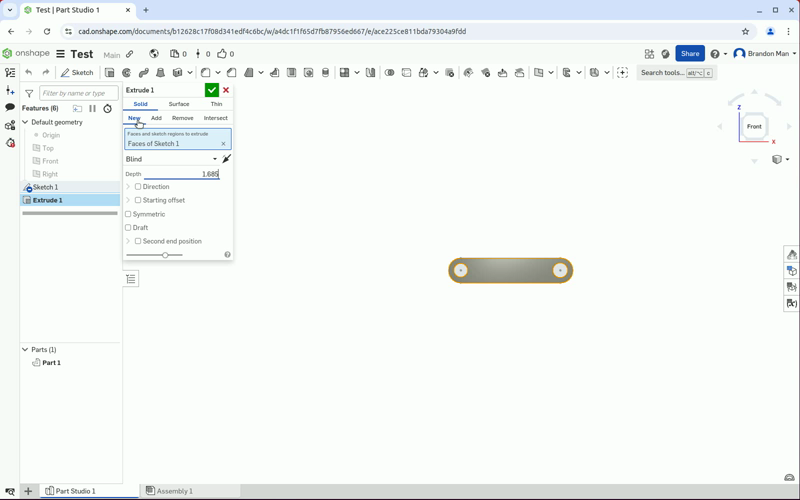
key(enter)
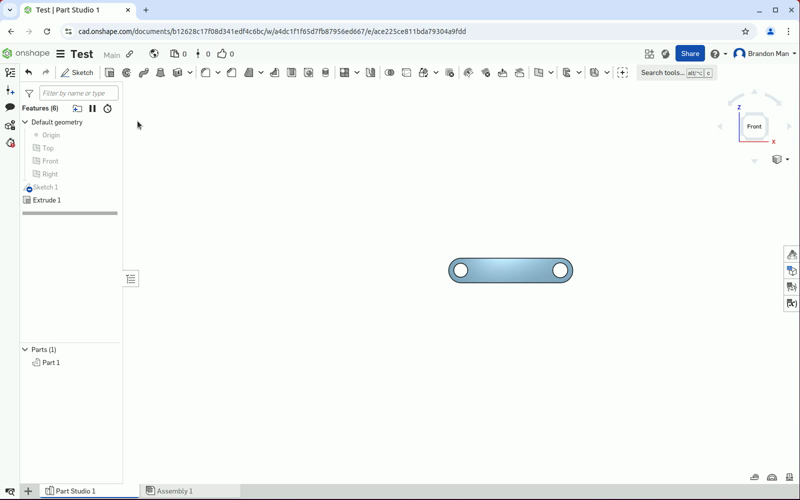
key(shift+h)
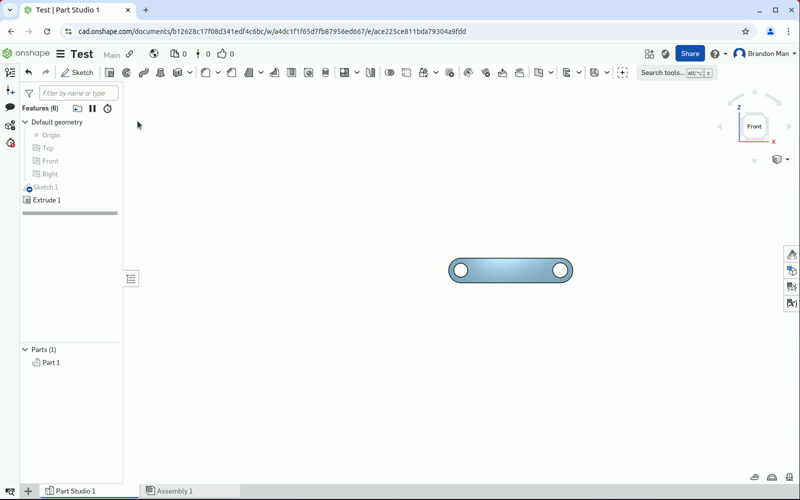
key(shift+h)
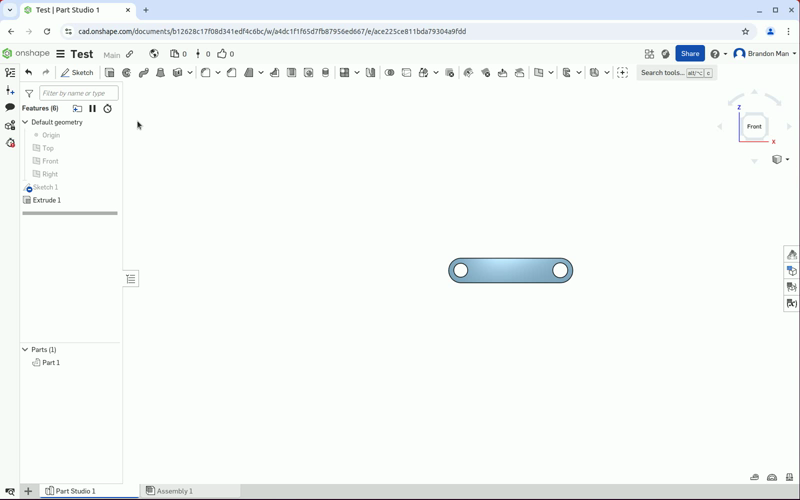
mouse_move(73, 189)
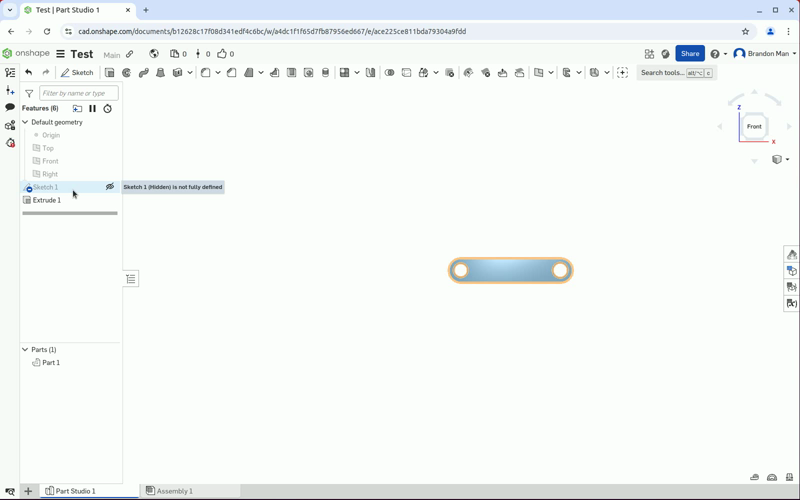
click(73, 189)
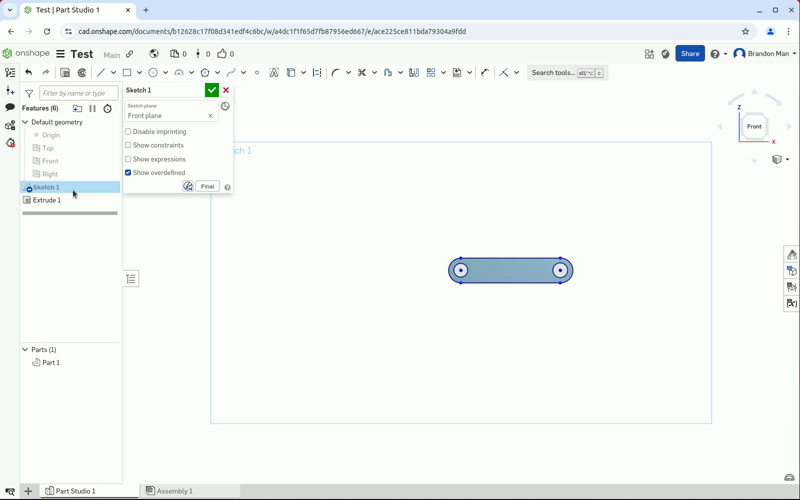
mouse_move(229, 92)
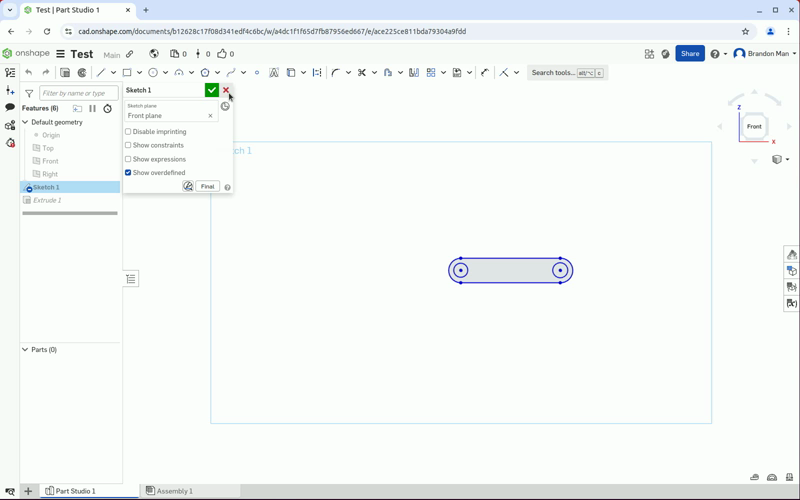
click(229, 92)
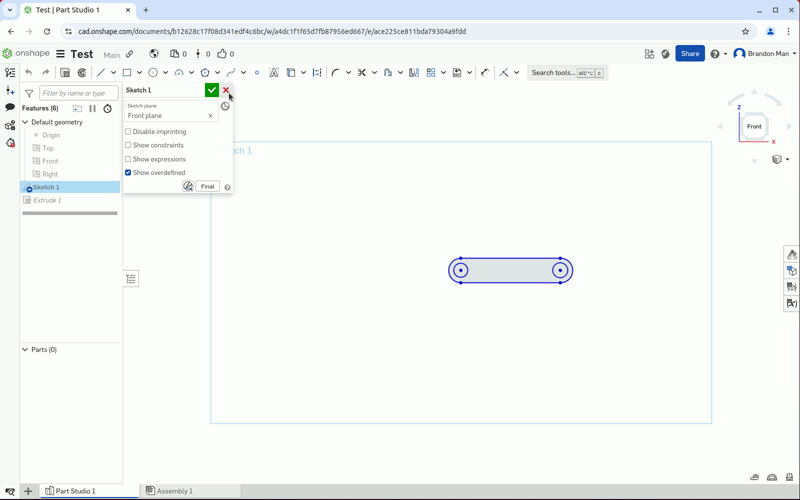
key(shift+s)
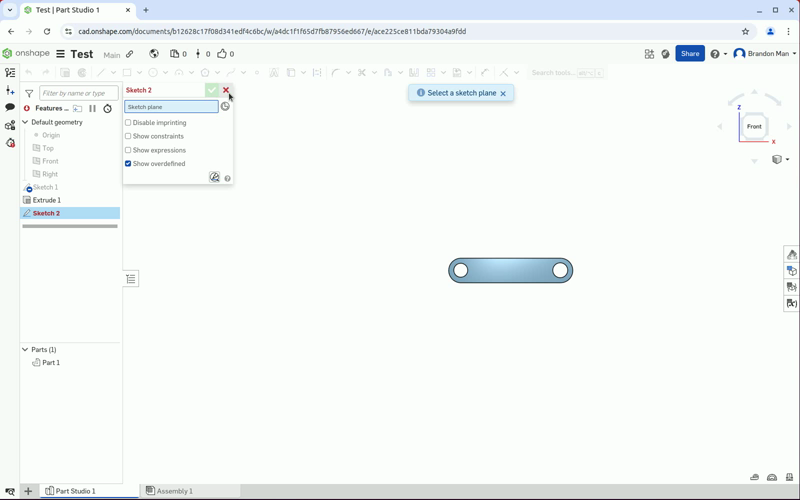
mouse_move(73, 163)
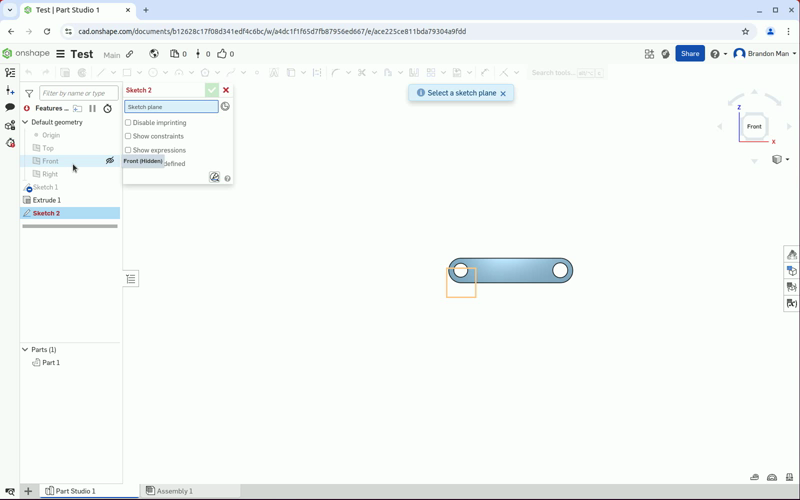
click(73, 163)
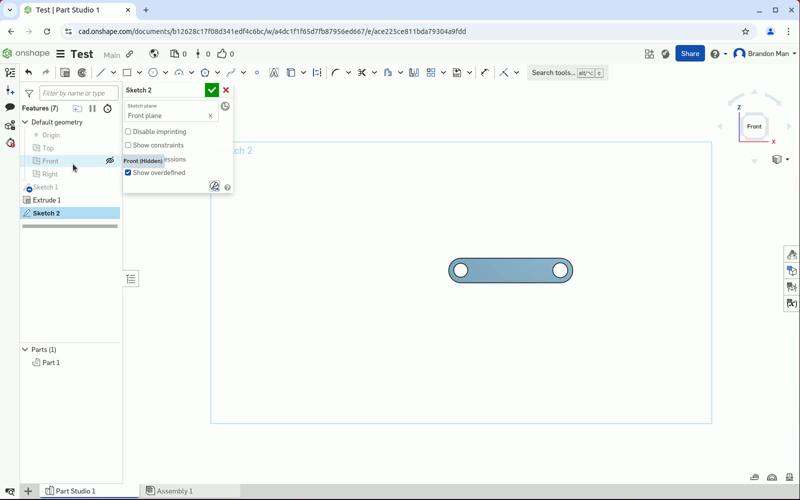
mouse_move(73, 352)
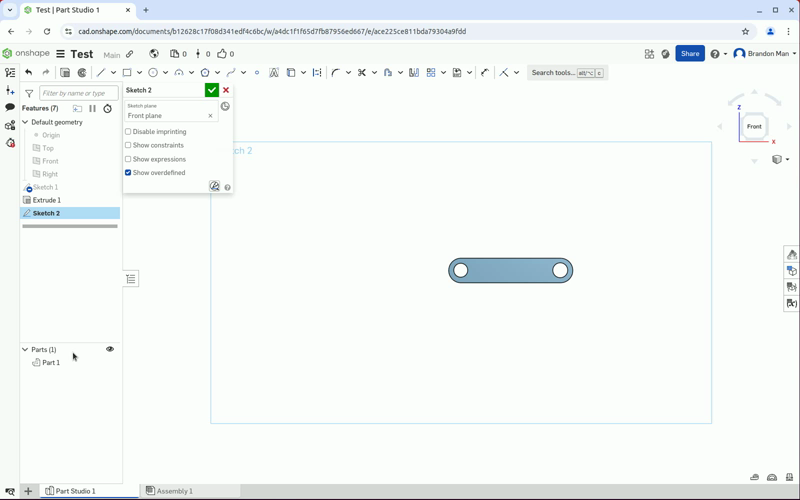
key(y)
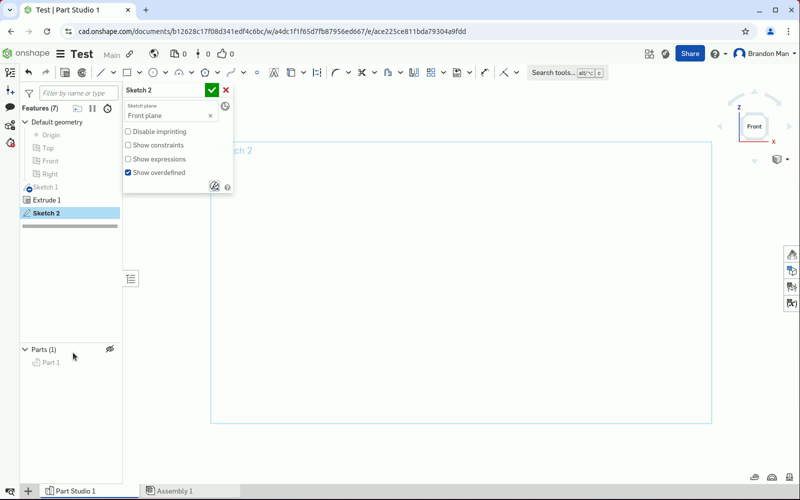
key(c)
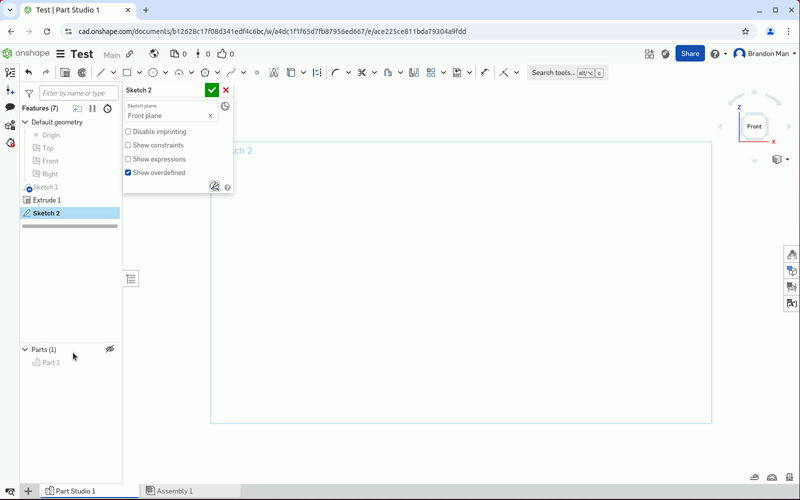
key_down(shift)
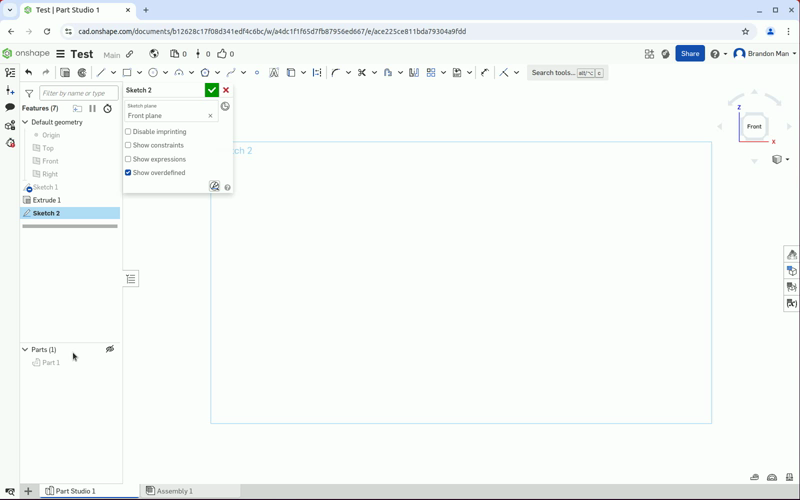
mouse_move(461, 270)
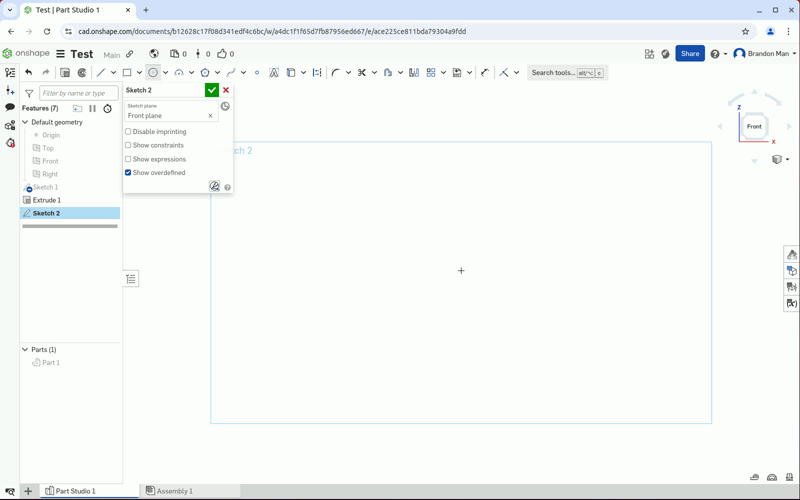
click(461, 270)
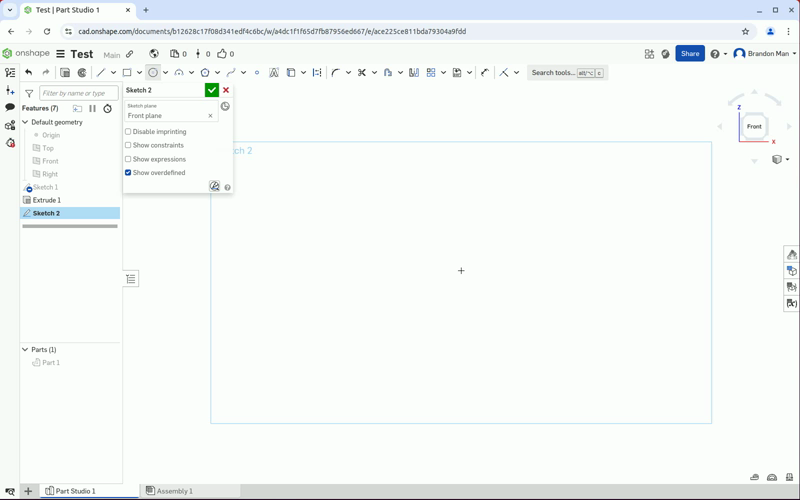
key_up(shift)
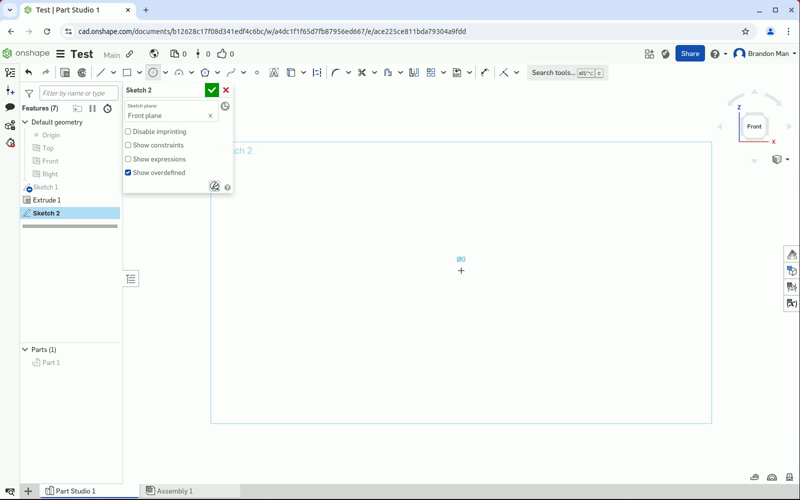
mouse_move(465, 270)
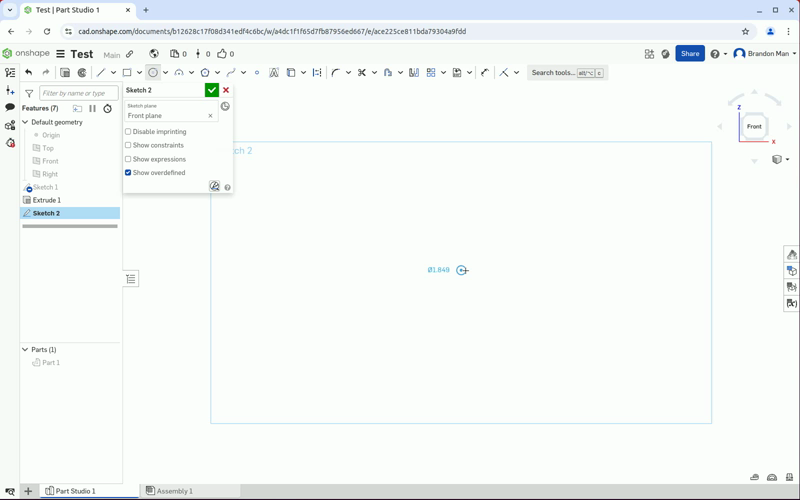
click(465, 270)
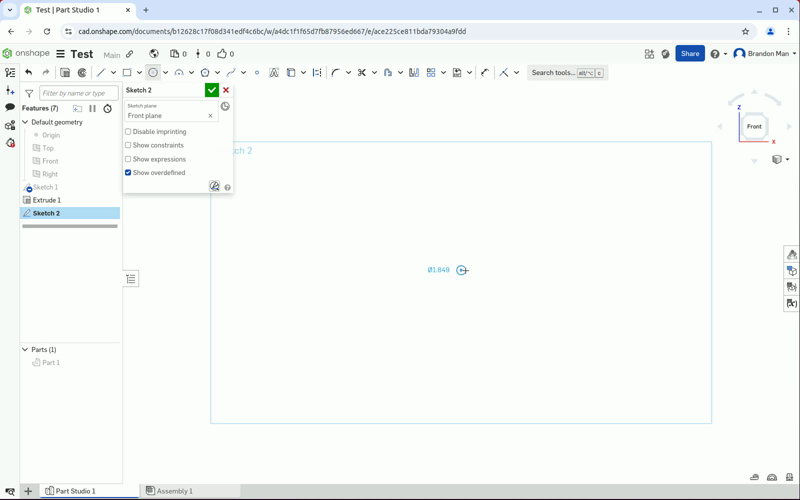
key(esc)
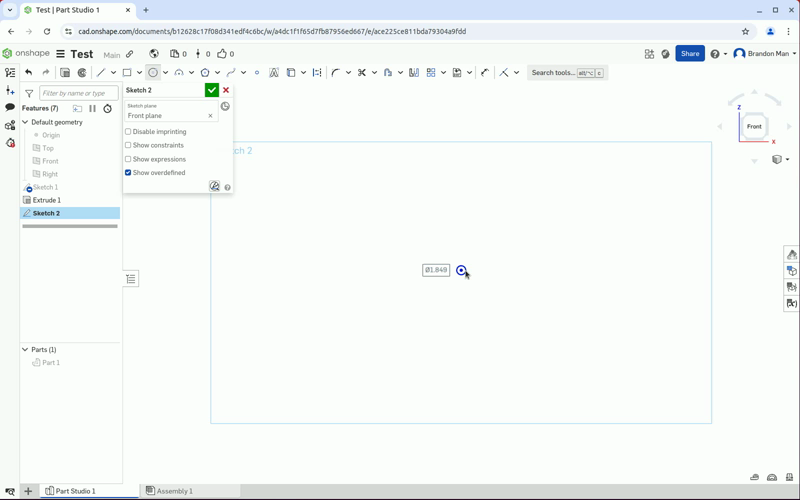
mouse_move(462, 267)
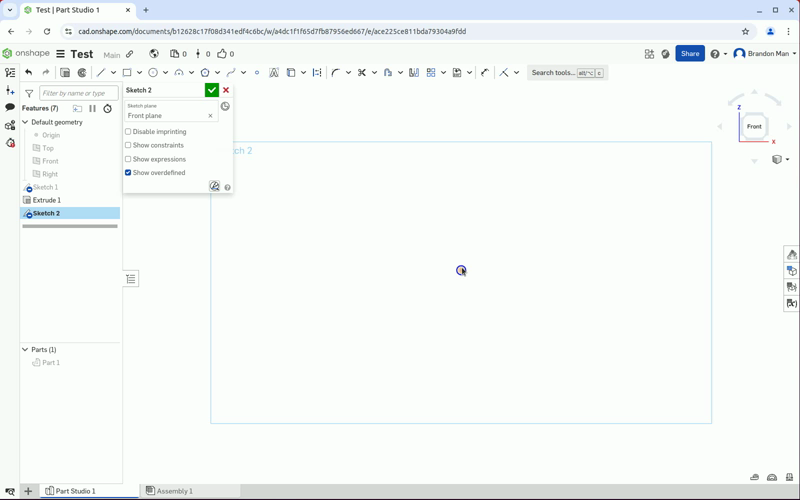
scroll(6)
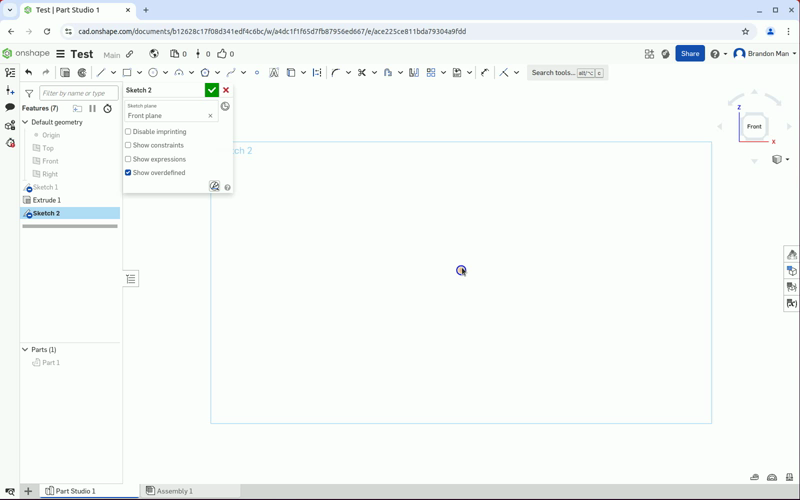
scroll(6)
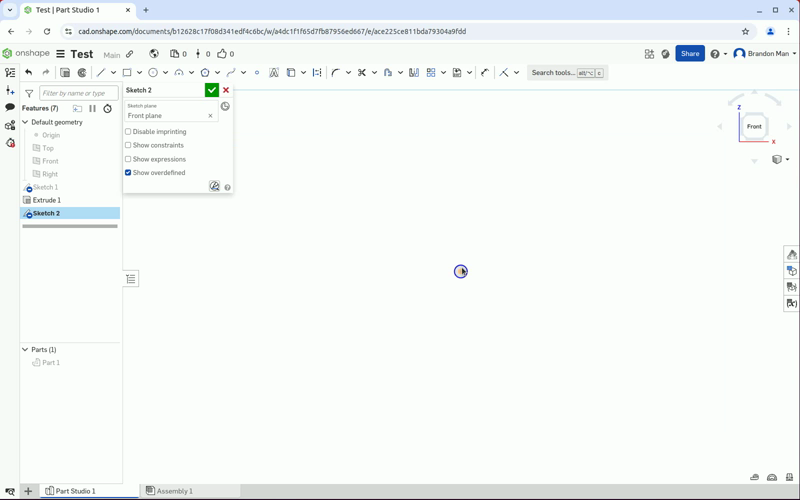
scroll(6)
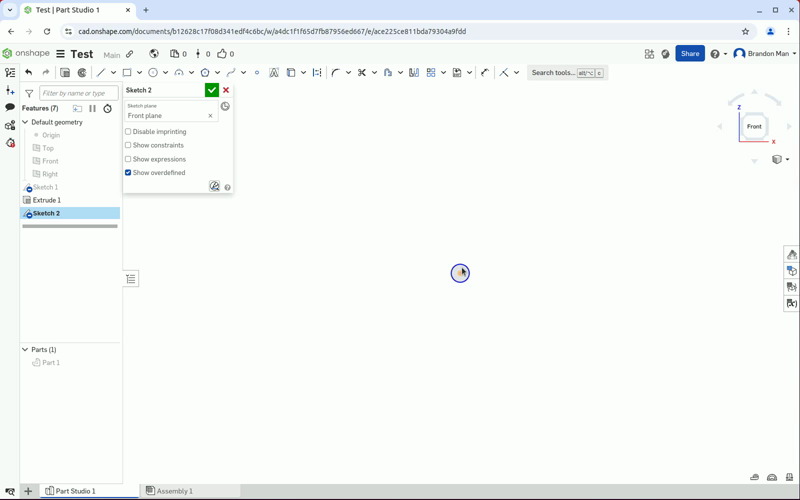
scroll(6)
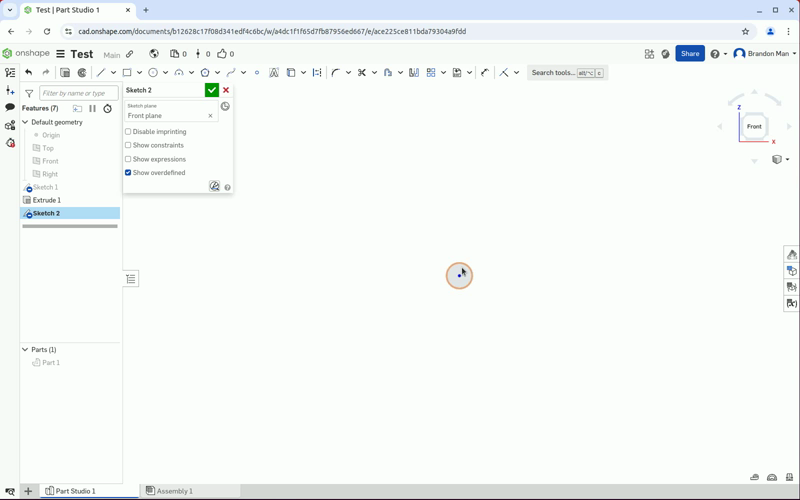
scroll(6)
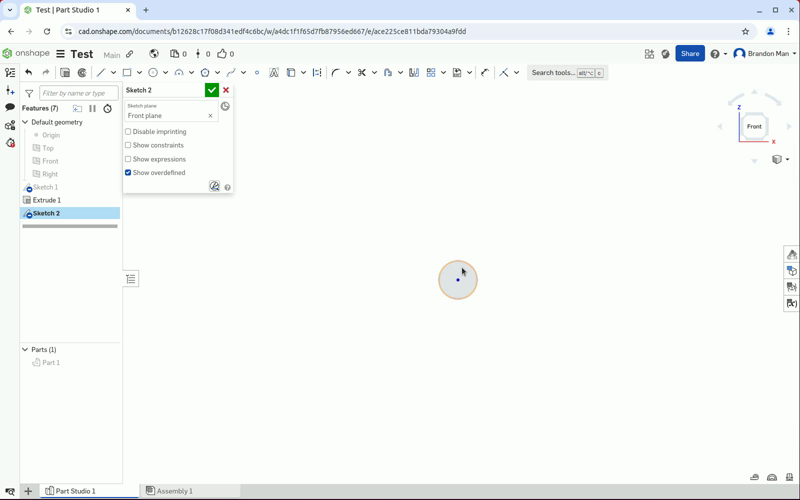
scroll(6)
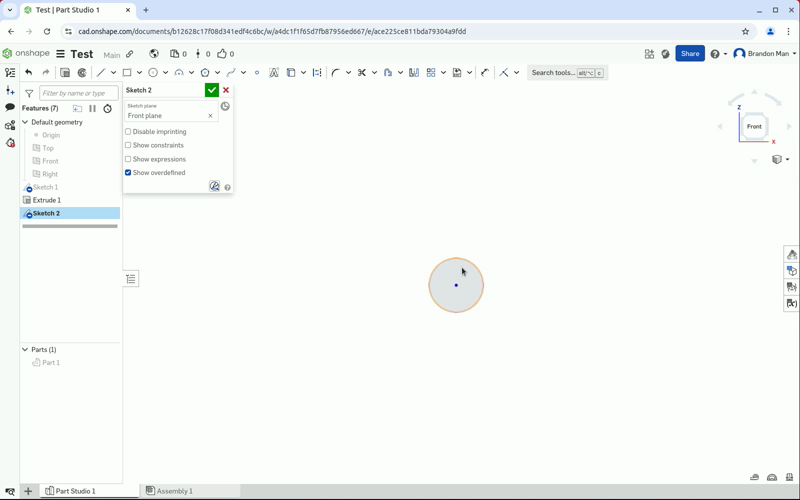
scroll(6)
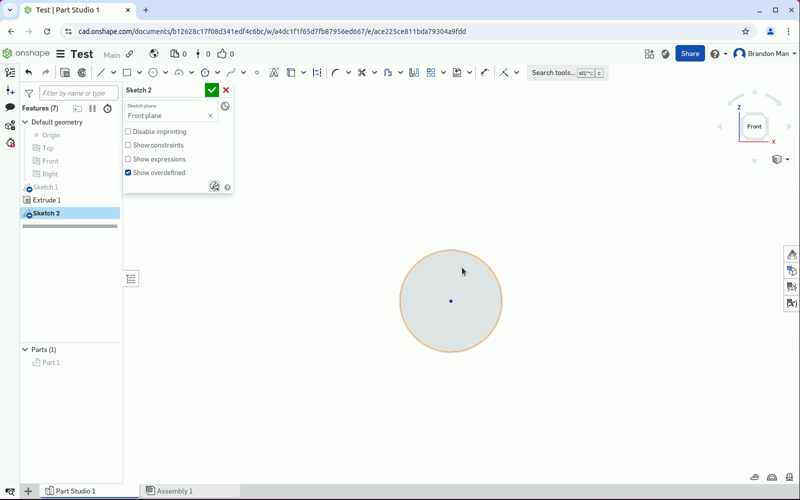
click(462, 267)
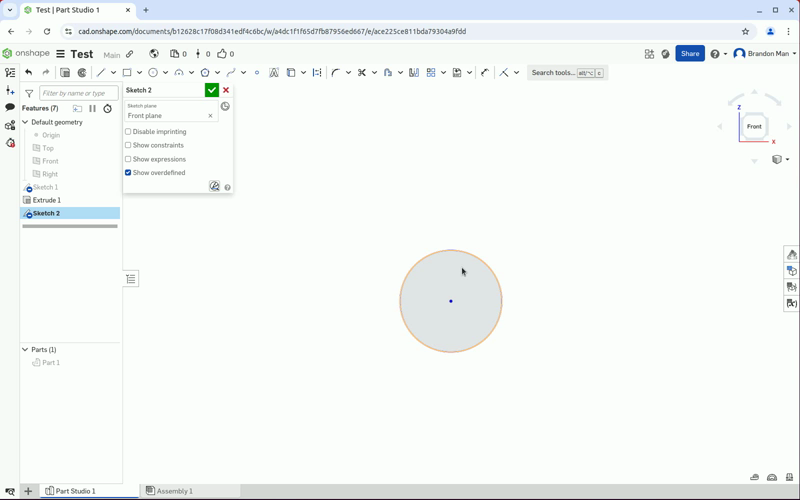
scroll(-6)
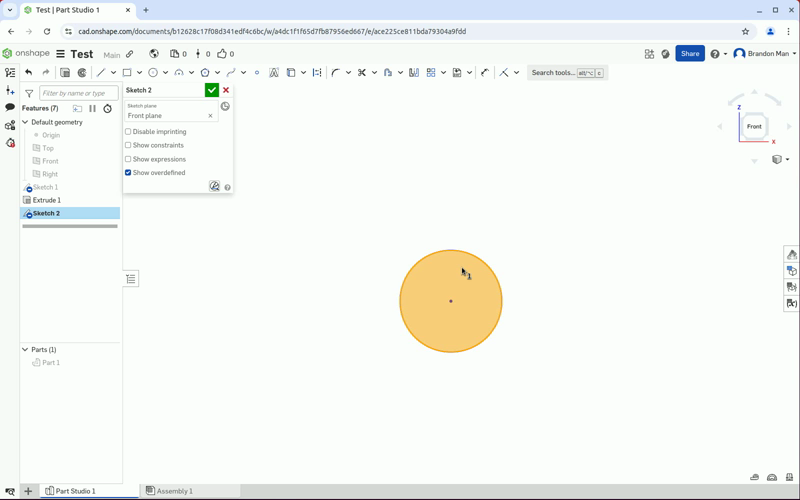
scroll(-6)
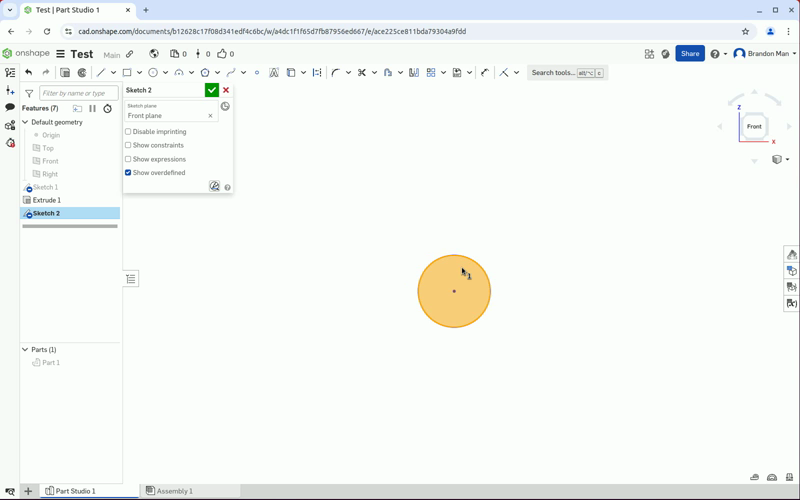
scroll(-6)
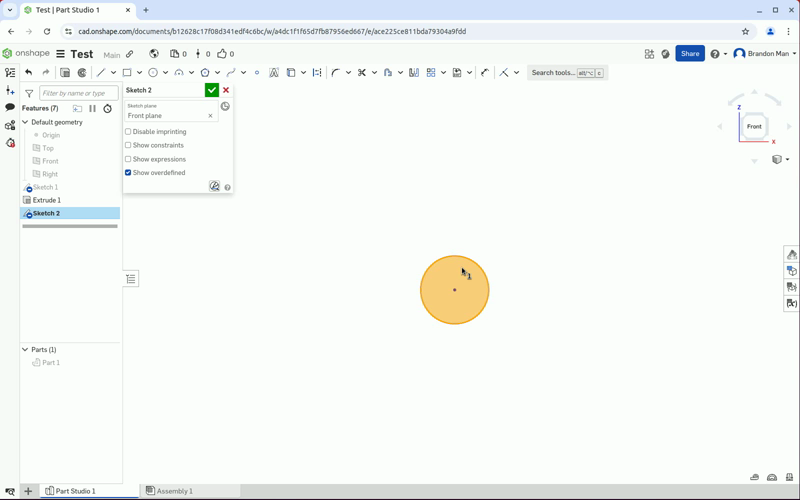
scroll(-6)
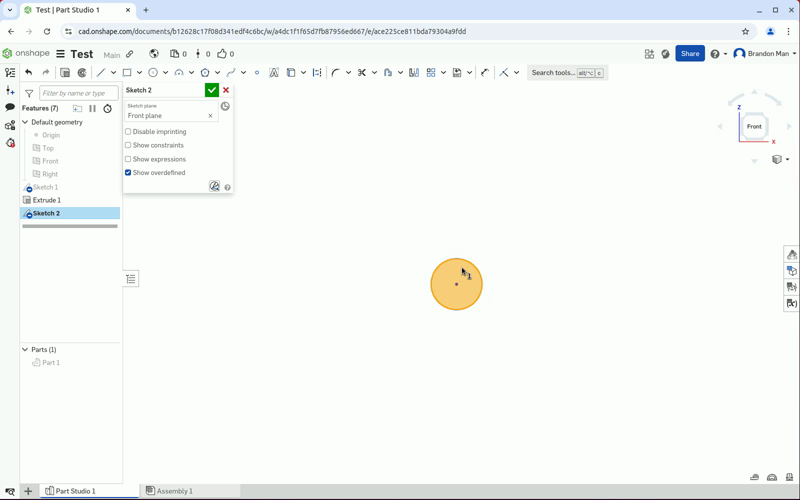
scroll(-6)
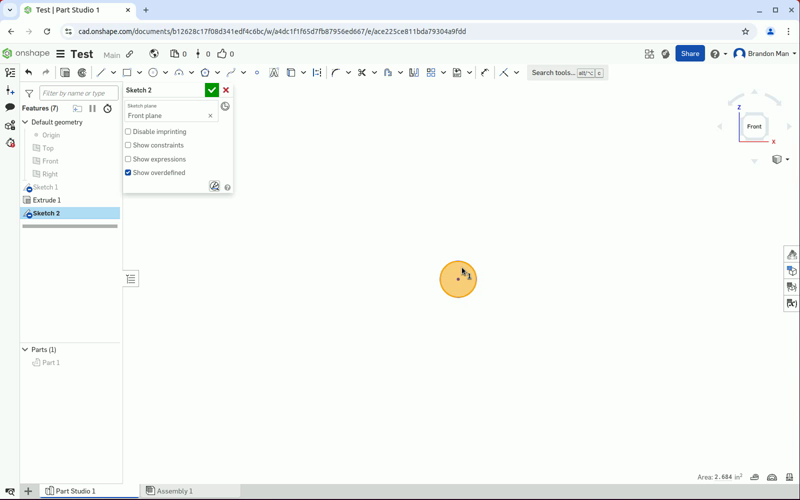
scroll(-6)
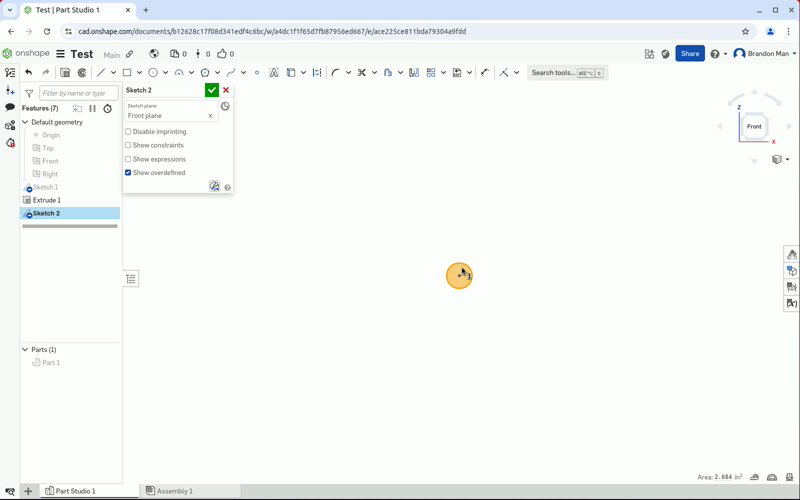
scroll(-6)
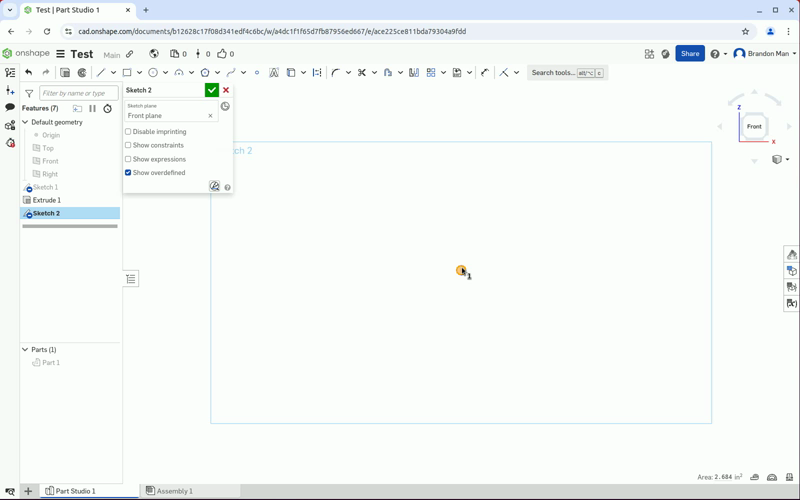
mouse_move(73, 352)
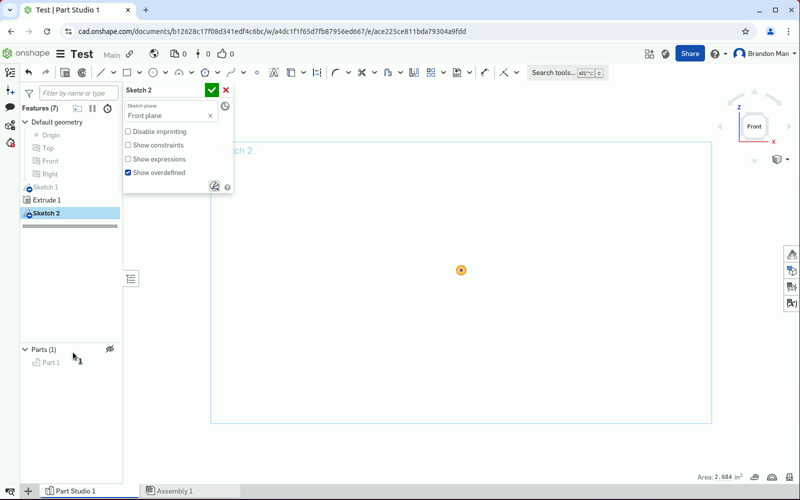
key(shift+y)
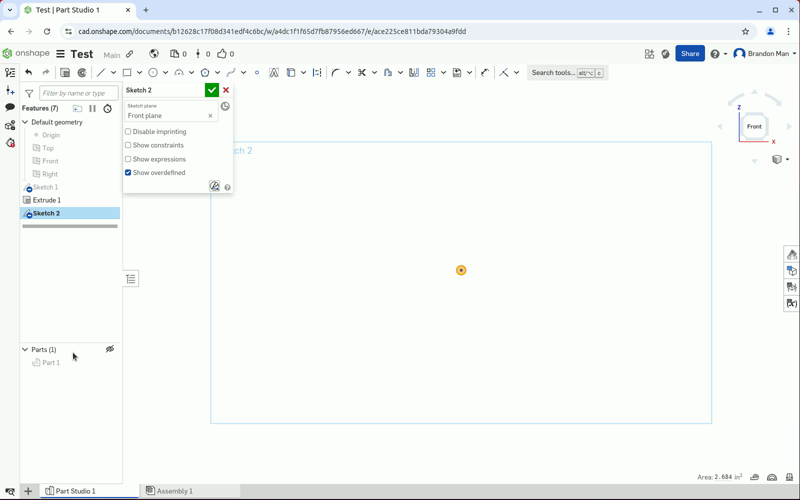
key(shift+e)
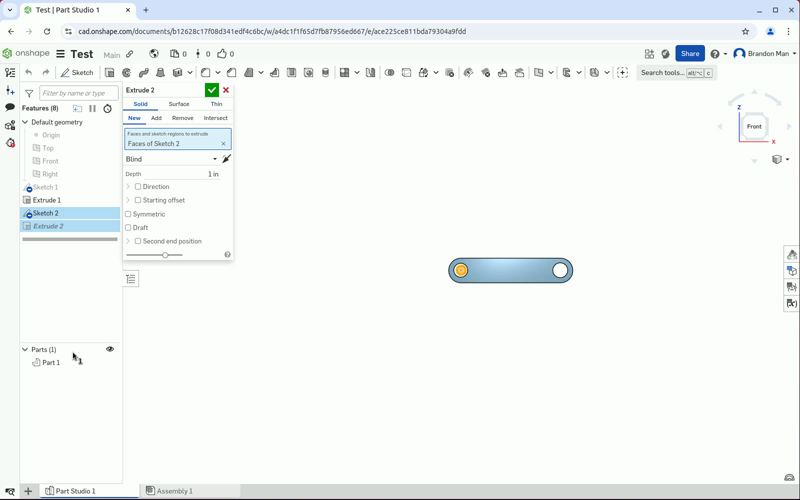
mouse_move(143, 106)
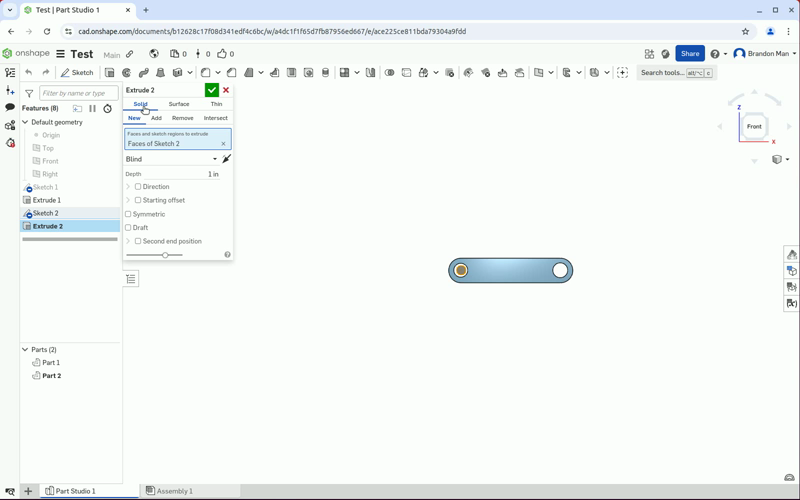
click(143, 106)
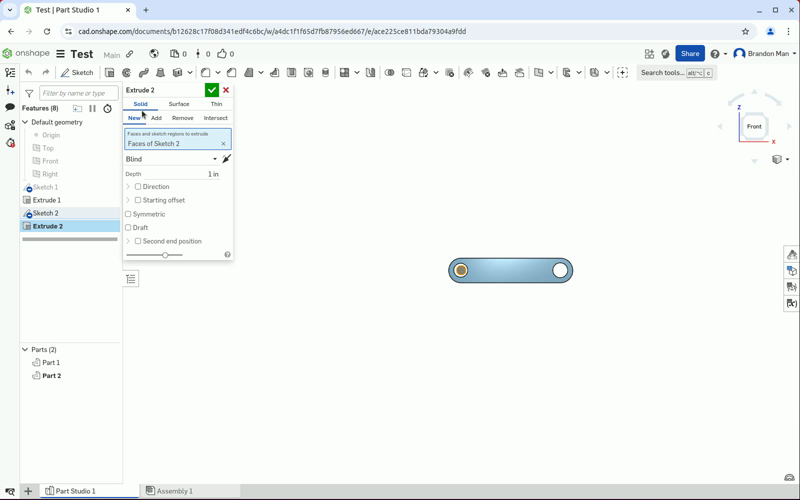
mouse_move(137, 120)
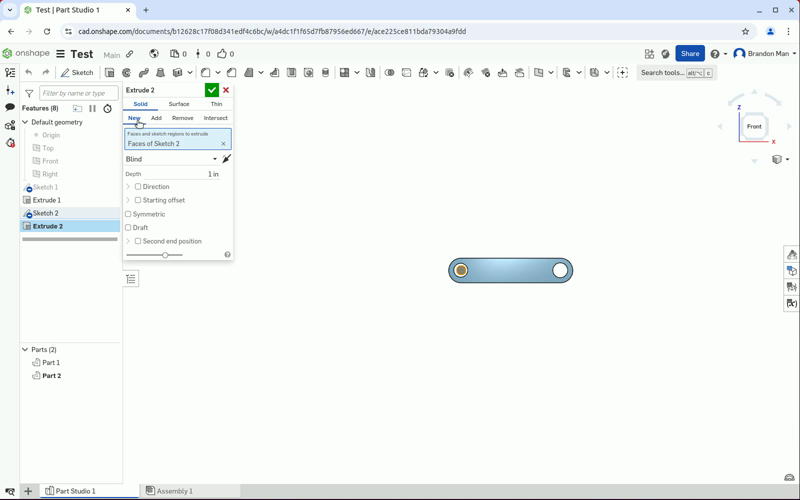
click(137, 120)
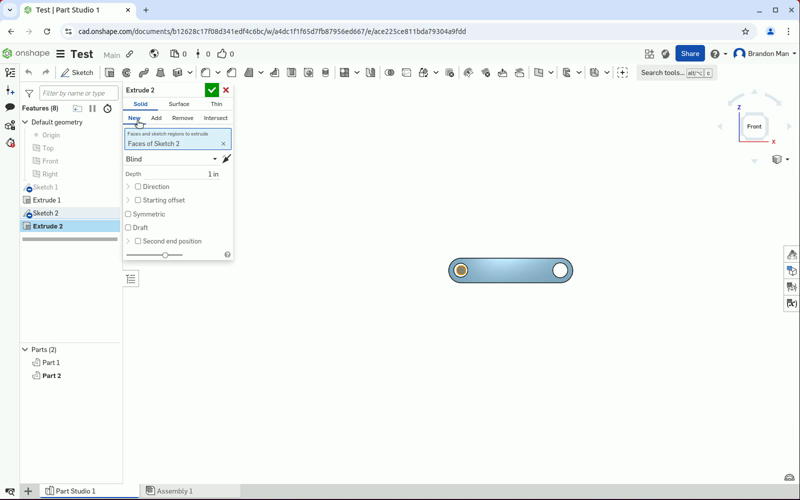
key(tab, 4)
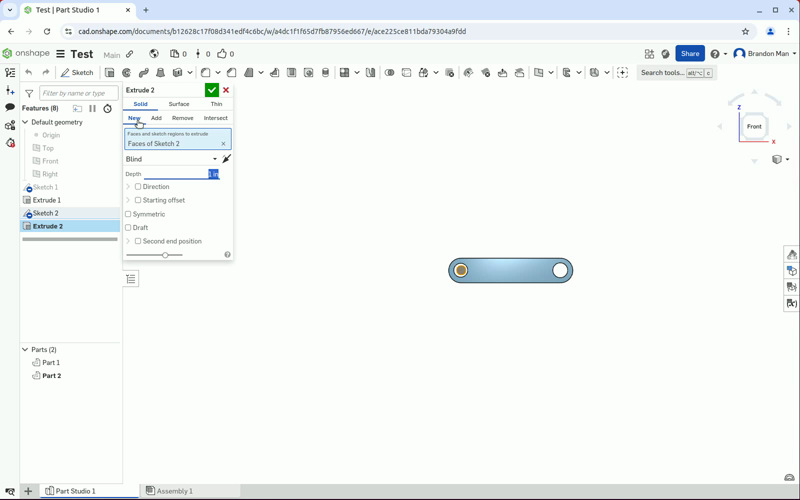
text(1.685)
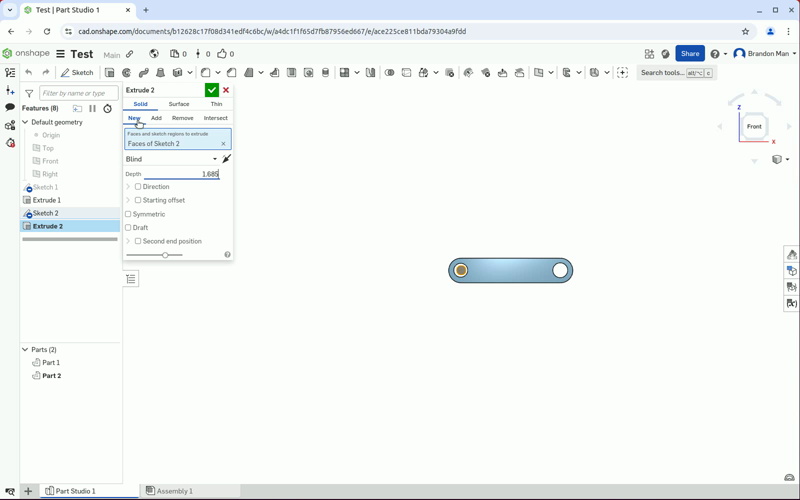
key(enter)
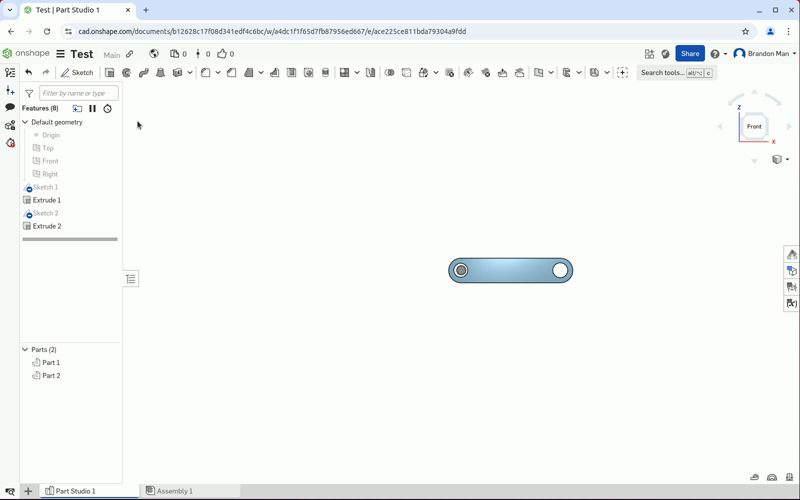
key(shift+h)
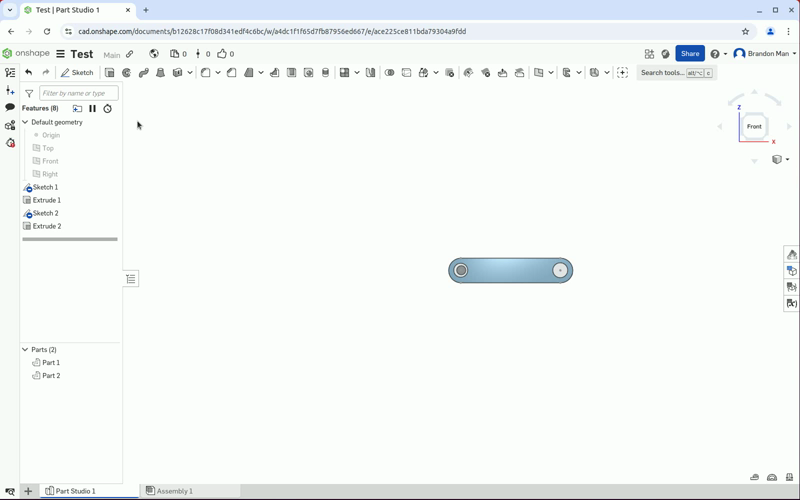
key(shift+h)
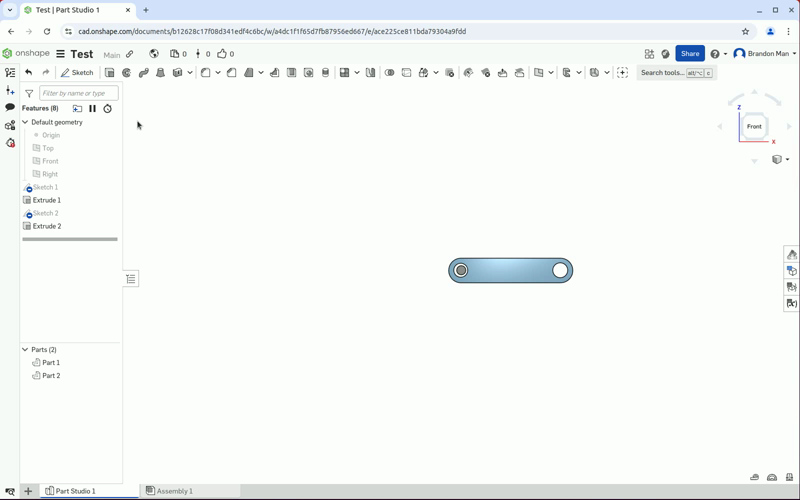
mouse_move(73, 189)
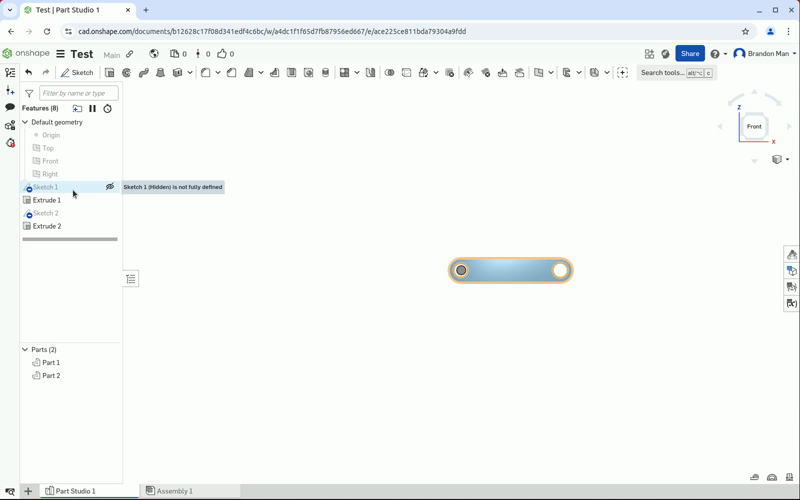
click(73, 189)
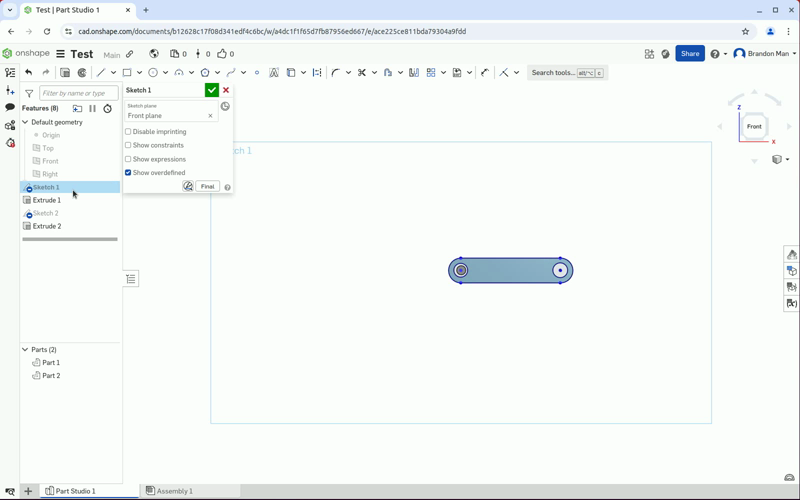
mouse_move(229, 92)
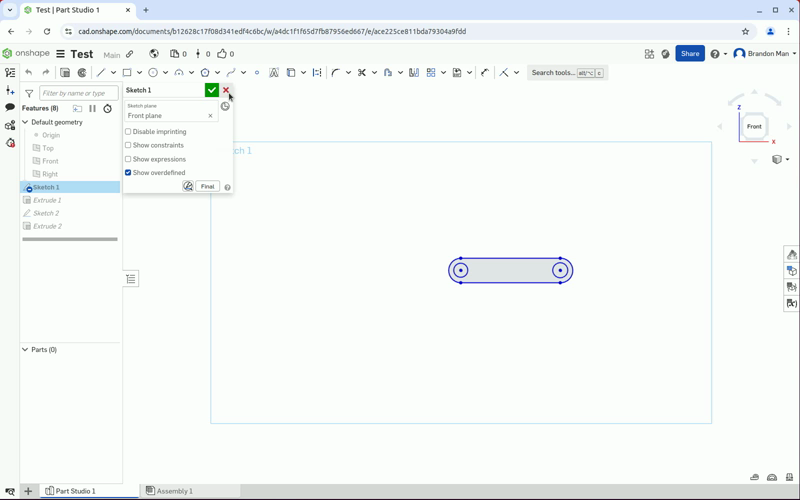
click(229, 92)
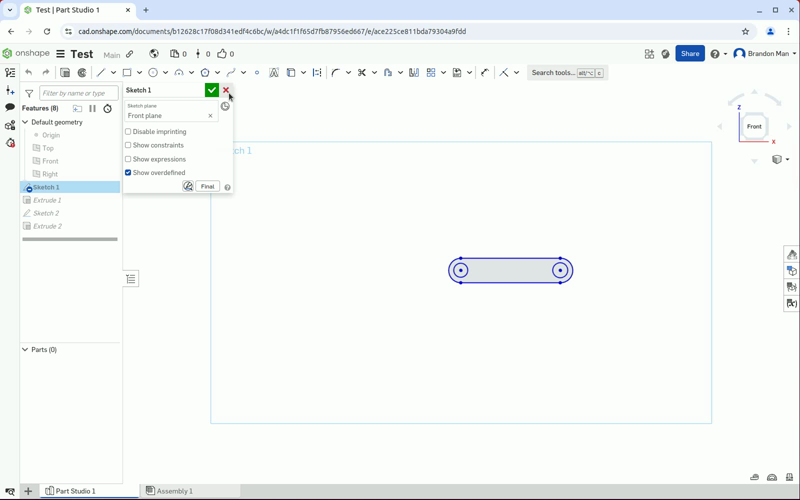
key(shift+s)
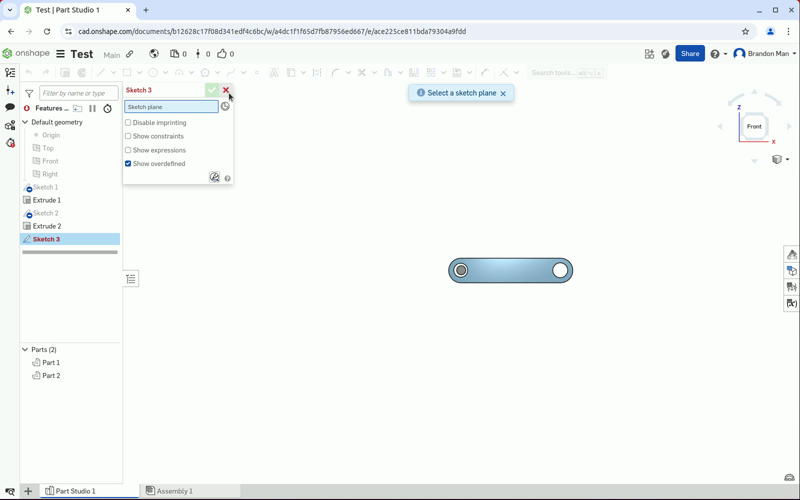
mouse_move(73, 163)
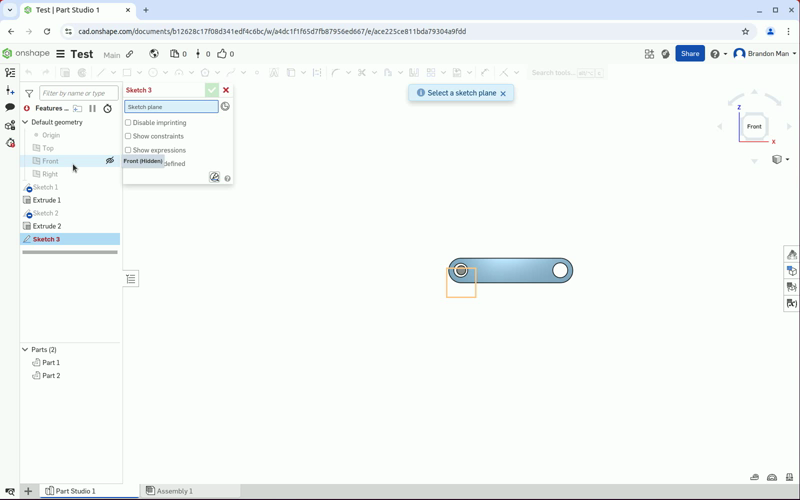
click(73, 163)
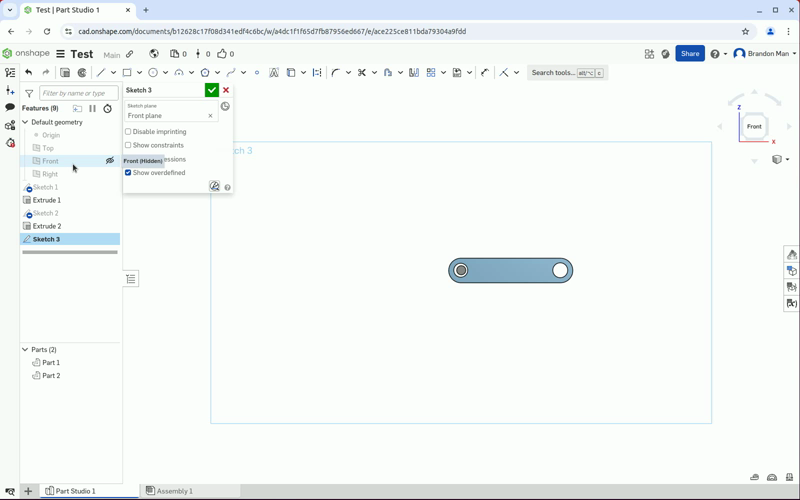
mouse_move(73, 352)
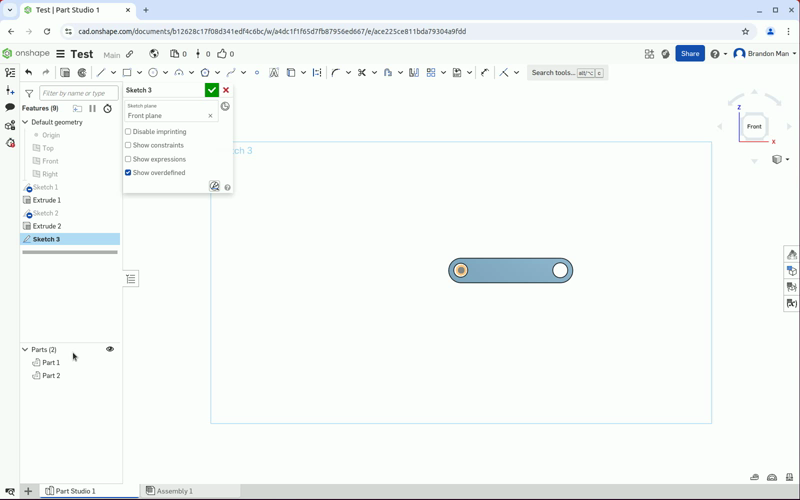
key(y)
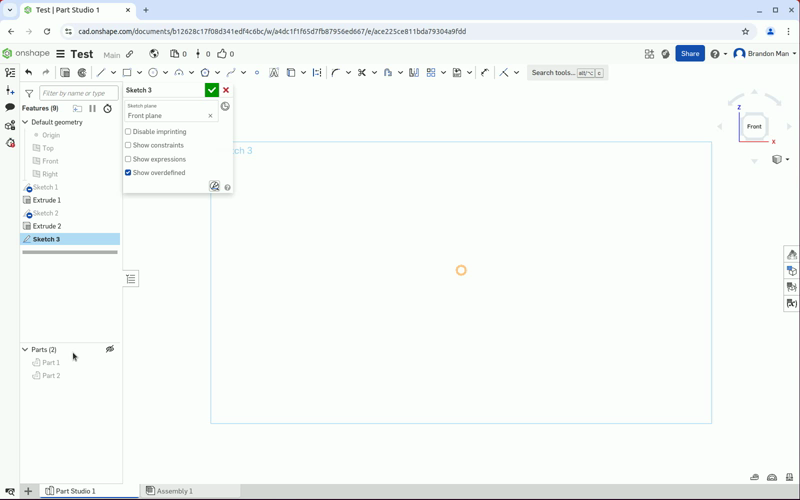
key(c)
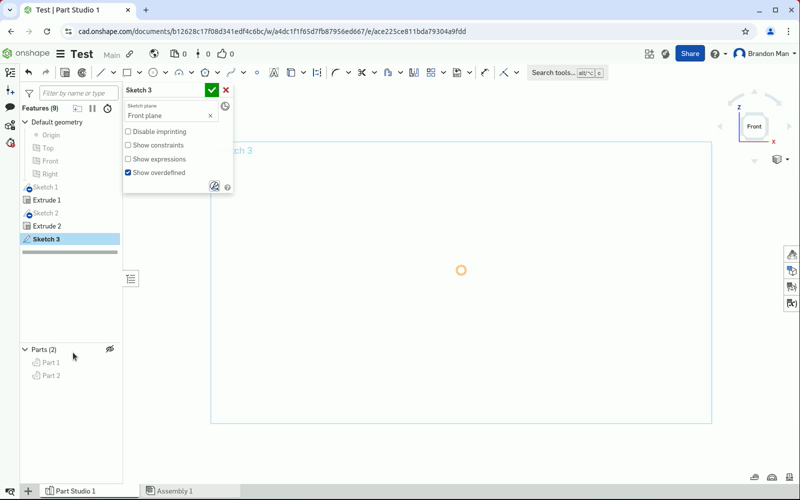
key_down(shift)
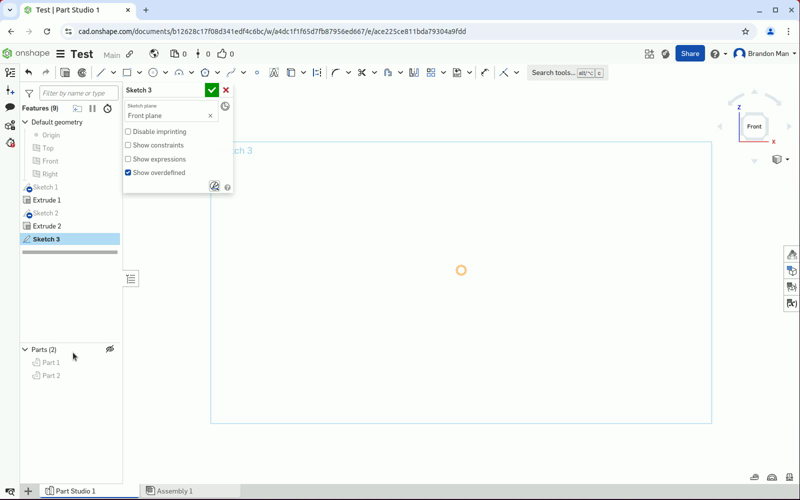
mouse_move(561, 270)
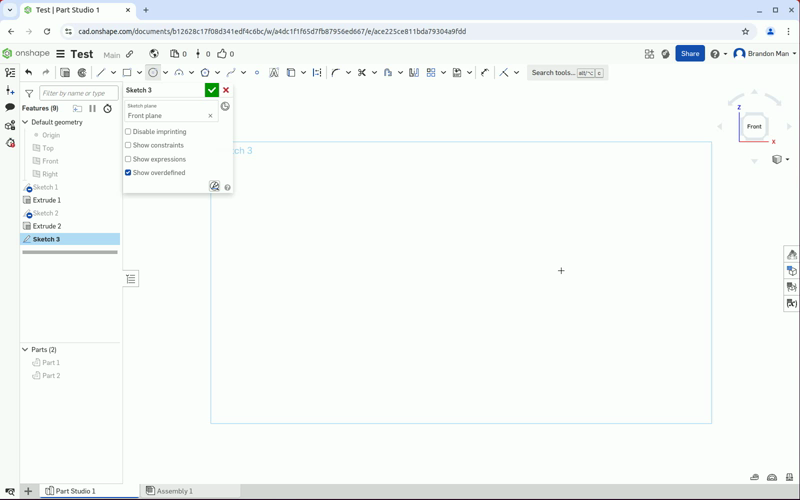
click(561, 270)
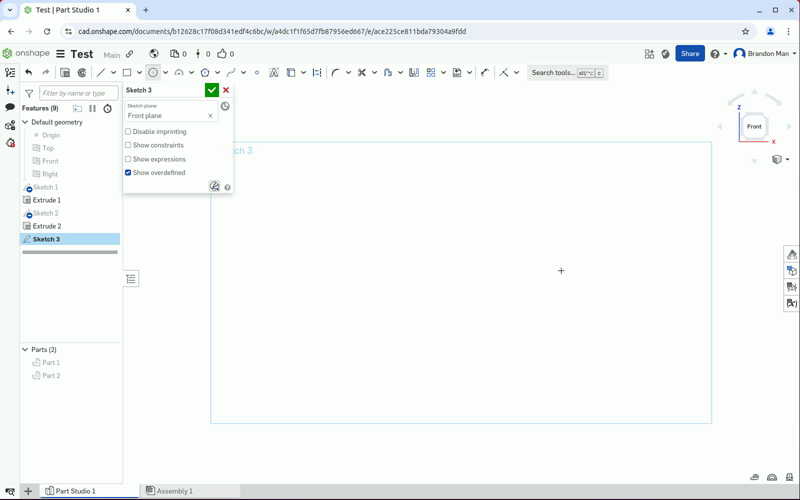
key_up(shift)
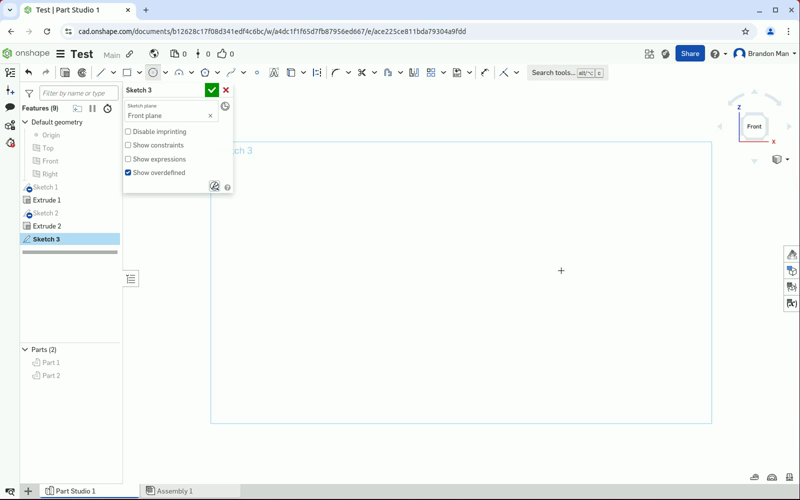
mouse_move(564, 270)
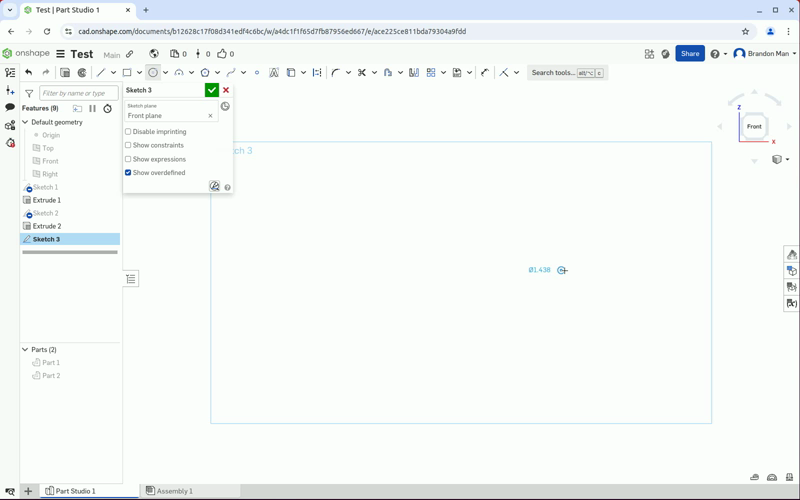
click(564, 270)
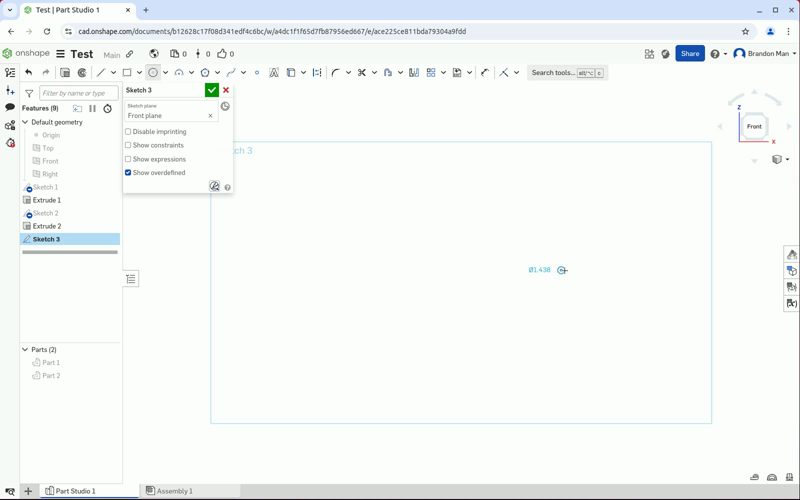
key(esc)
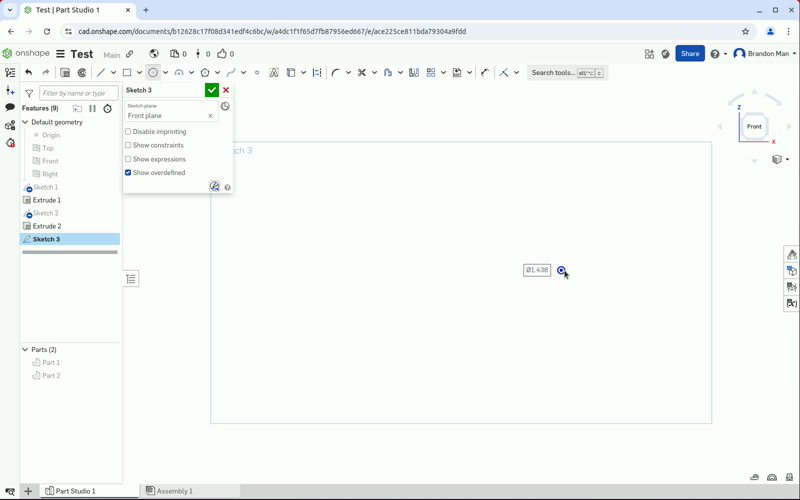
mouse_move(560, 273)
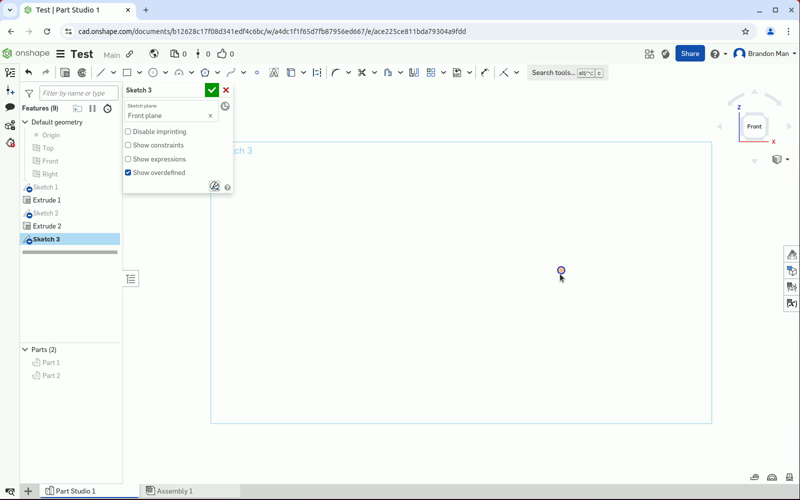
scroll(6)
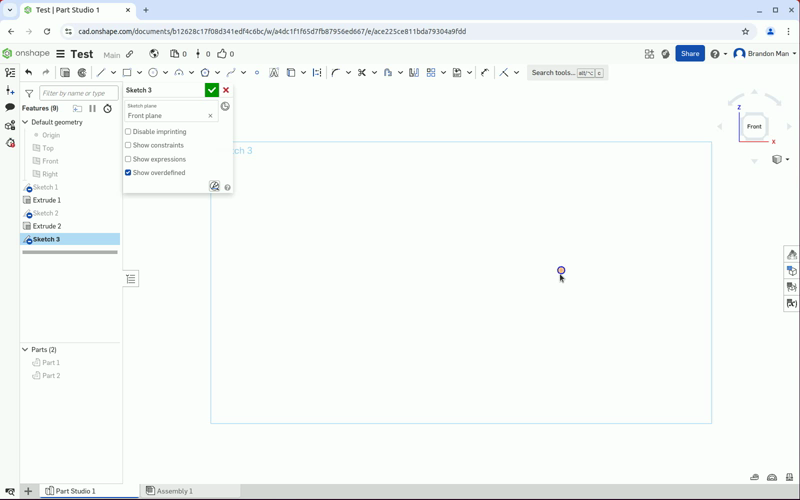
scroll(6)
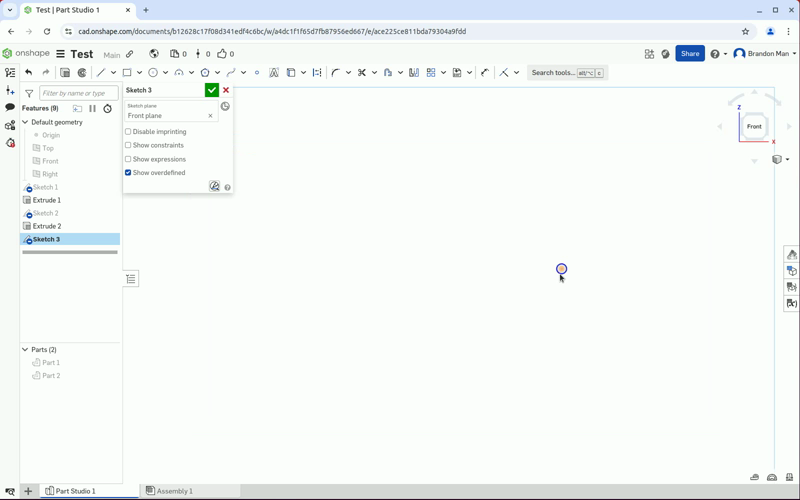
scroll(6)
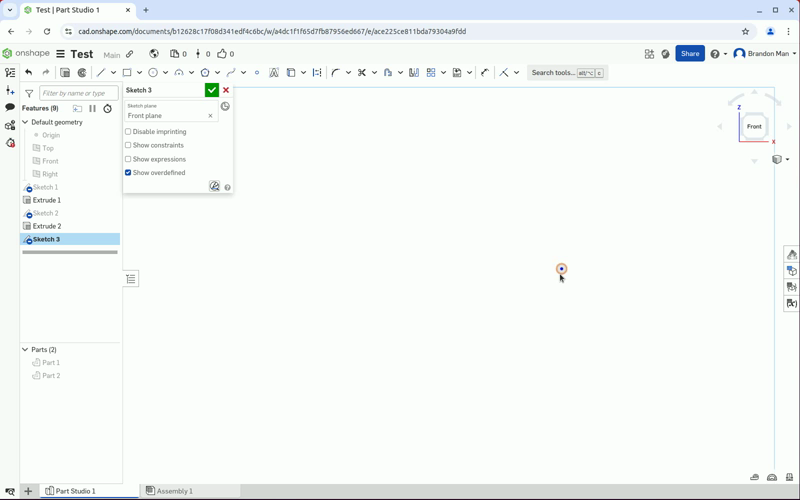
scroll(6)
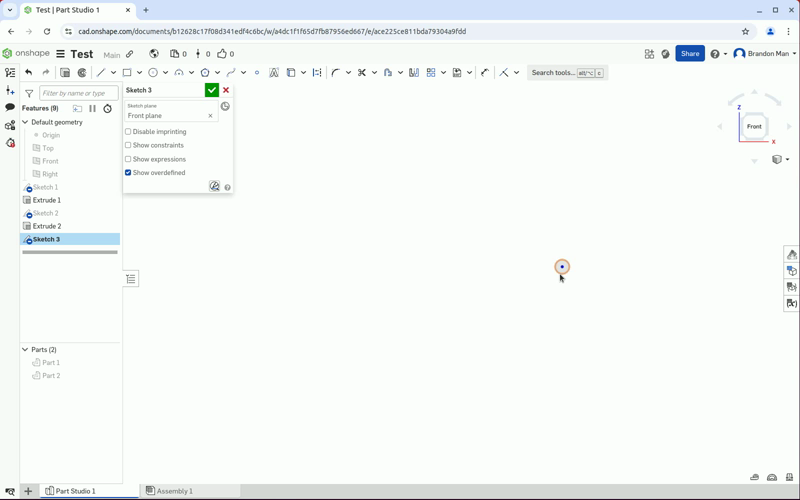
scroll(6)
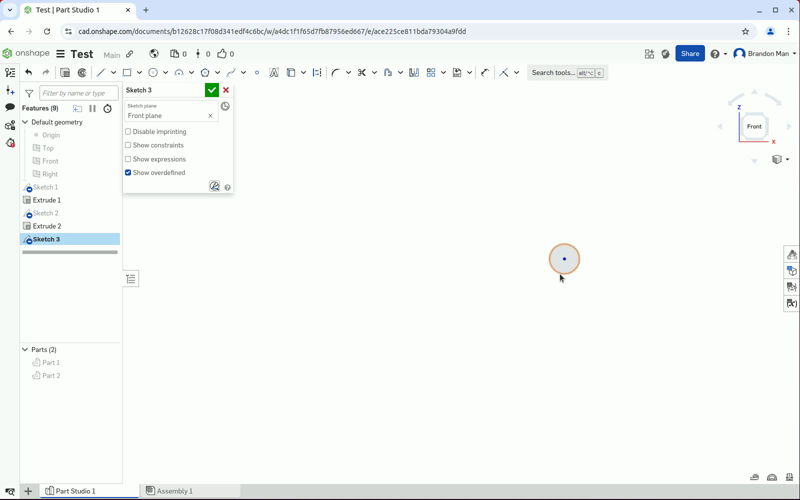
scroll(6)
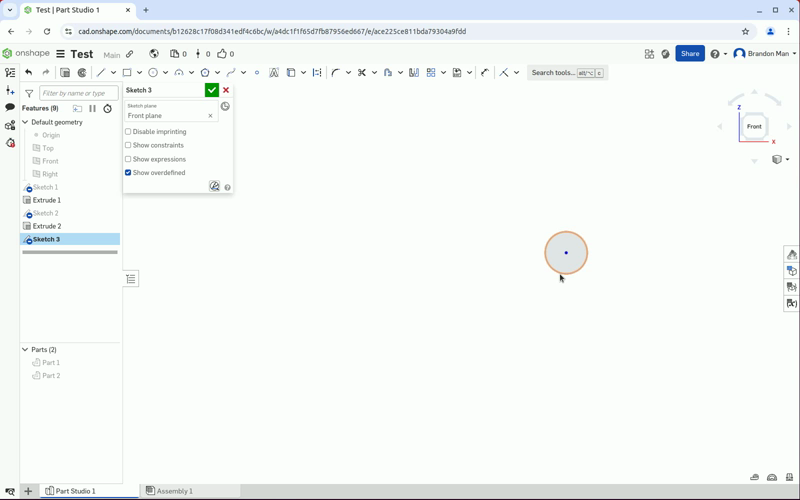
scroll(6)
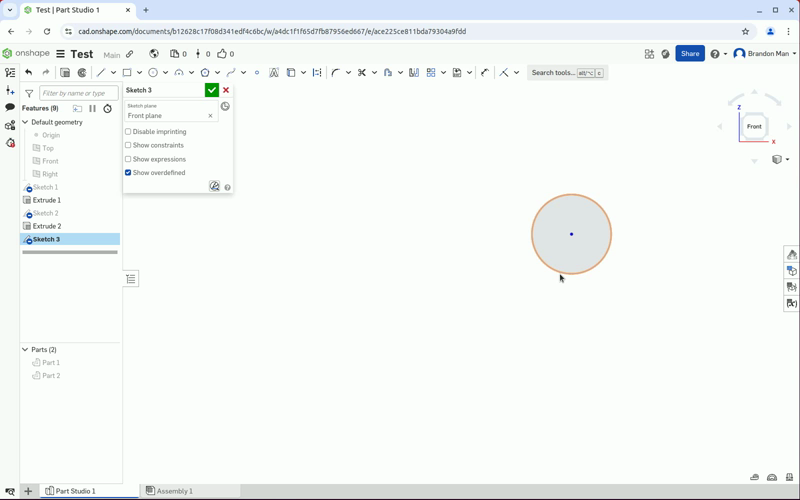
click(560, 273)
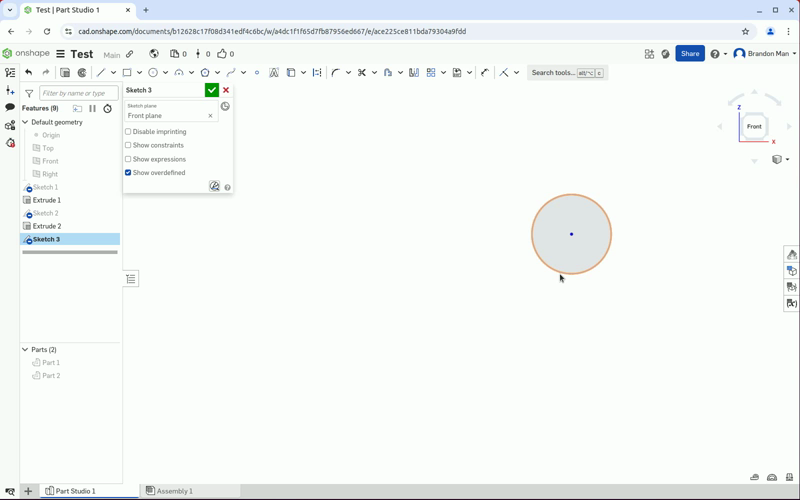
scroll(-6)
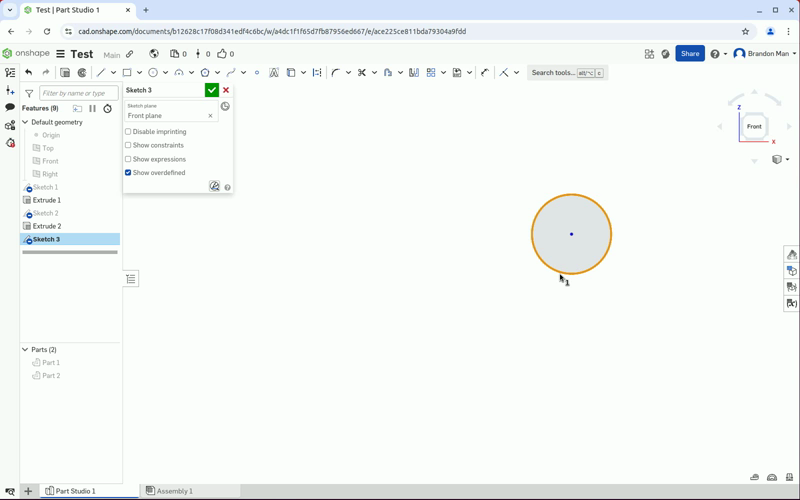
scroll(-6)
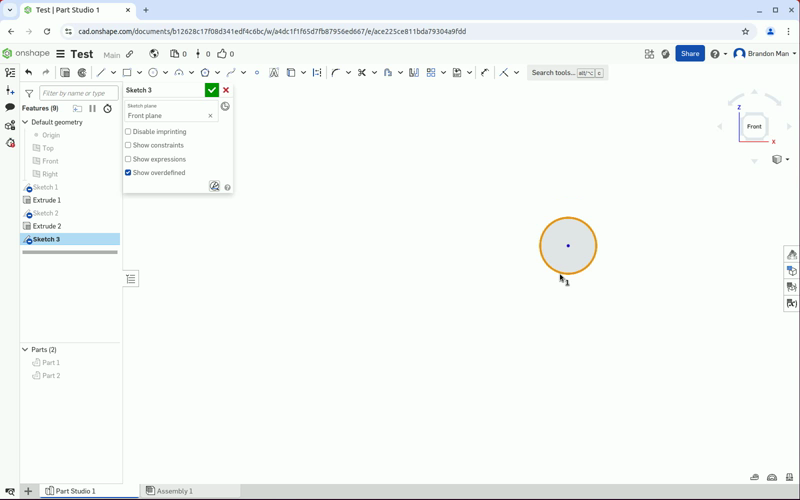
scroll(-6)
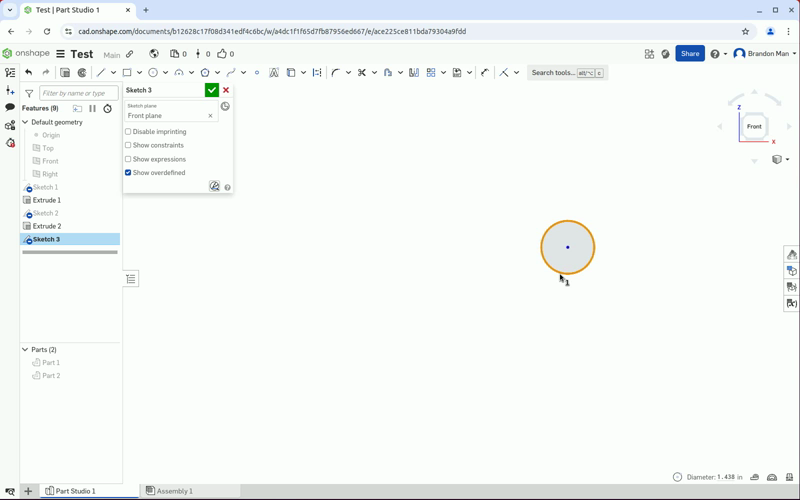
scroll(-6)
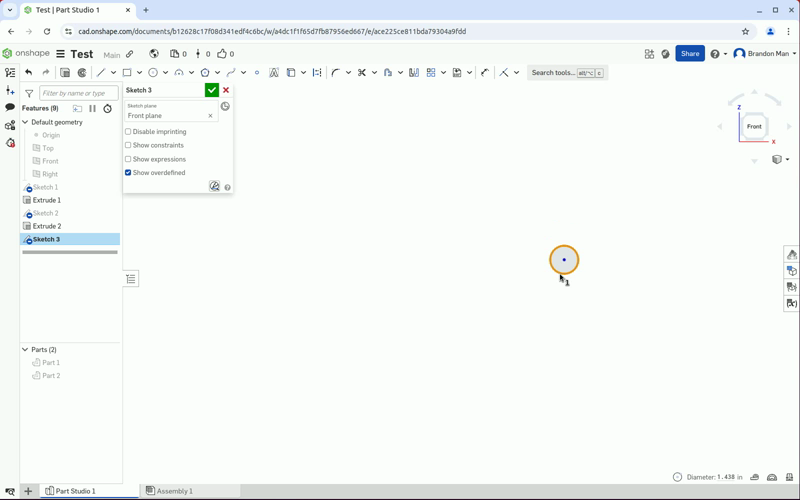
scroll(-6)
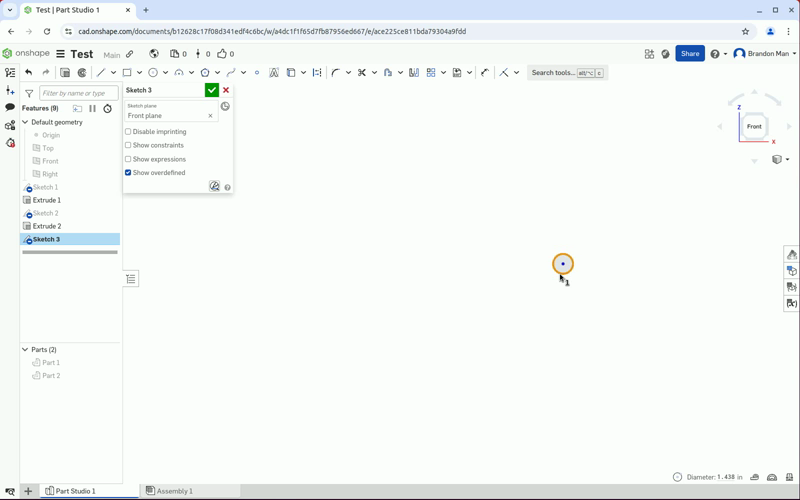
scroll(-6)
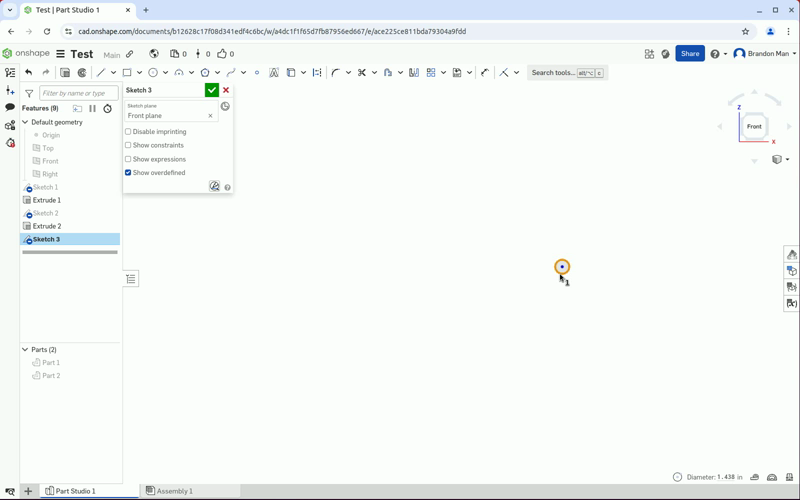
scroll(-6)
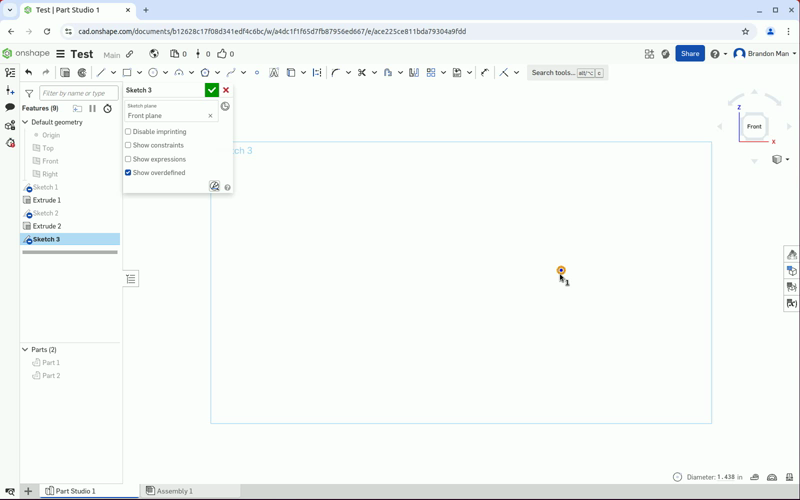
mouse_move(73, 352)
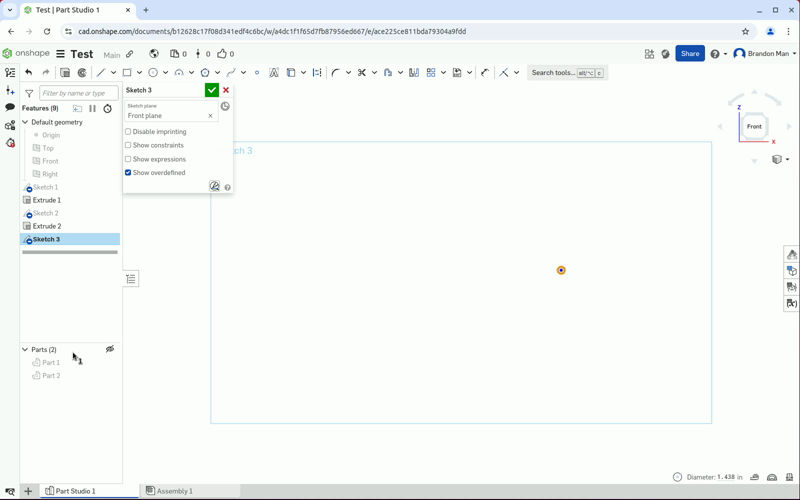
key(shift+y)
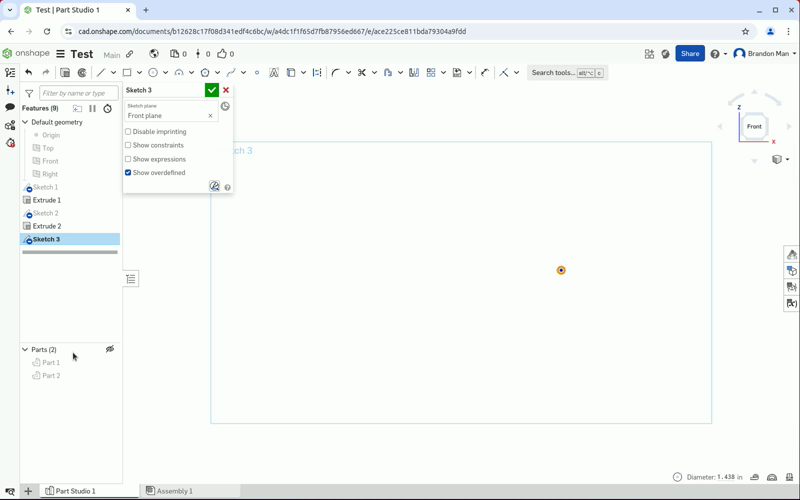
key(shift+e)
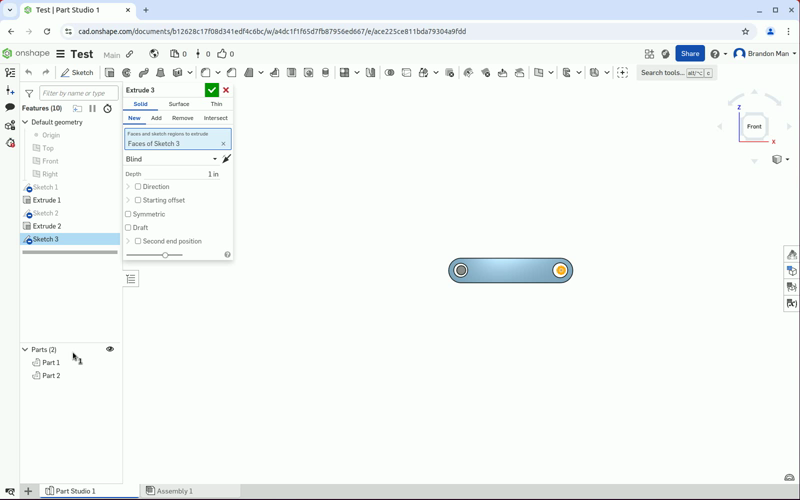
mouse_move(143, 106)
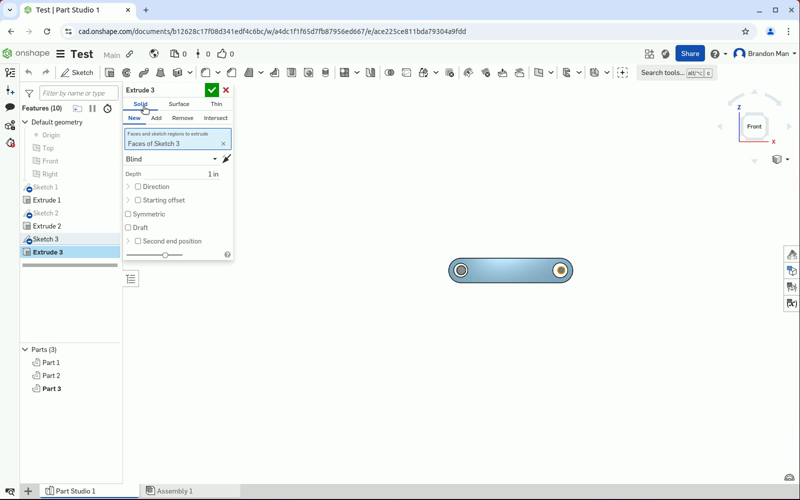
click(143, 106)
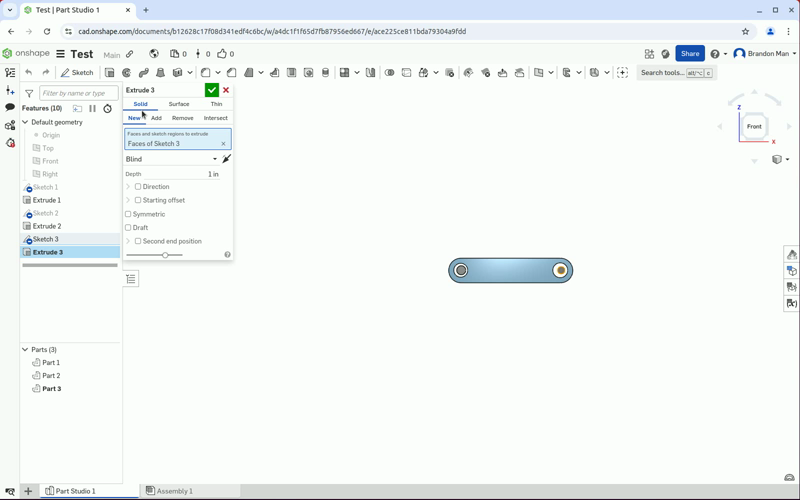
mouse_move(137, 120)
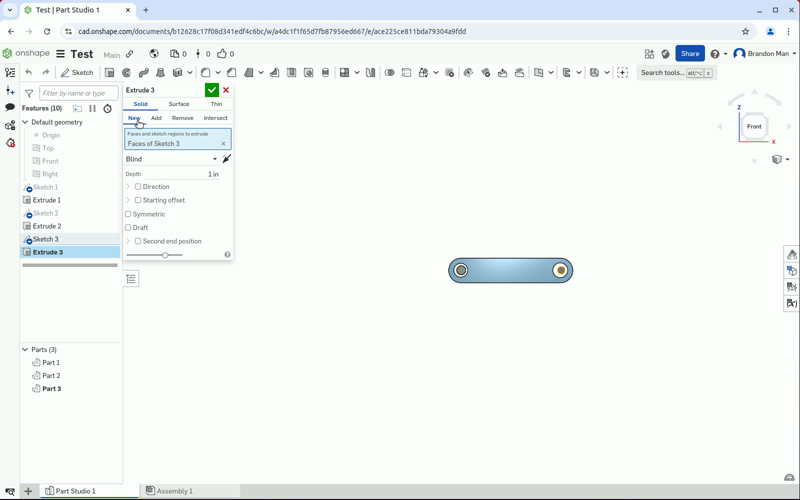
click(137, 120)
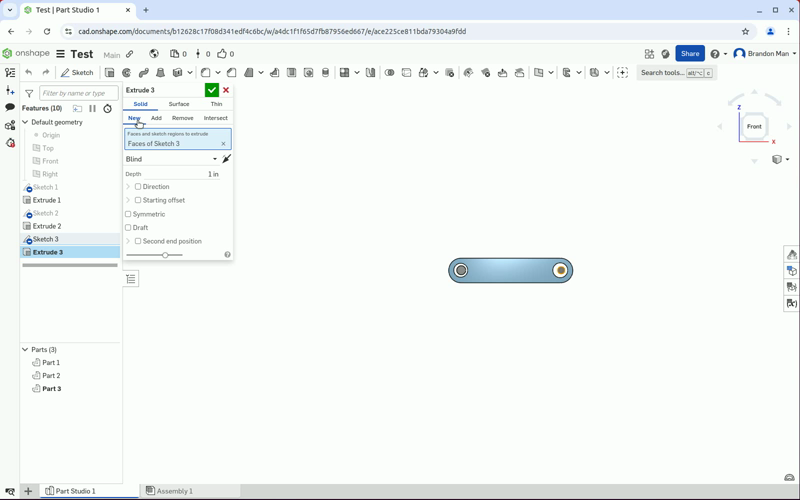
key(tab, 4)
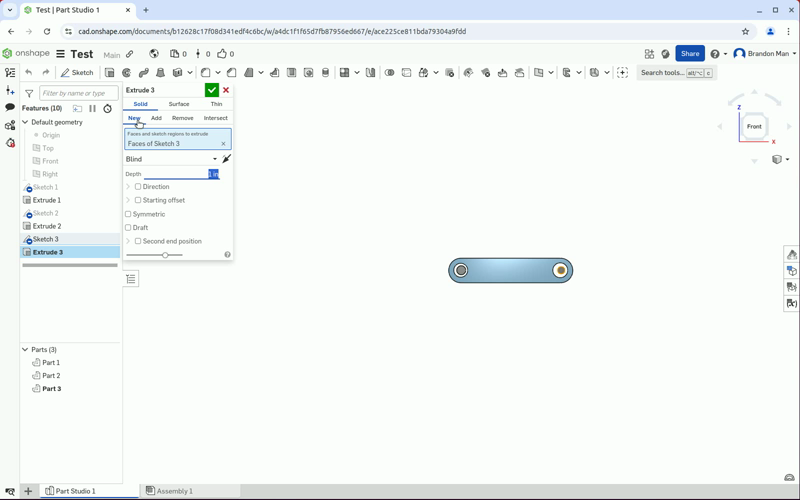
text(1.685)
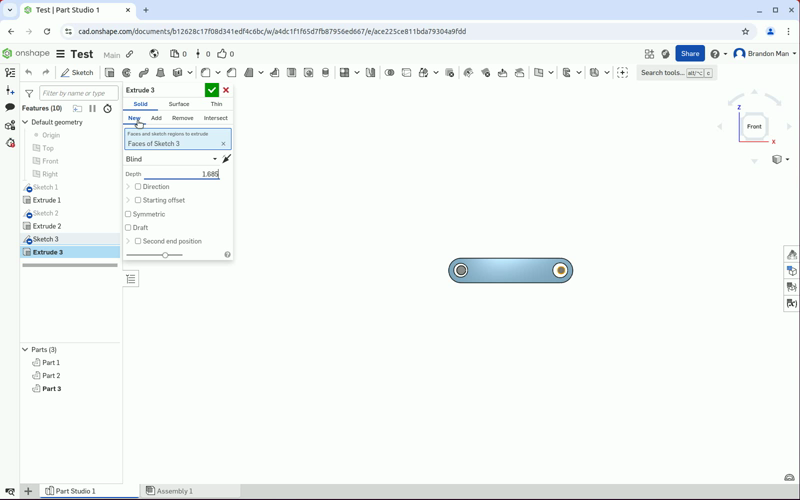
key(enter)
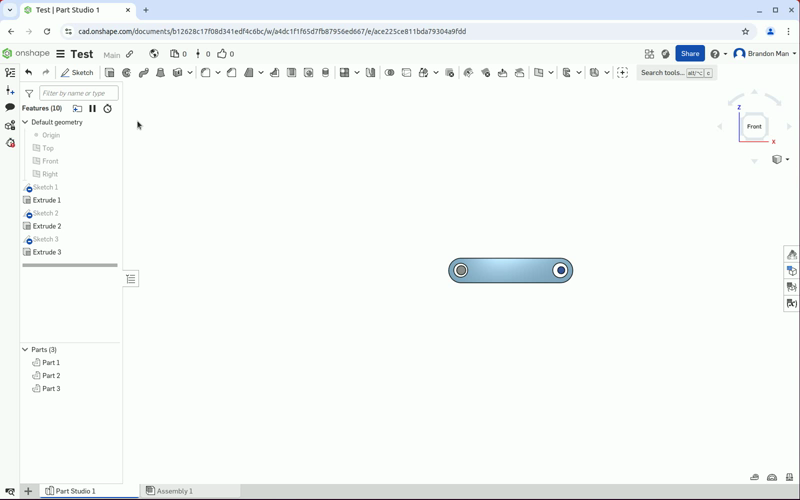
key(shift+h)
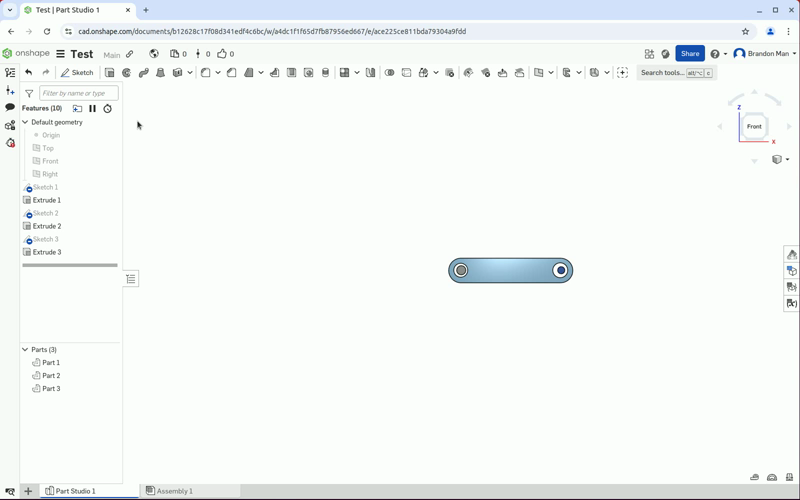
key(shift+h)
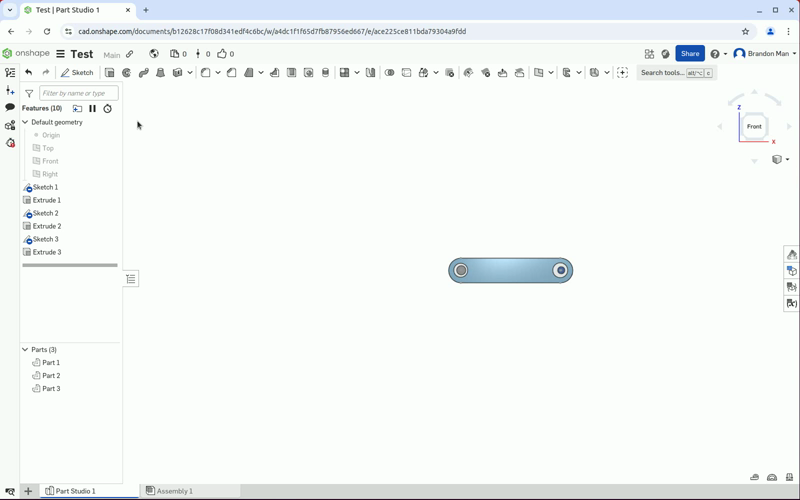
key(shift+7)
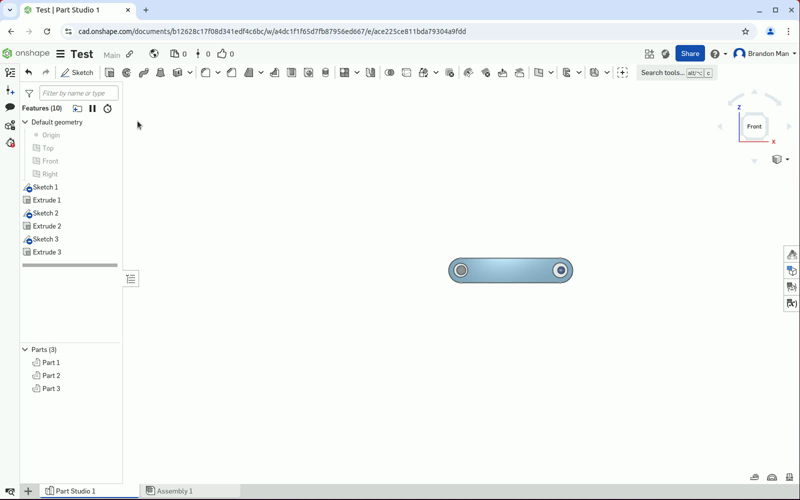
key(left, 2)
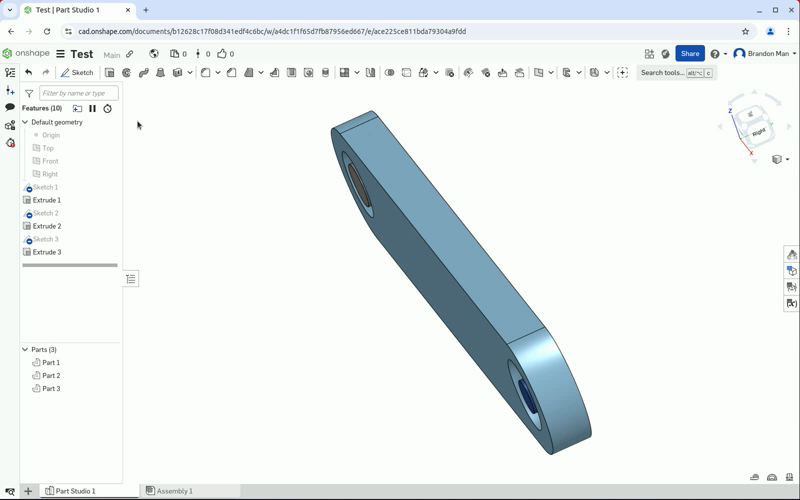
key(down, 2)
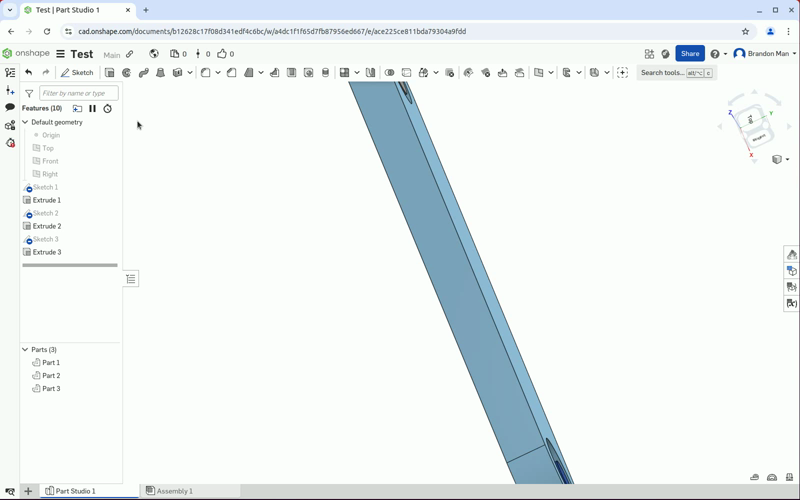
key(up, 2)
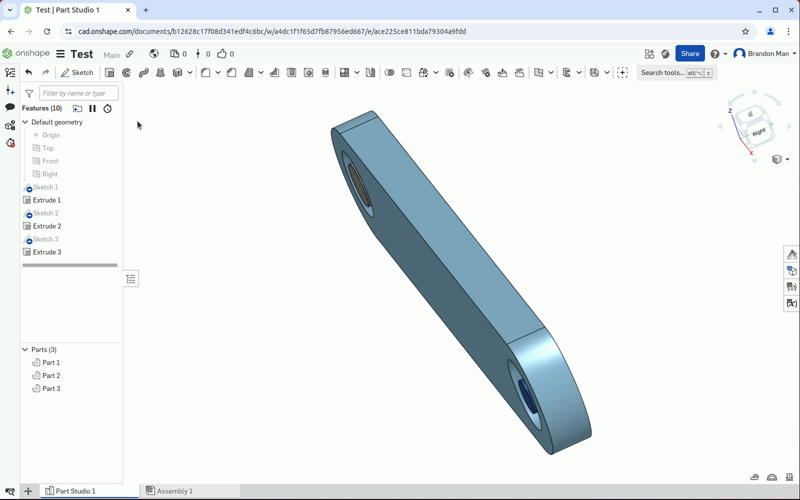
key(right, 2)
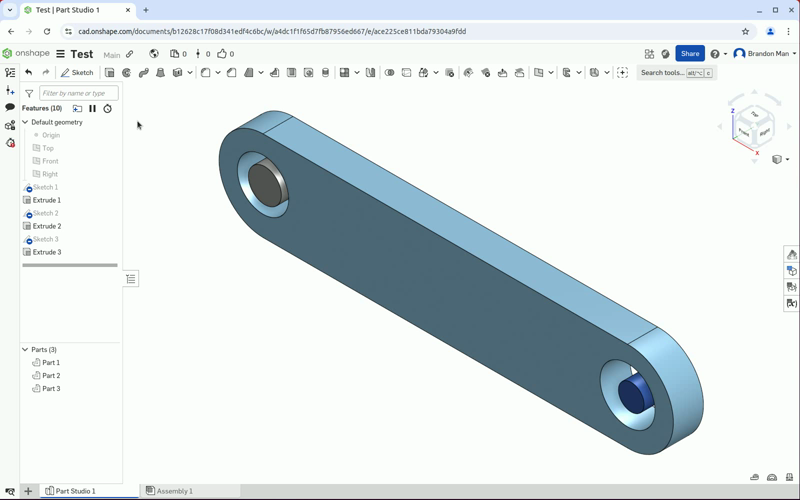
mouse_move(73, 189)
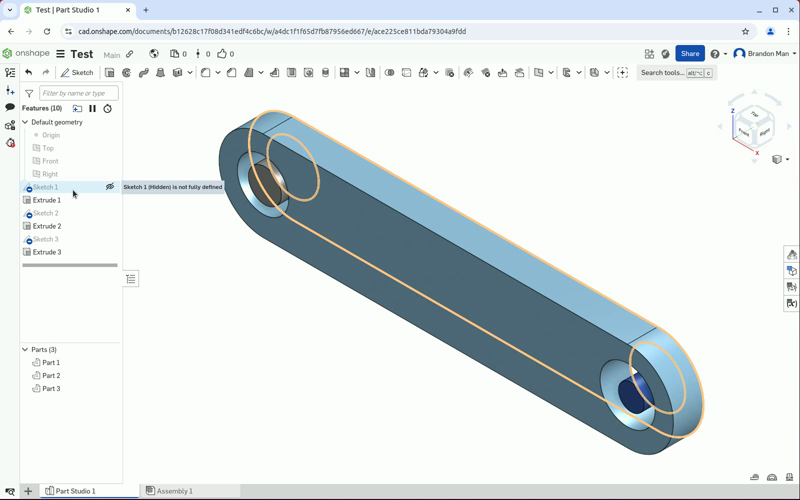
click(73, 189)